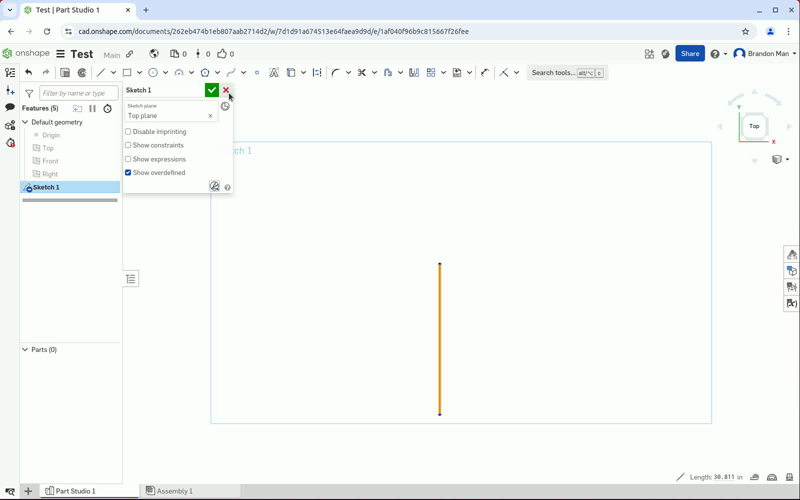
key(shift+h)
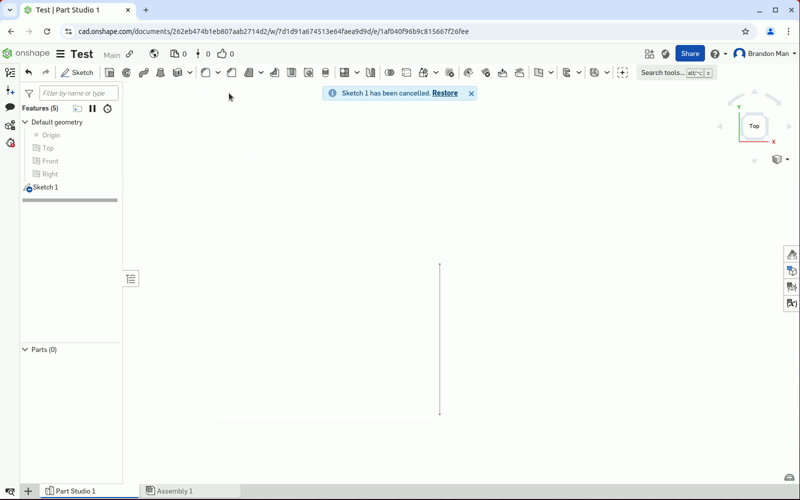
key(shift+s)
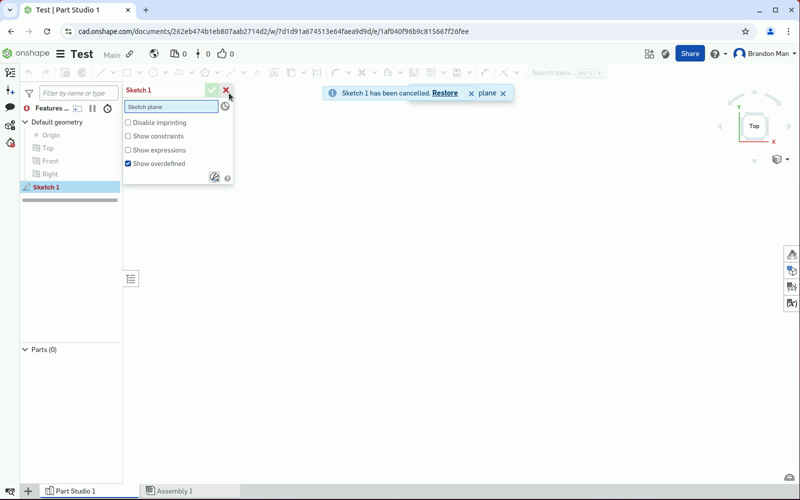
mouse_move(73, 150)
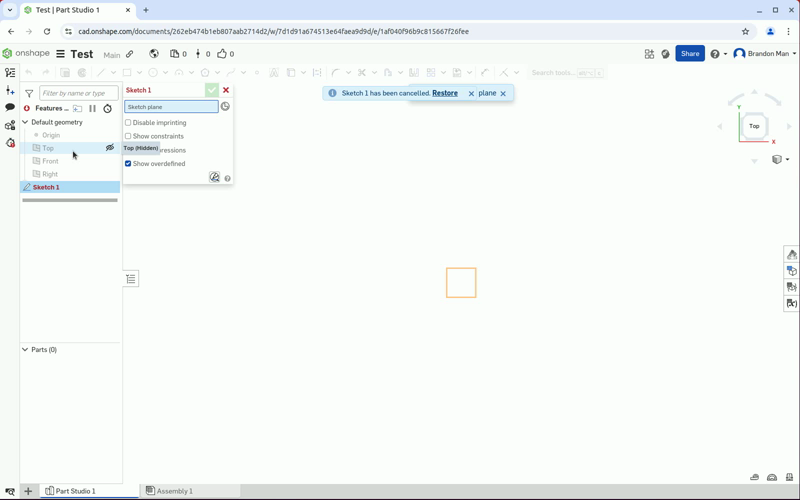
click(73, 150)
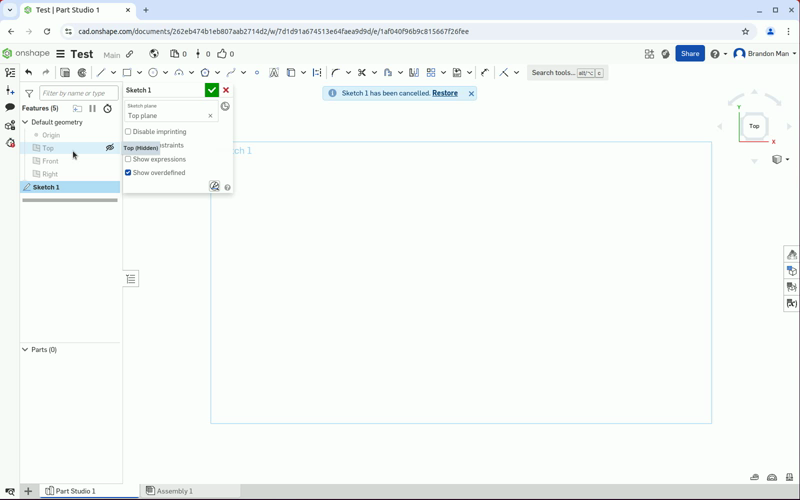
mouse_move(73, 352)
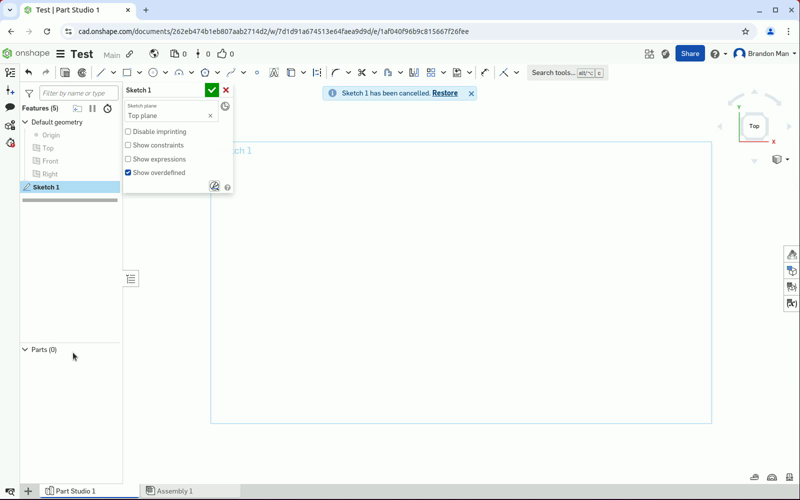
key(y)
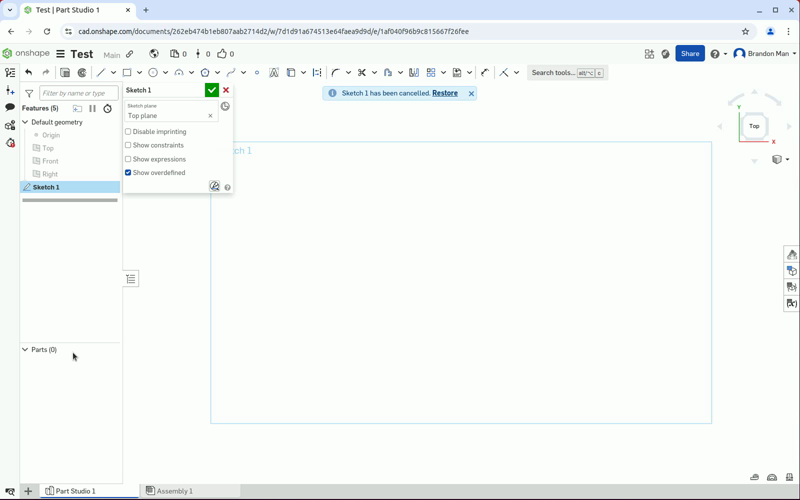
key(l)
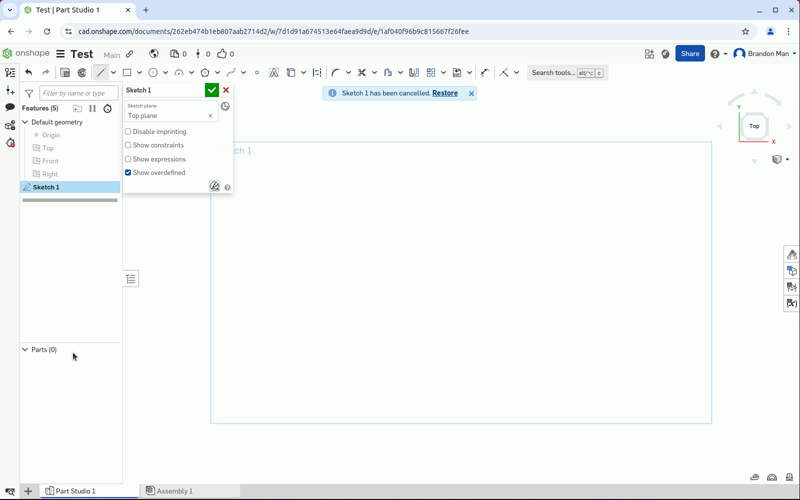
key_down(shift)
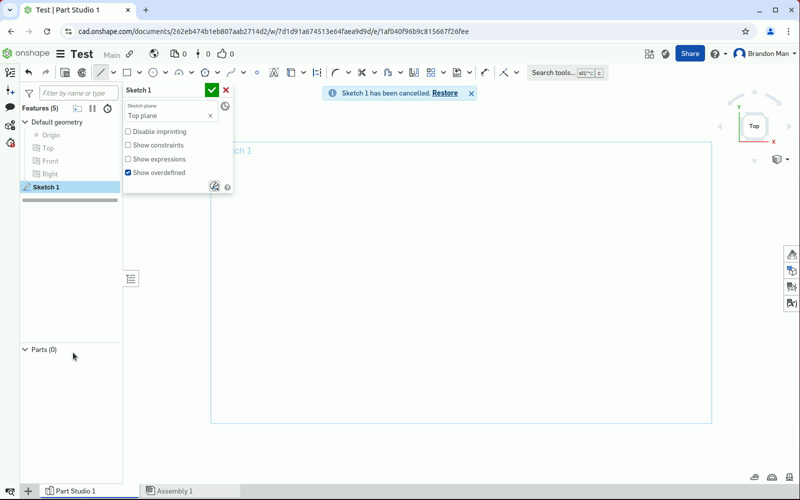
mouse_move(390, 245)
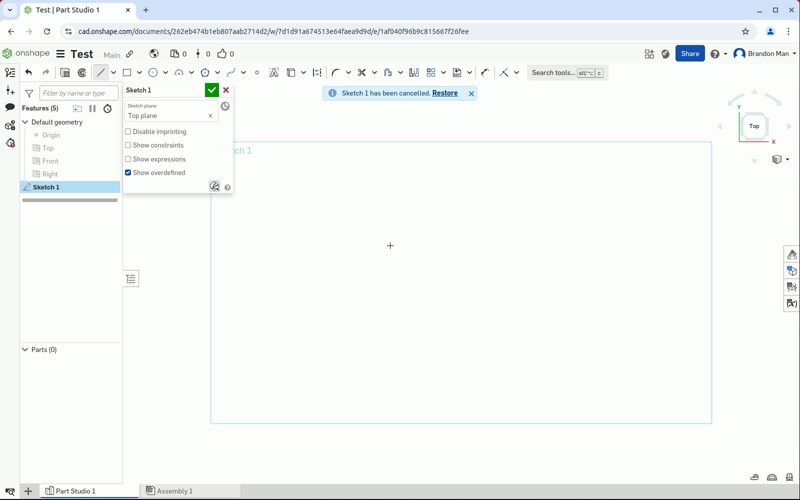
click(390, 245)
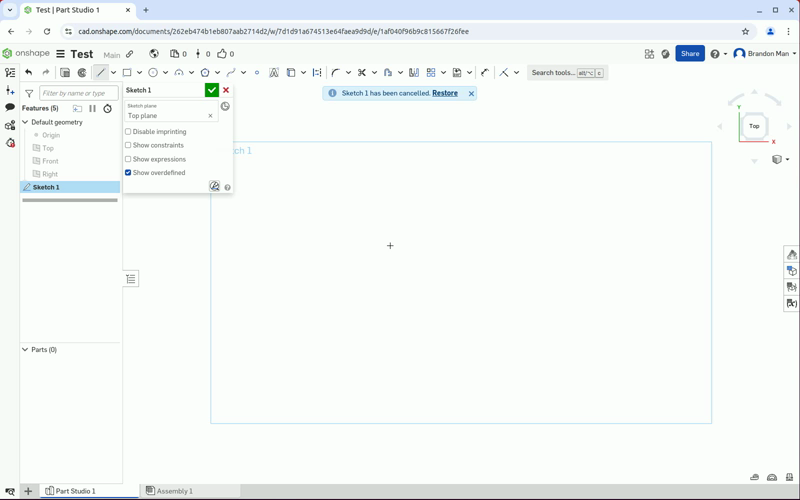
key_up(shift)
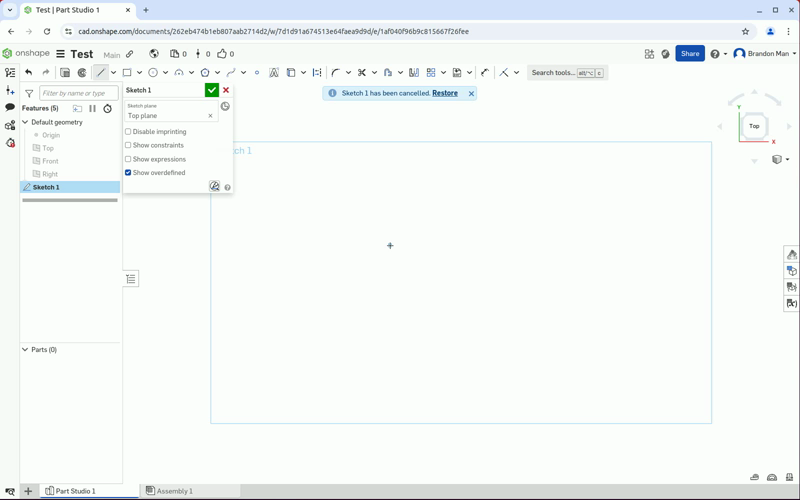
key_down(shift)
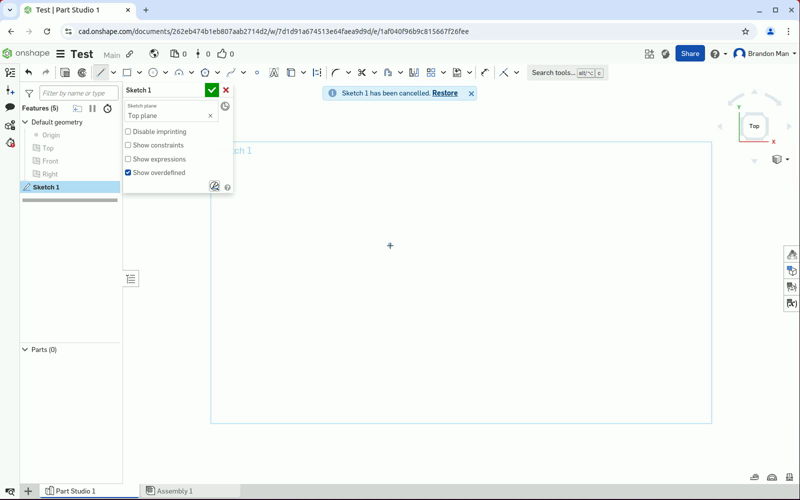
mouse_move(465, 245)
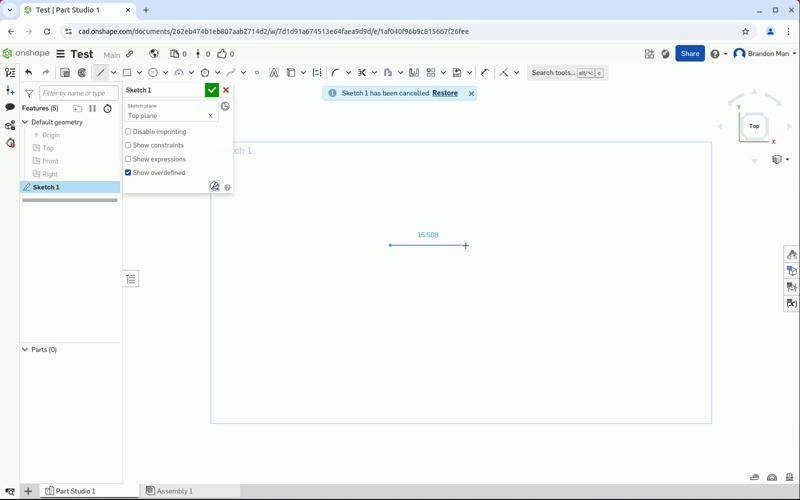
click(465, 245)
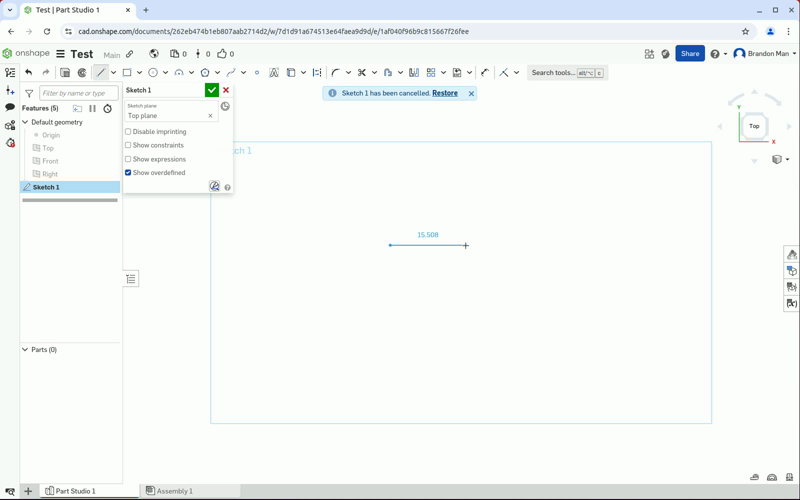
key_up(shift)
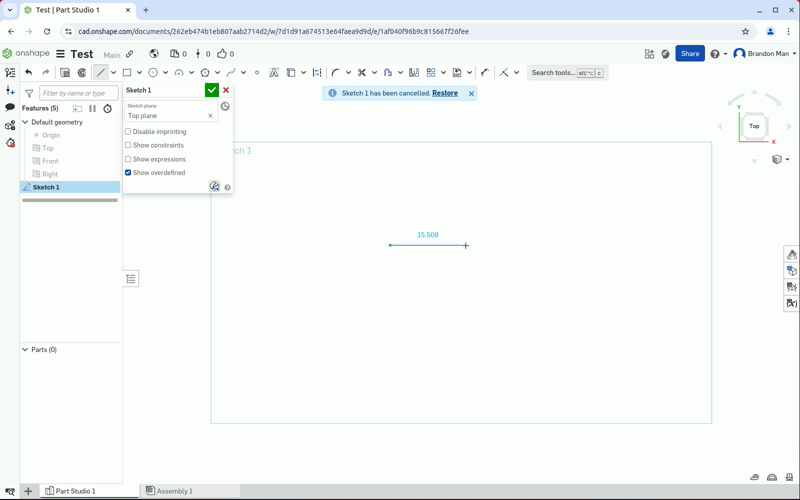
key_down(shift)
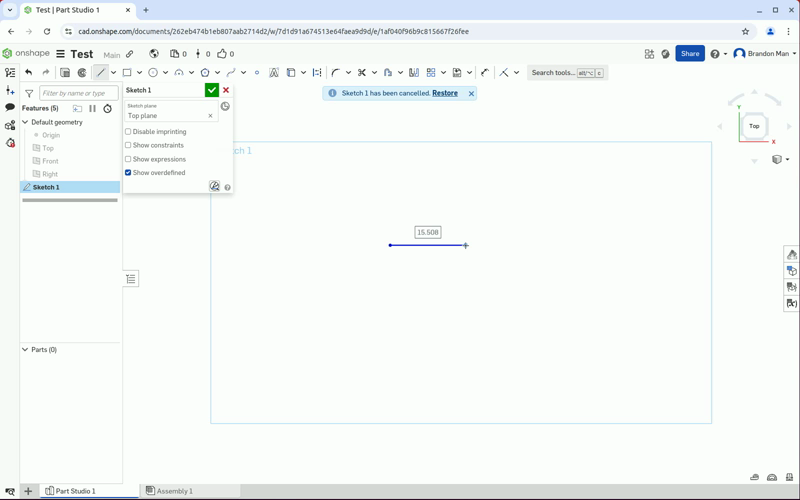
mouse_move(495, 245)
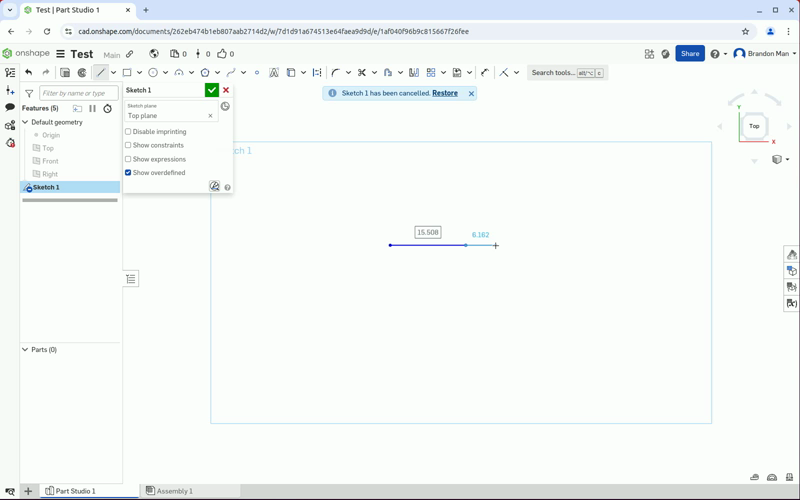
mouse_move(465, 219)
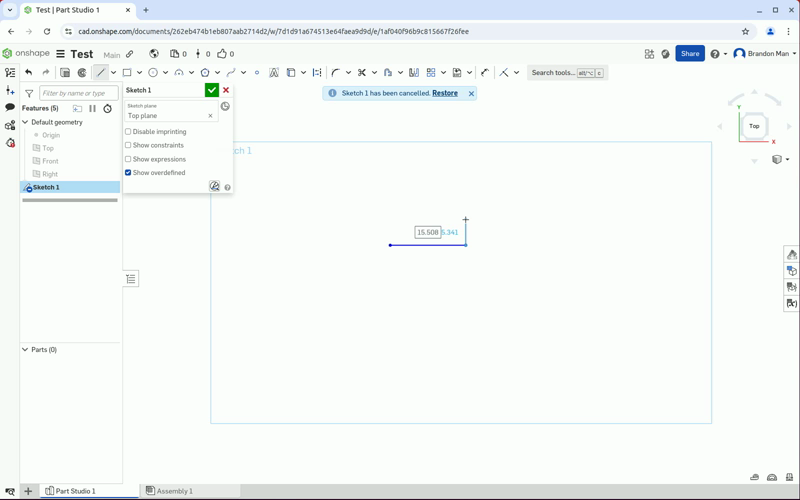
click(465, 219)
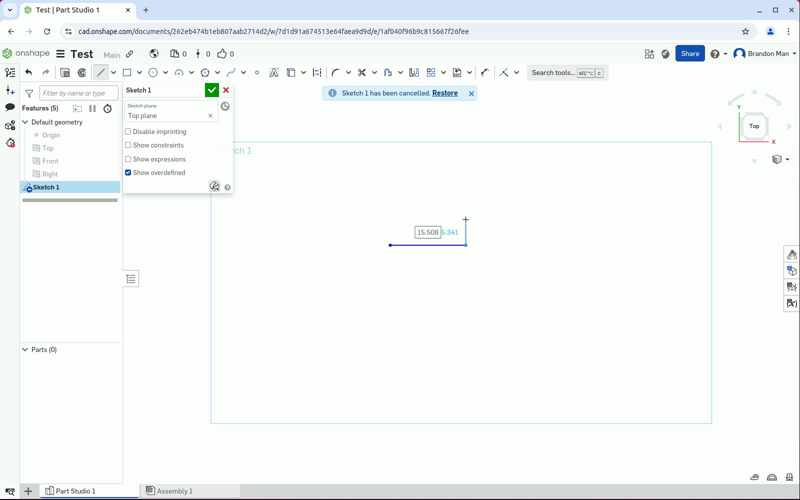
key_up(shift)
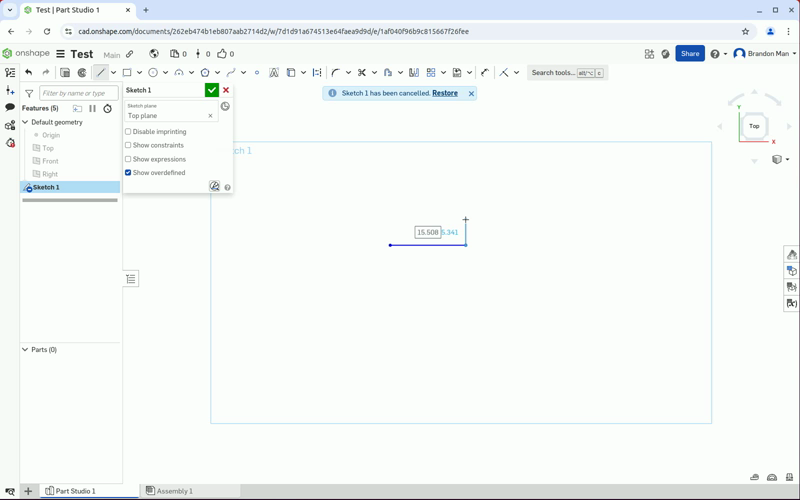
key_down(shift)
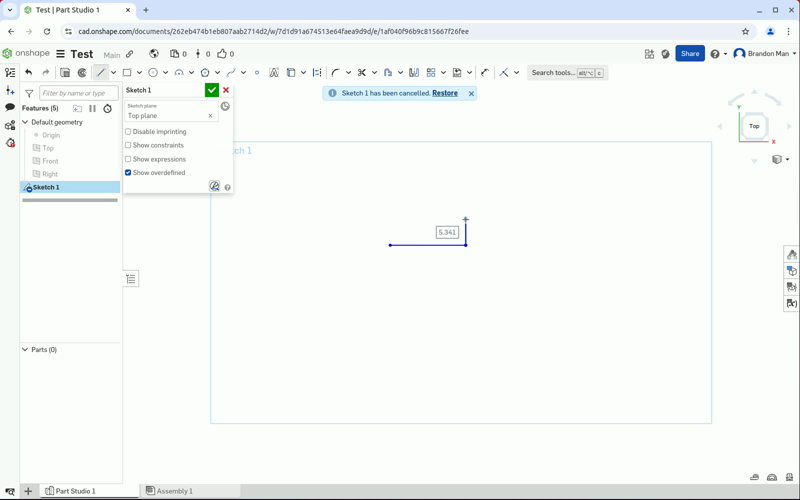
mouse_move(495, 219)
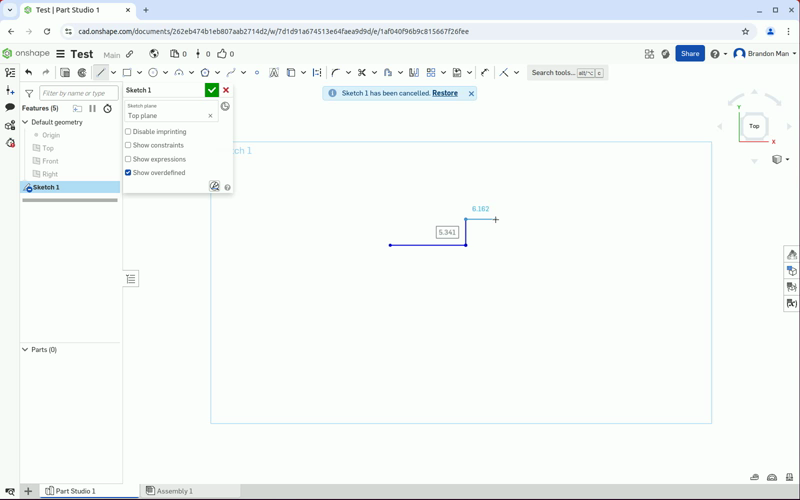
mouse_move(451, 219)
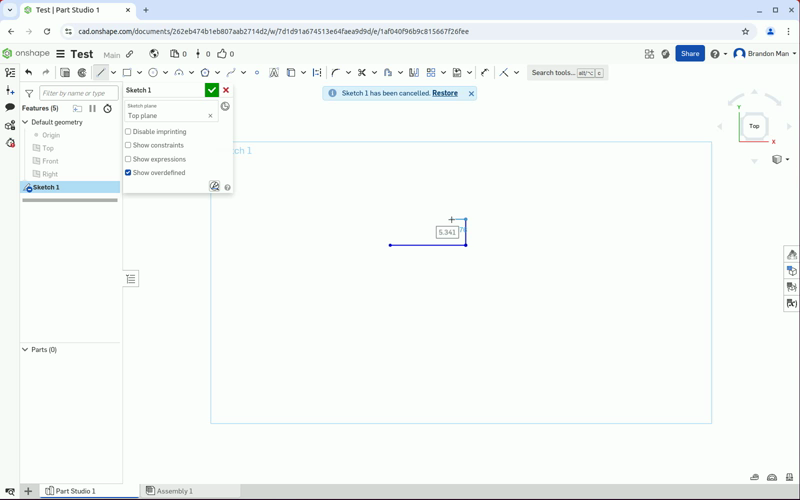
click(451, 219)
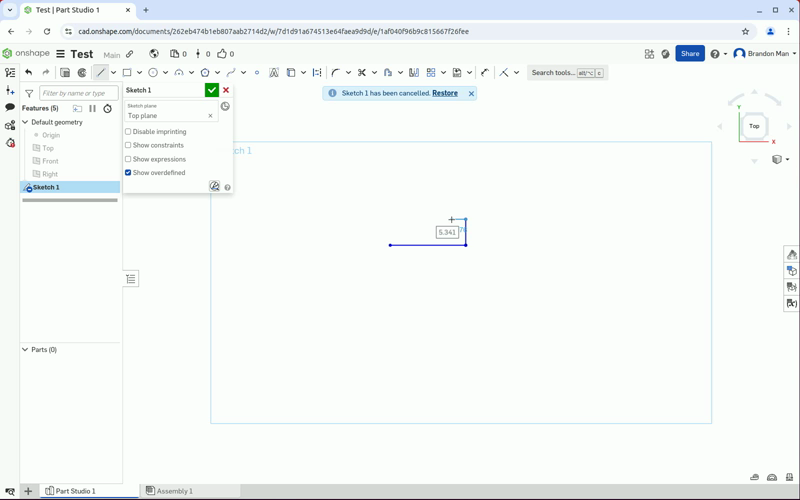
key_up(shift)
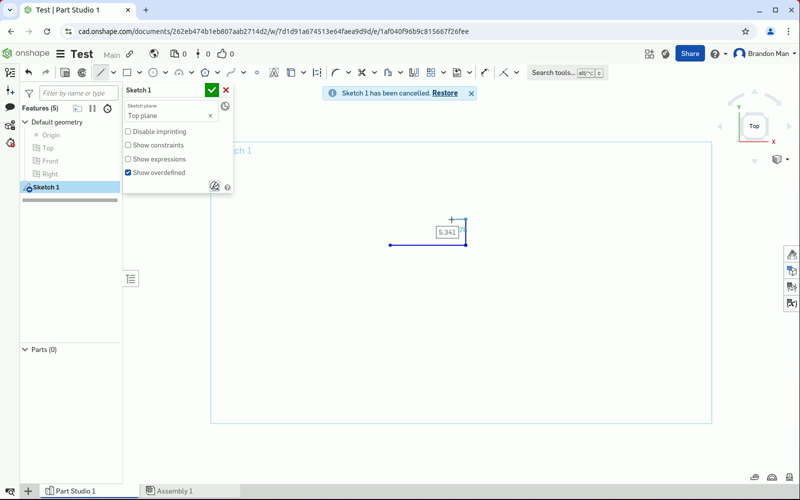
key_down(shift)
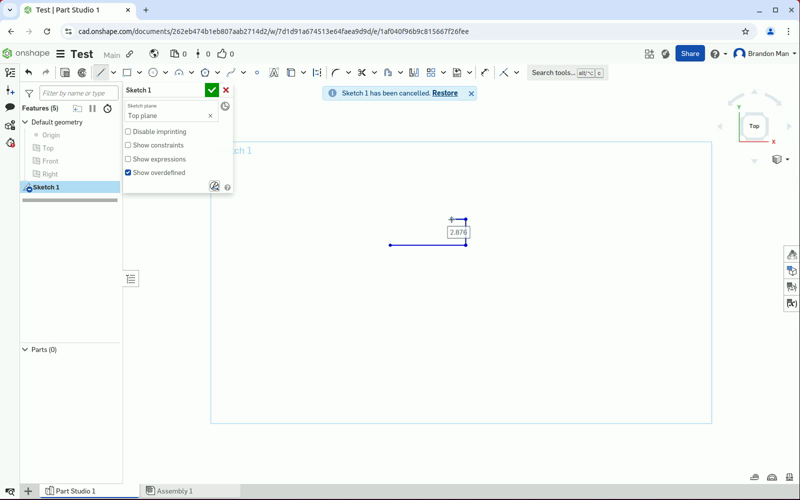
mouse_move(481, 219)
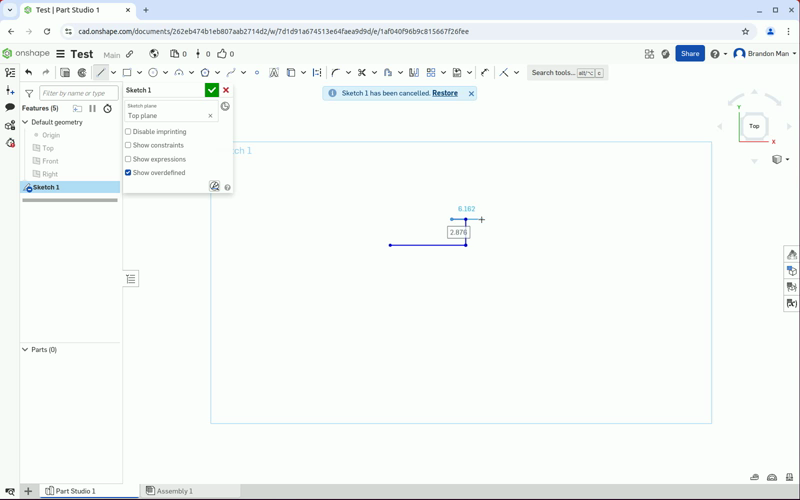
mouse_move(451, 196)
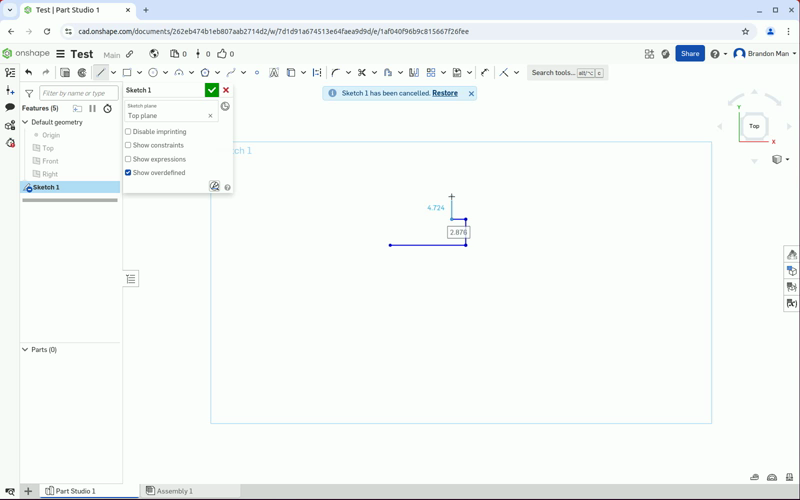
click(451, 196)
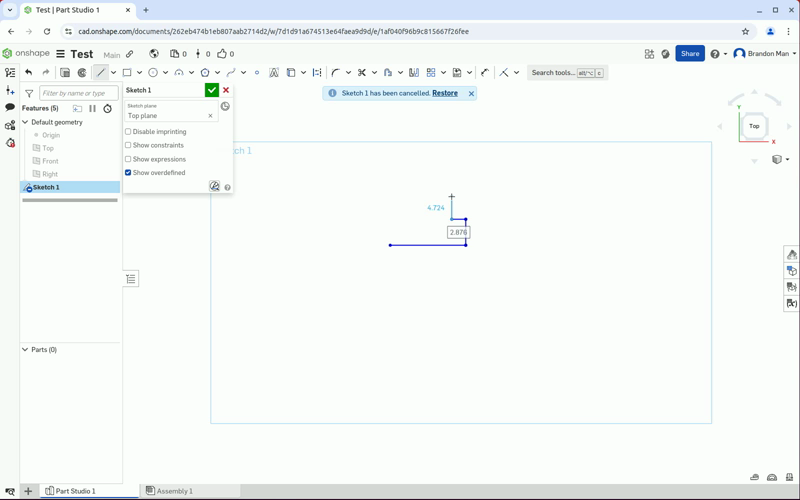
key_up(shift)
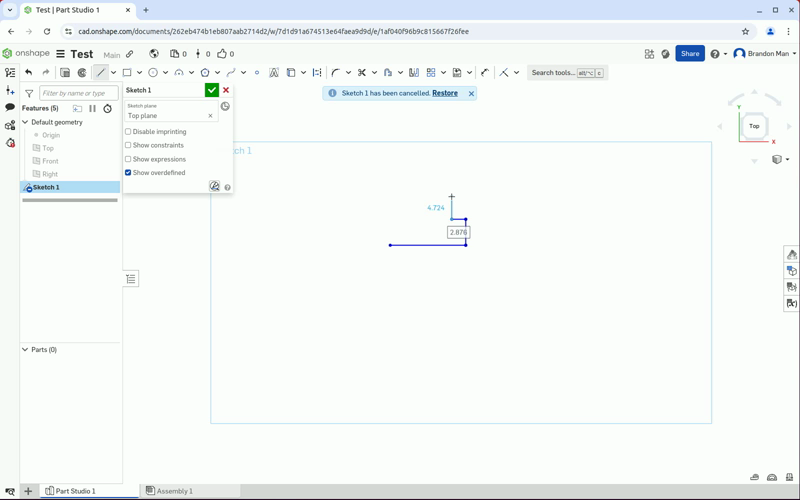
key_down(shift)
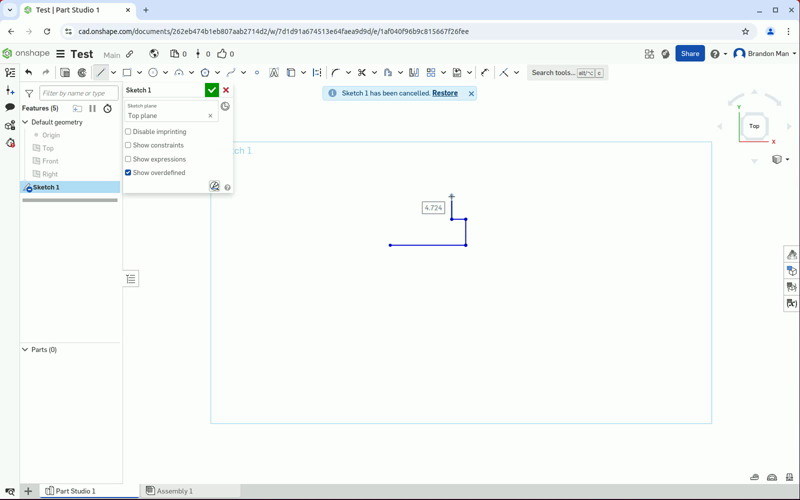
mouse_move(481, 196)
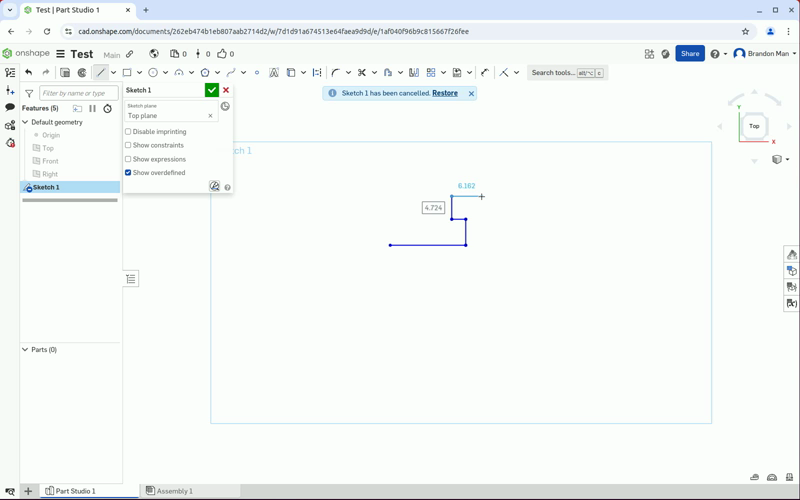
mouse_move(465, 196)
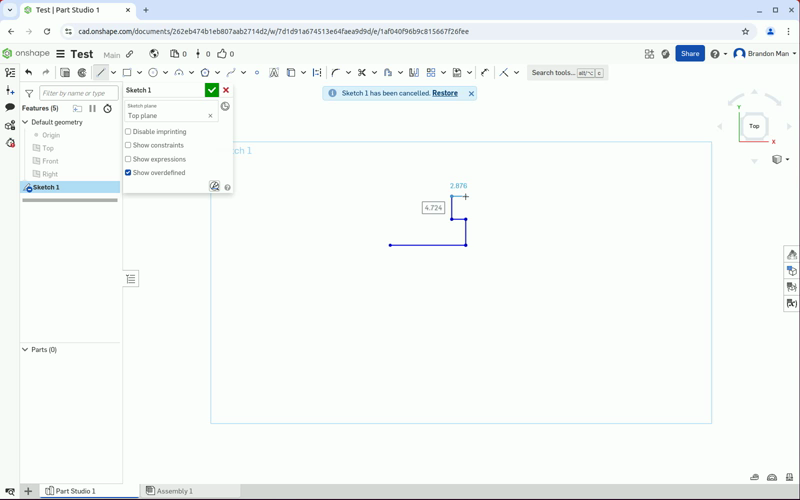
click(465, 196)
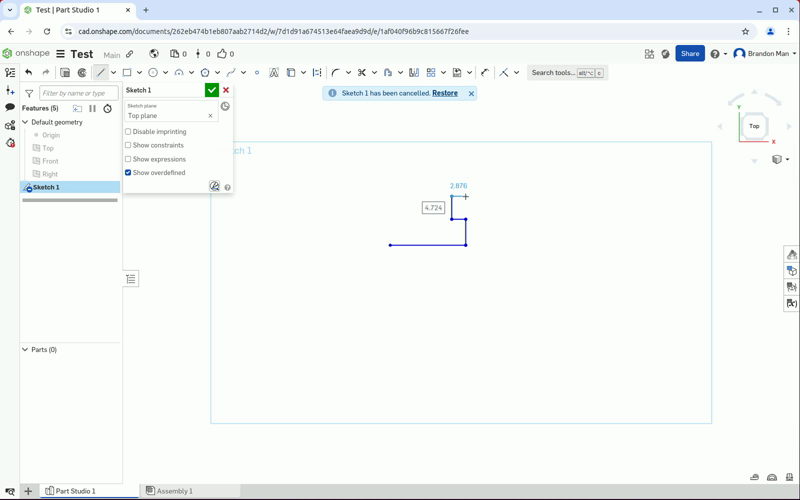
key_up(shift)
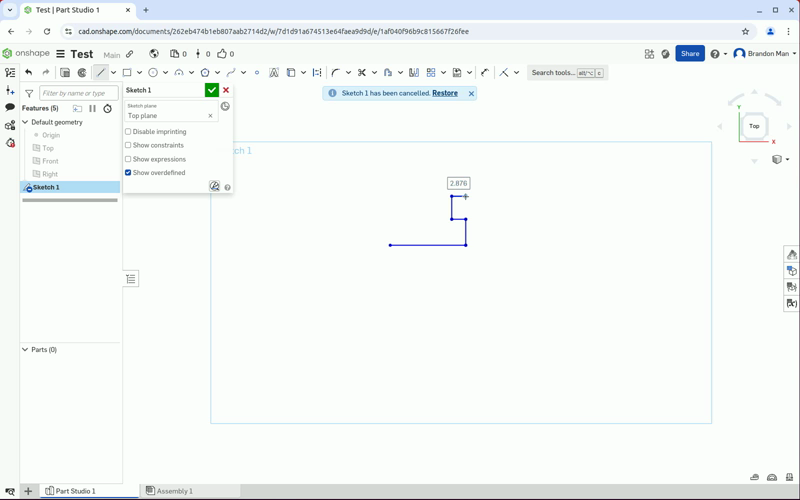
key_down(shift)
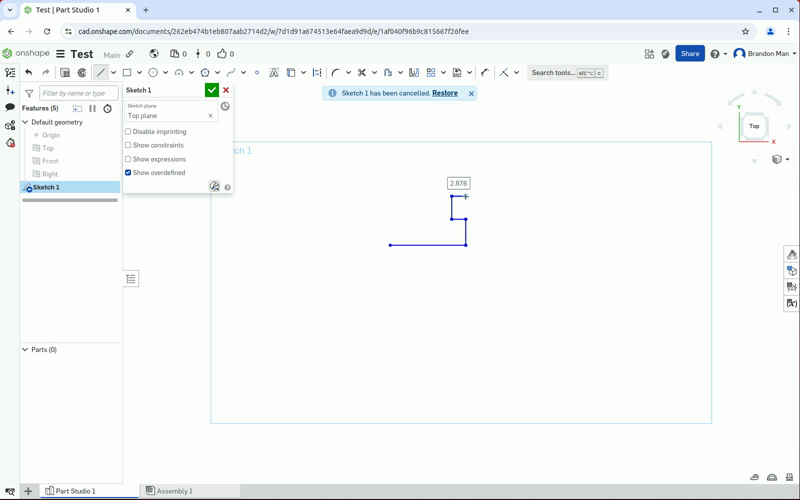
mouse_move(495, 196)
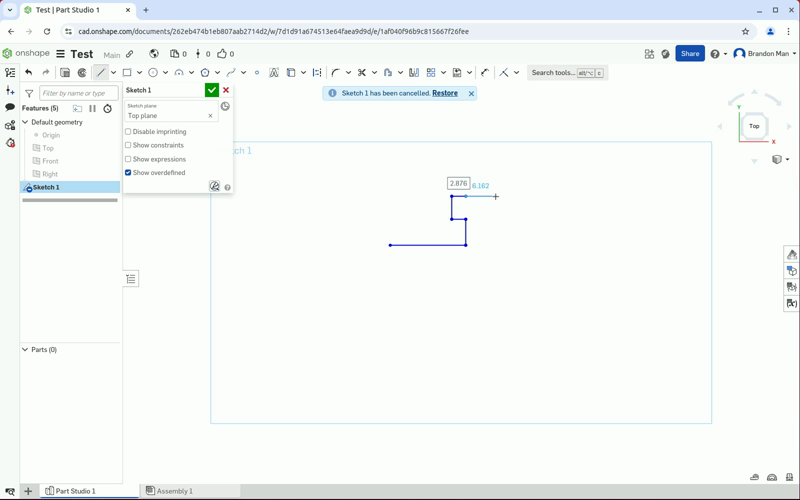
mouse_move(465, 170)
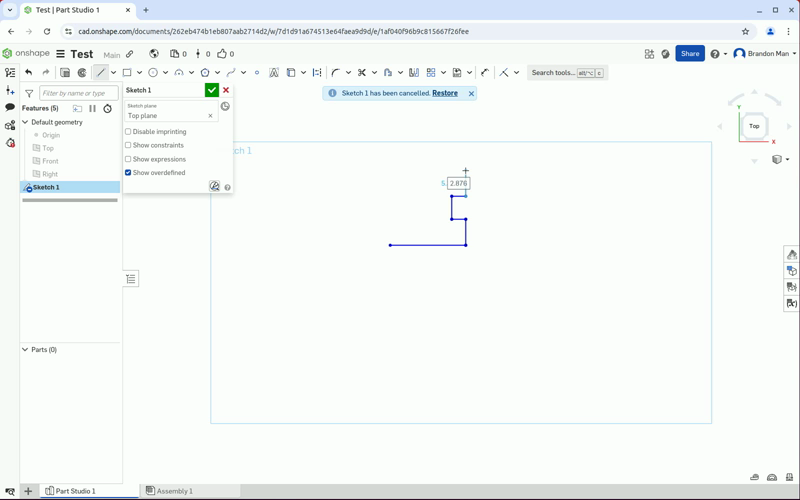
click(465, 170)
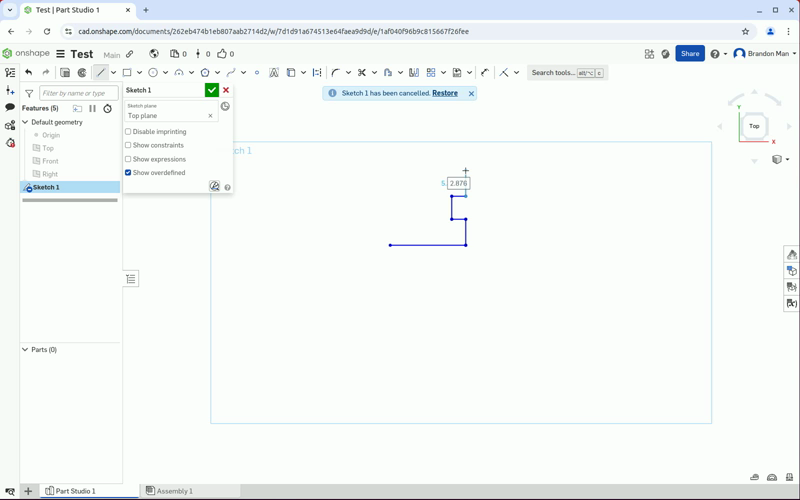
key_up(shift)
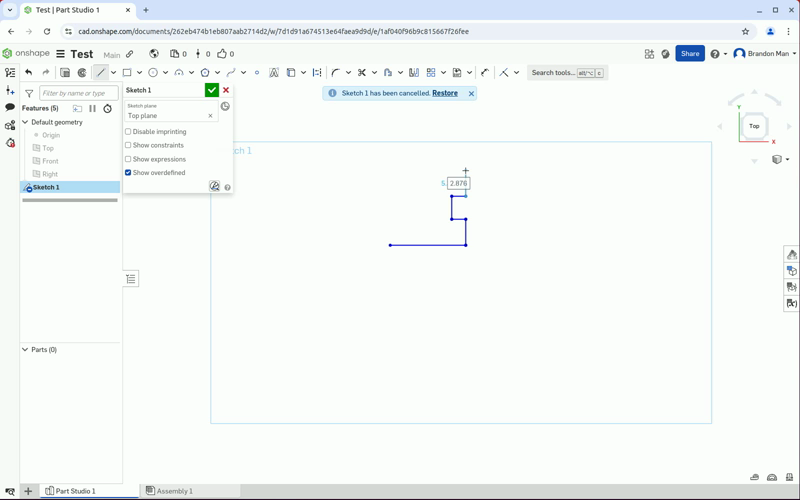
key_down(shift)
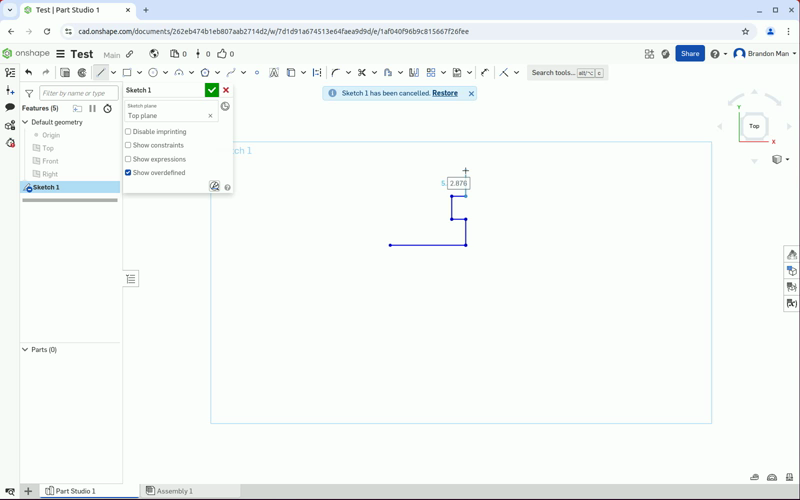
mouse_move(390, 170)
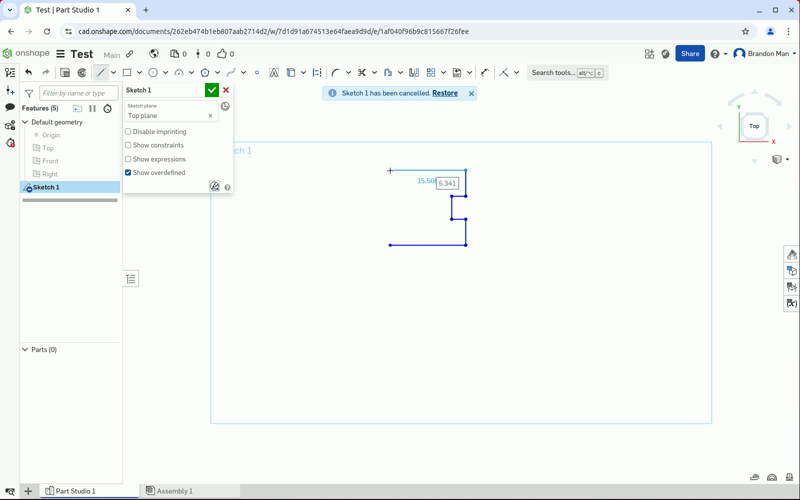
click(390, 170)
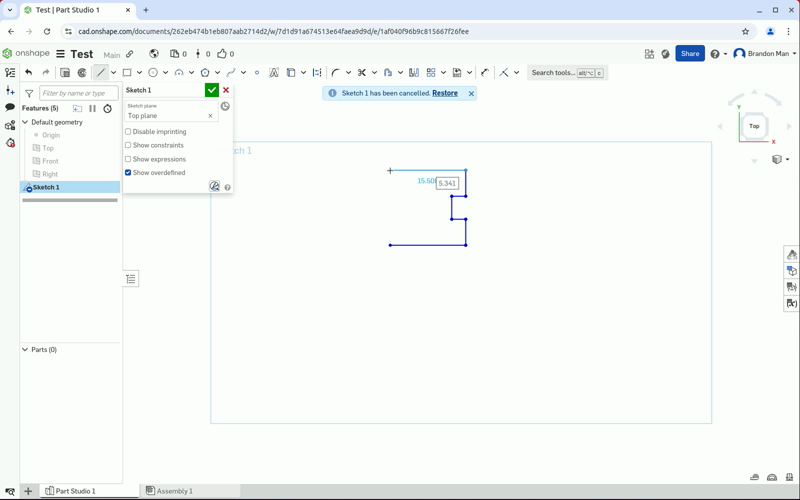
key_up(shift)
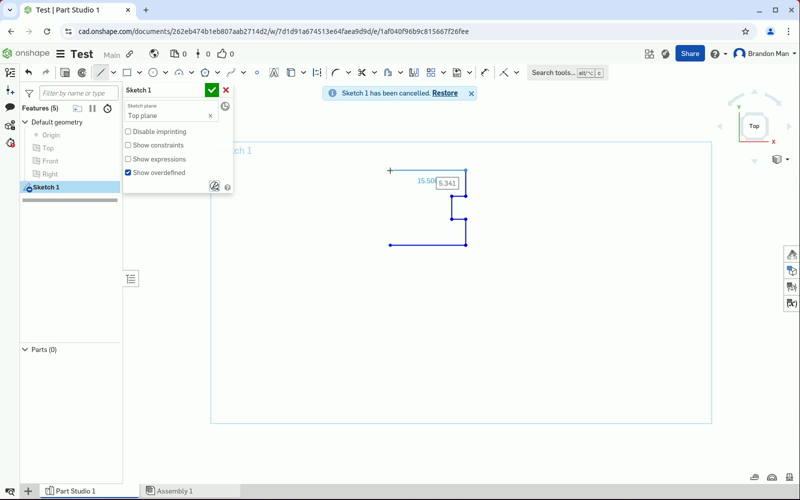
key_down(shift)
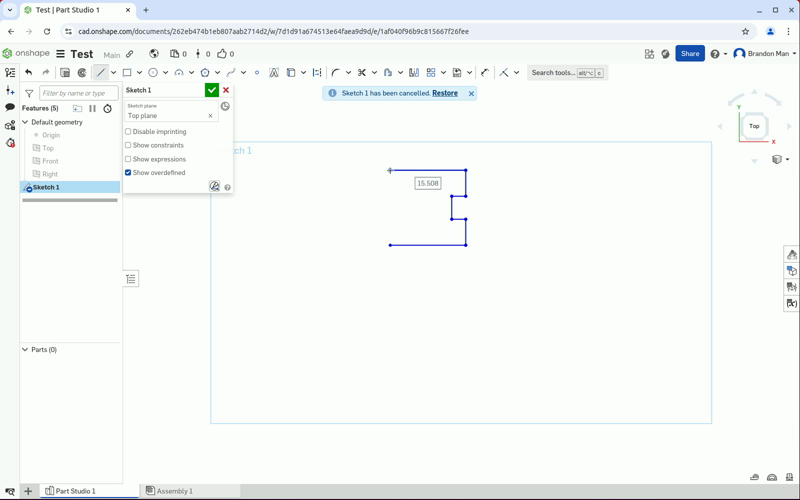
mouse_move(420, 170)
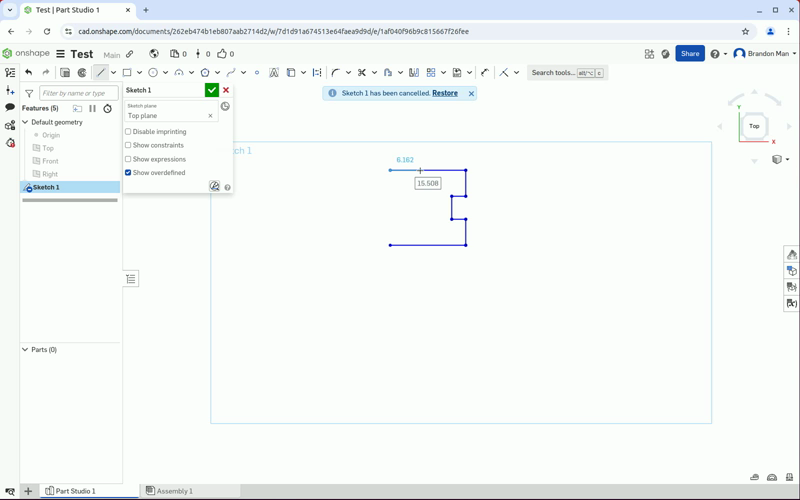
mouse_move(390, 196)
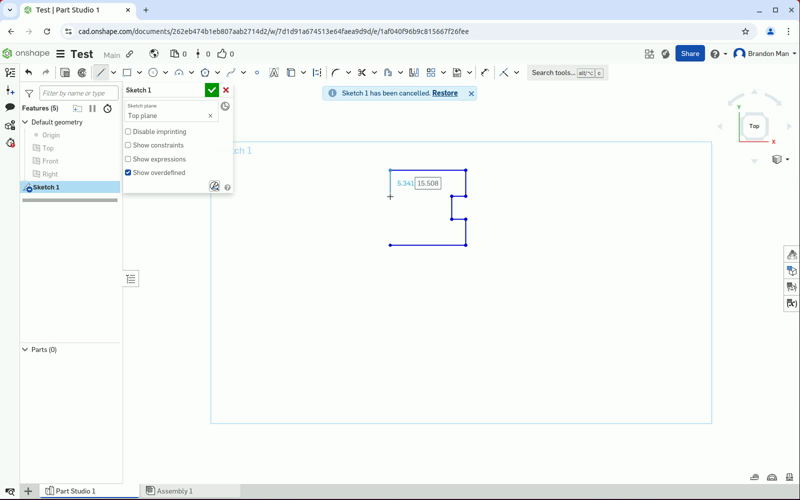
click(390, 196)
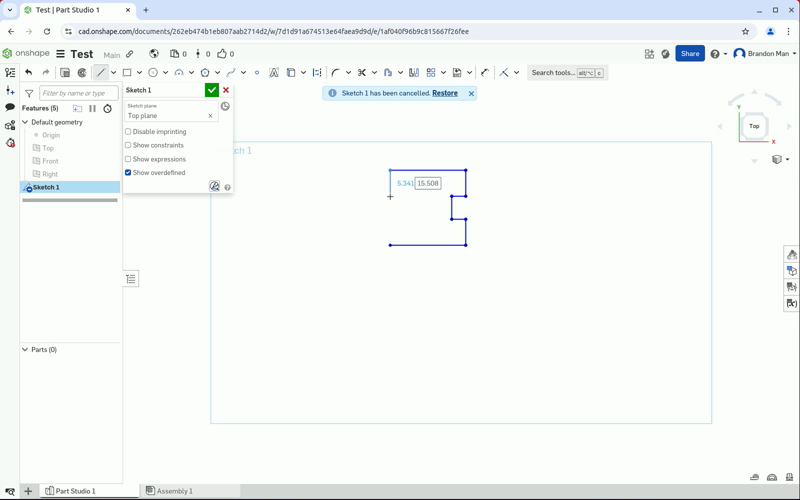
key_up(shift)
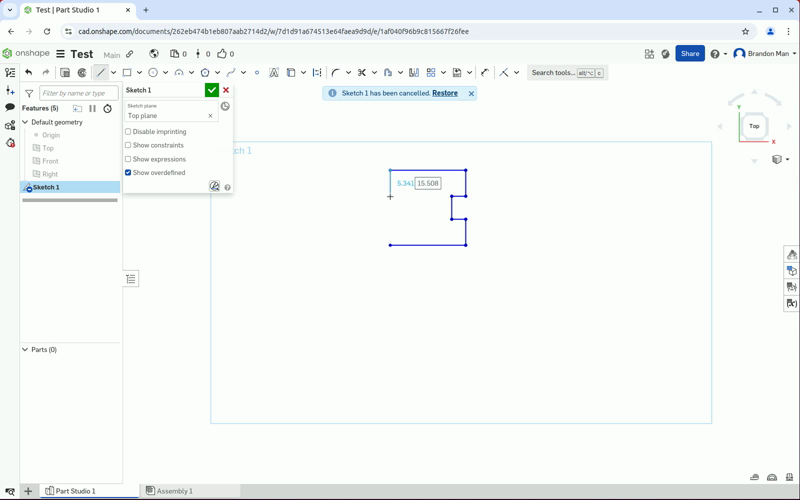
key_down(shift)
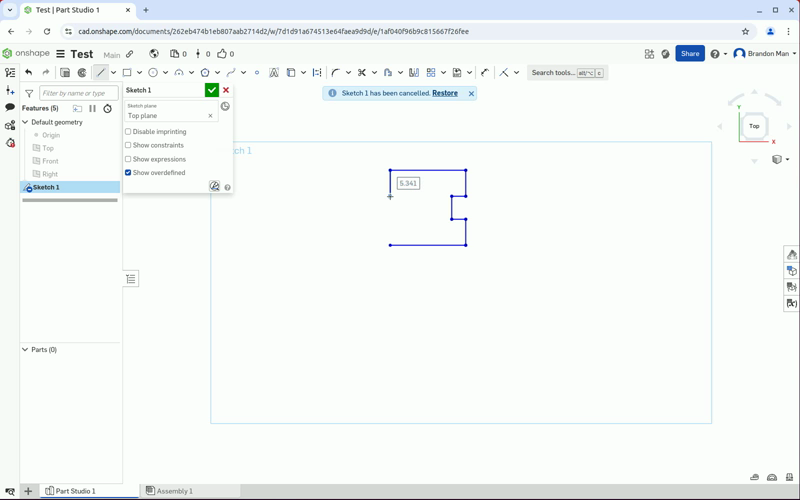
mouse_move(420, 196)
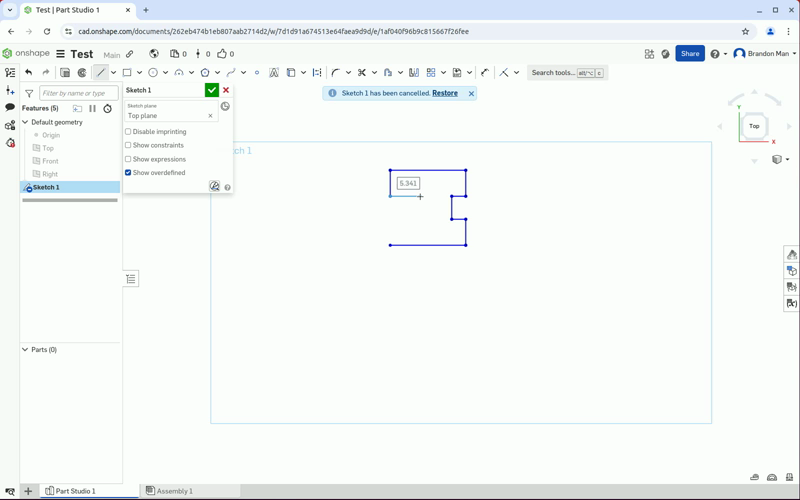
mouse_move(404, 196)
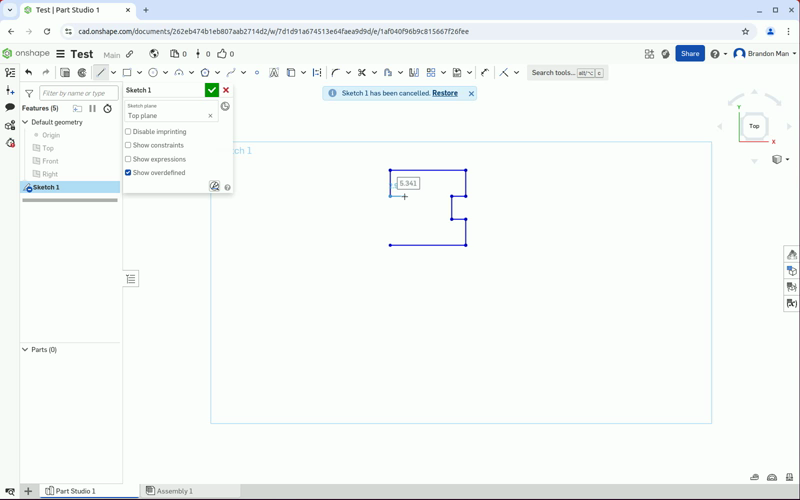
click(404, 196)
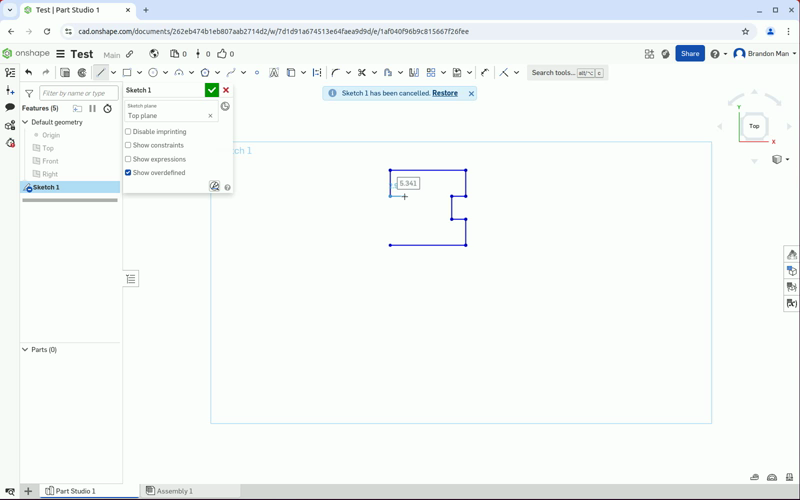
key_up(shift)
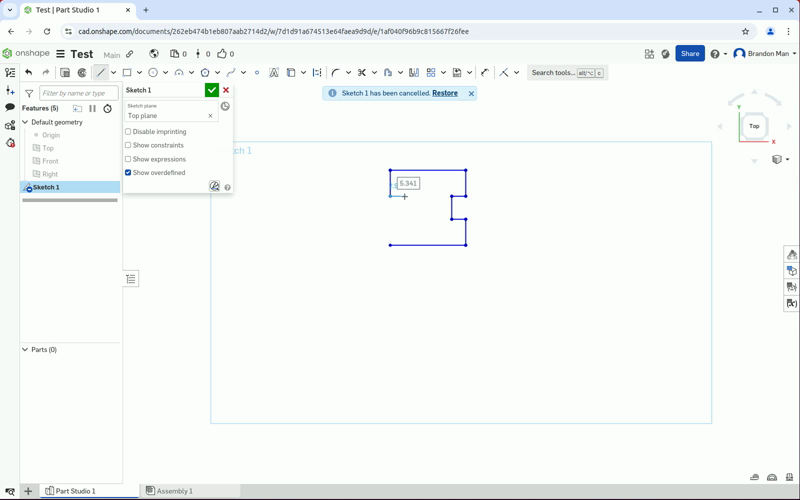
key_down(shift)
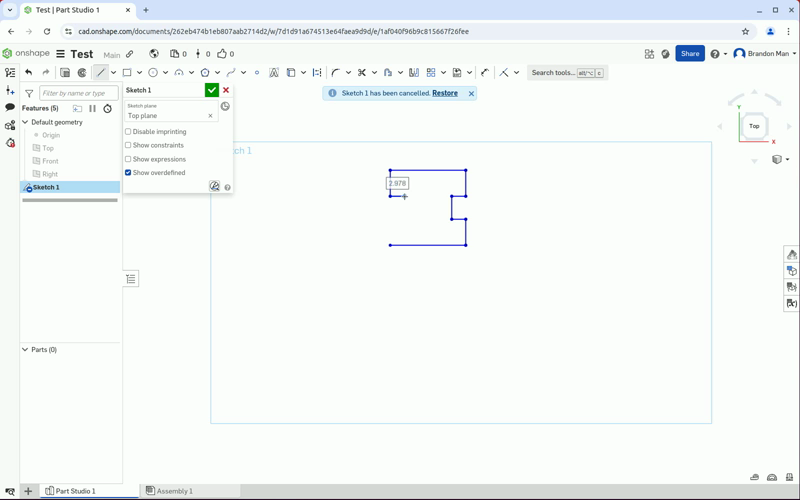
mouse_move(434, 196)
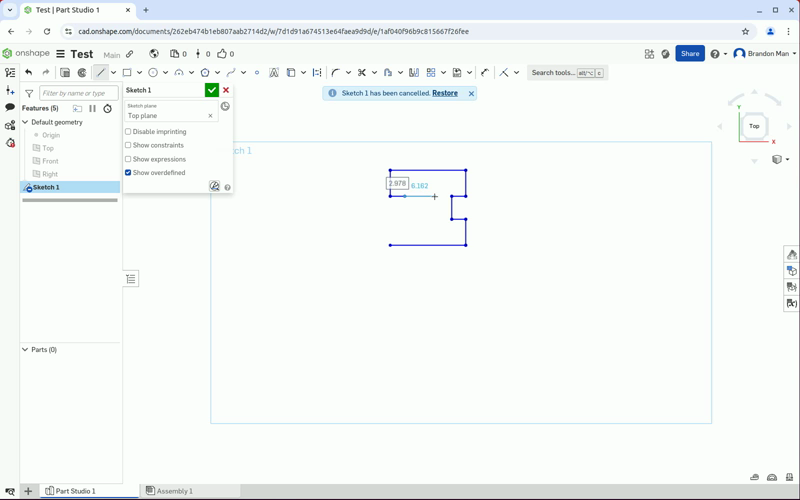
mouse_move(404, 219)
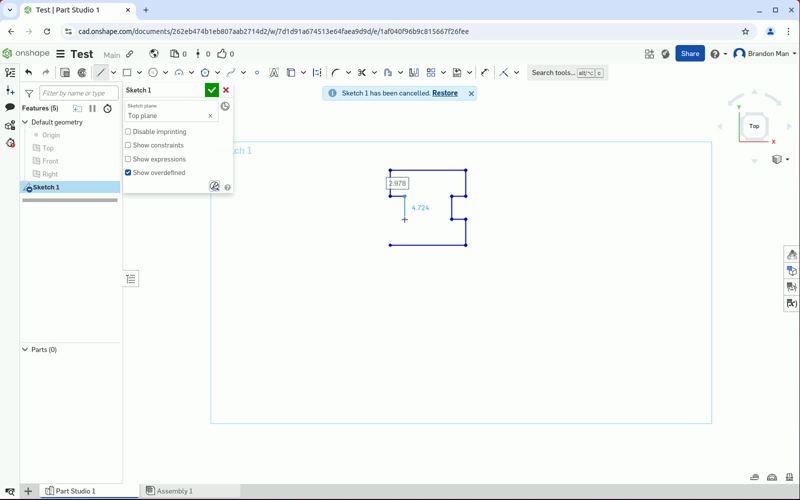
click(404, 219)
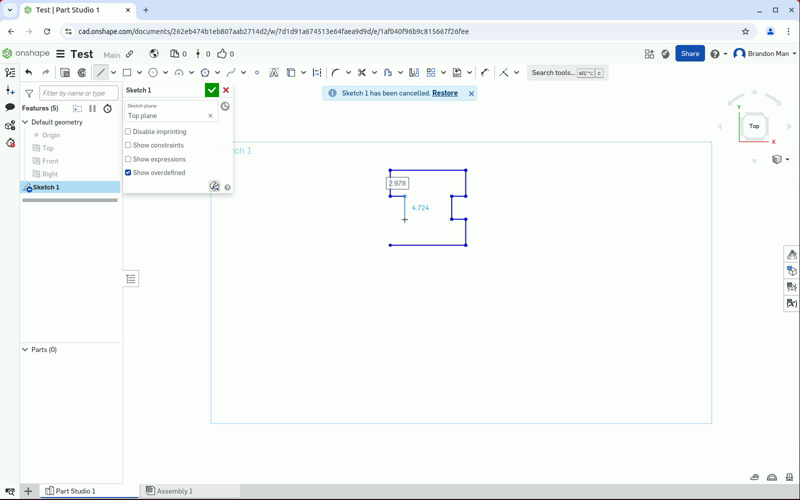
key_up(shift)
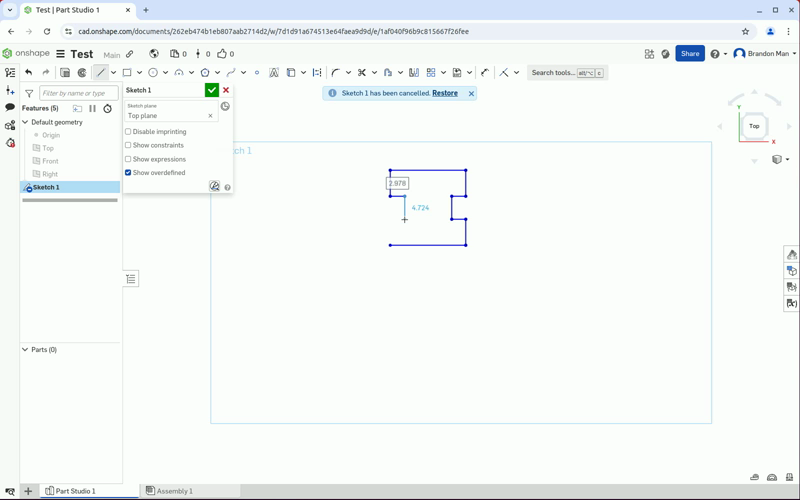
key_down(shift)
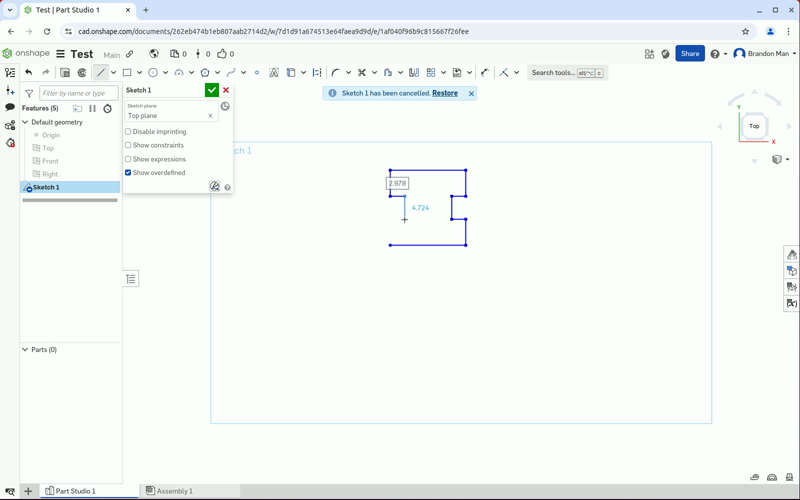
mouse_move(434, 219)
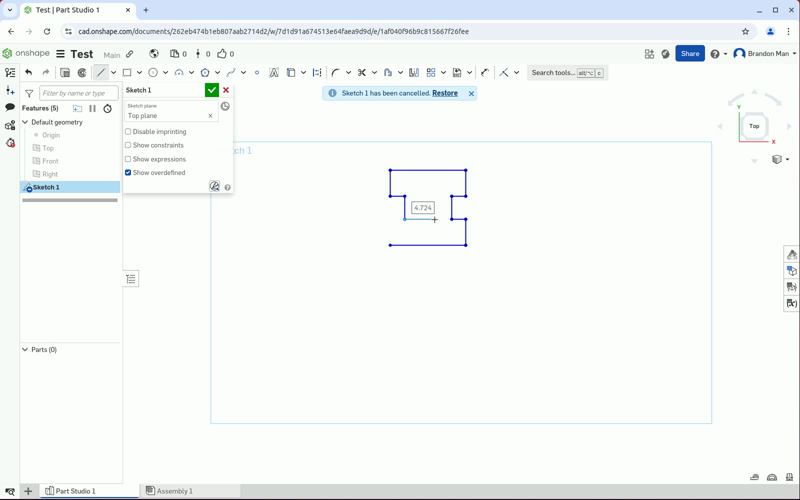
mouse_move(390, 219)
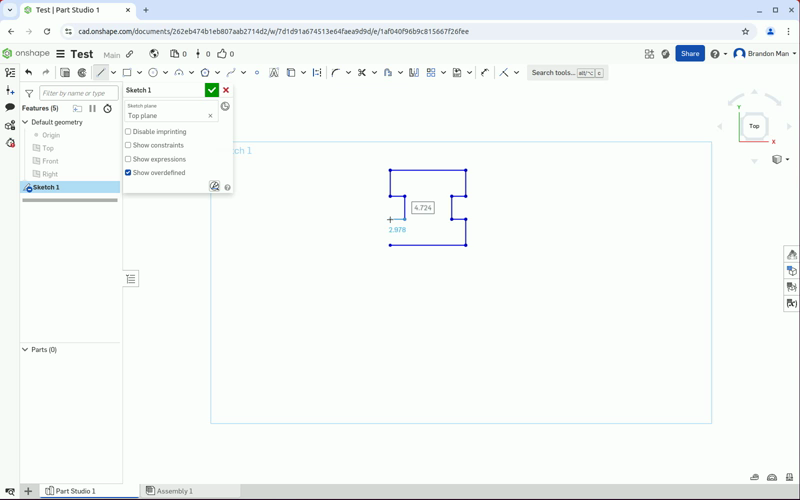
click(390, 219)
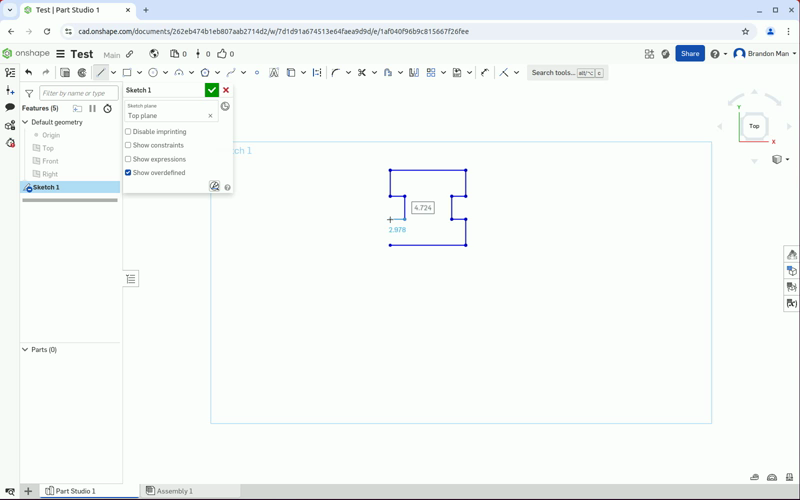
key_up(shift)
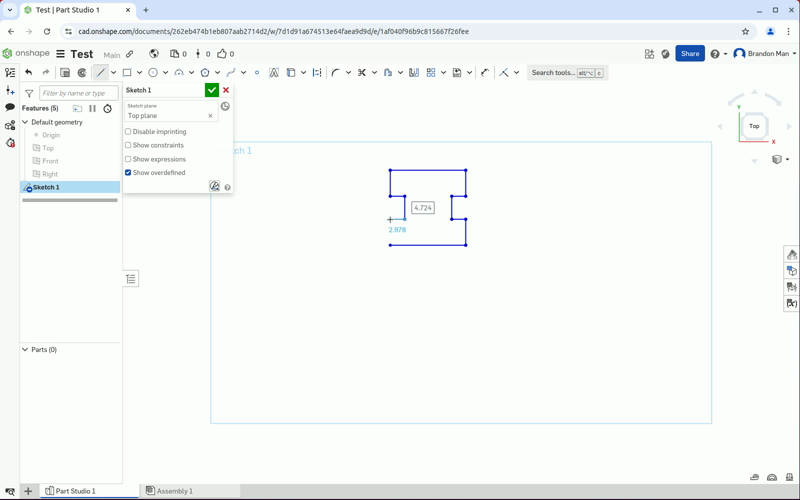
mouse_move(420, 219)
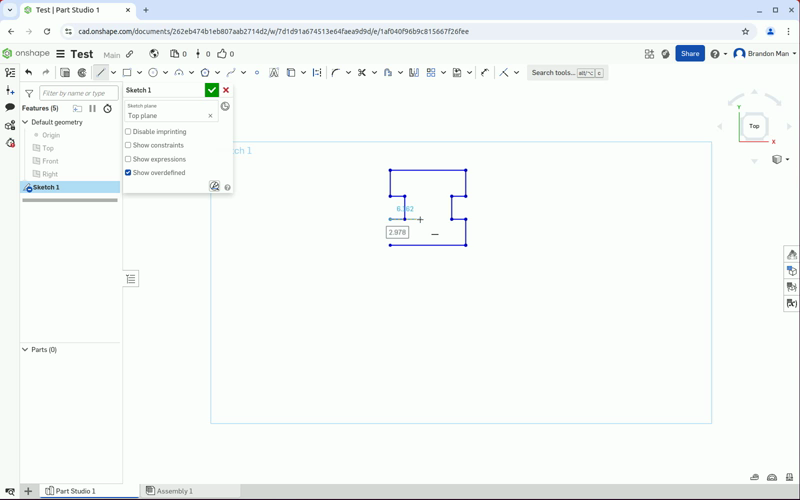
key_down(shift)
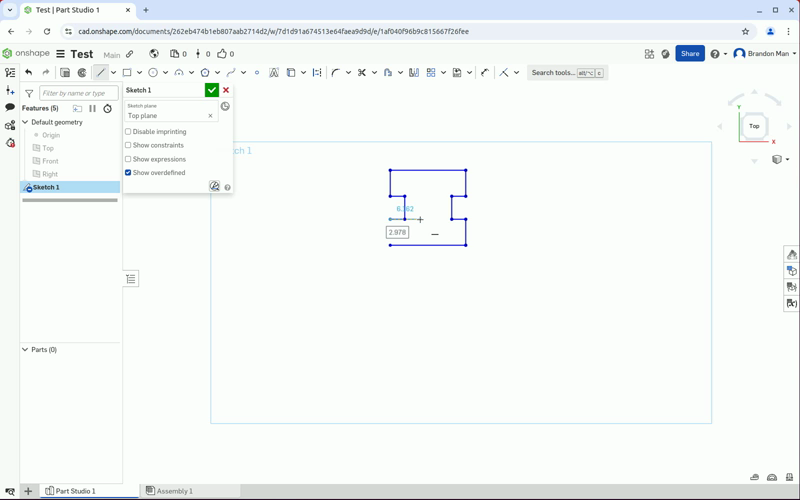
mouse_move(390, 245)
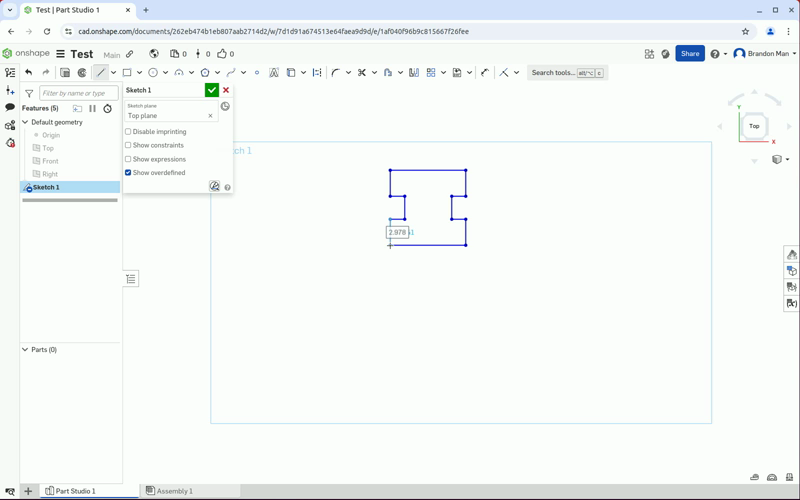
key_up(shift)
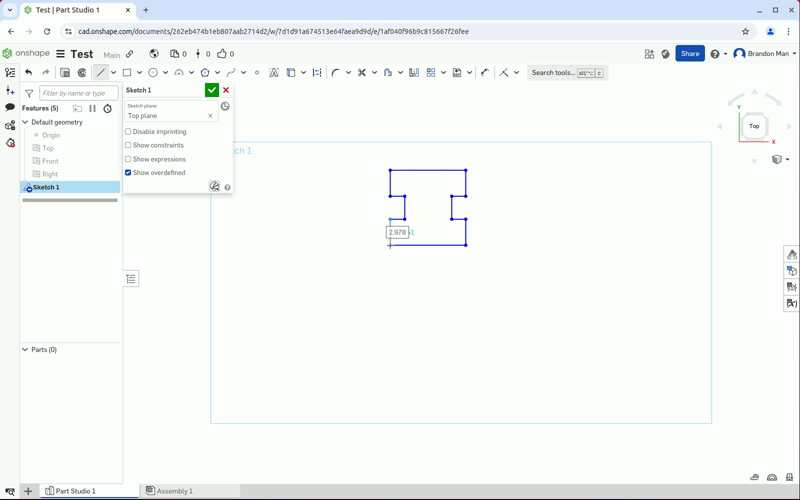
click(390, 245)
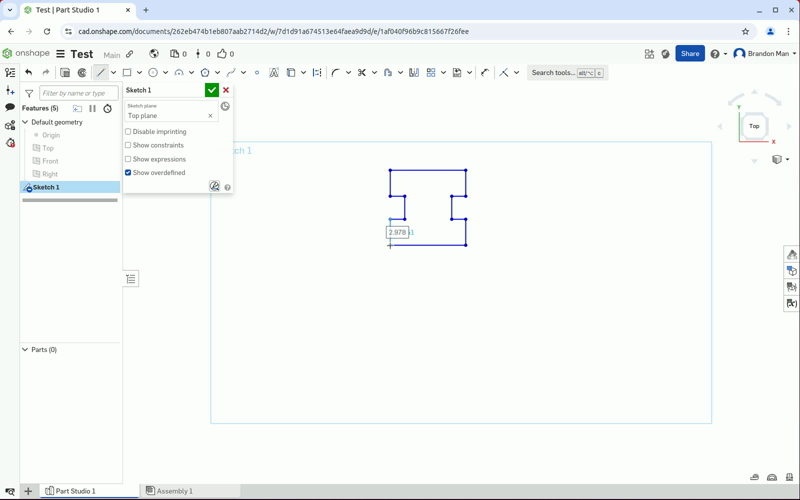
key(esc)
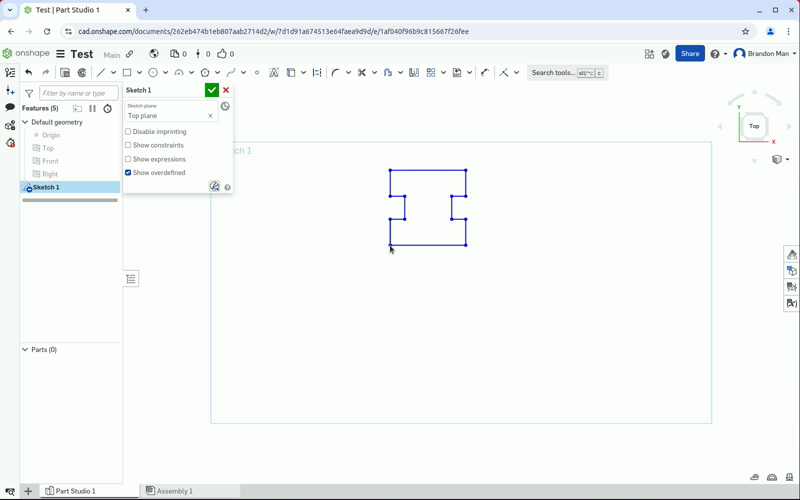
key(c)
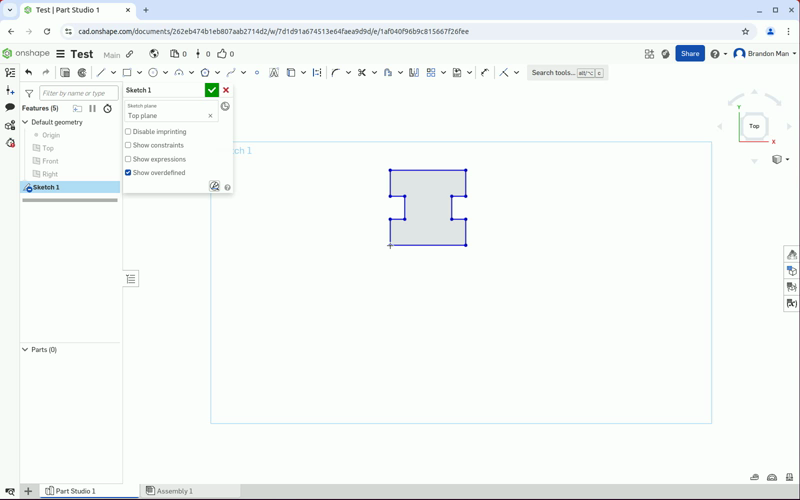
key_down(shift)
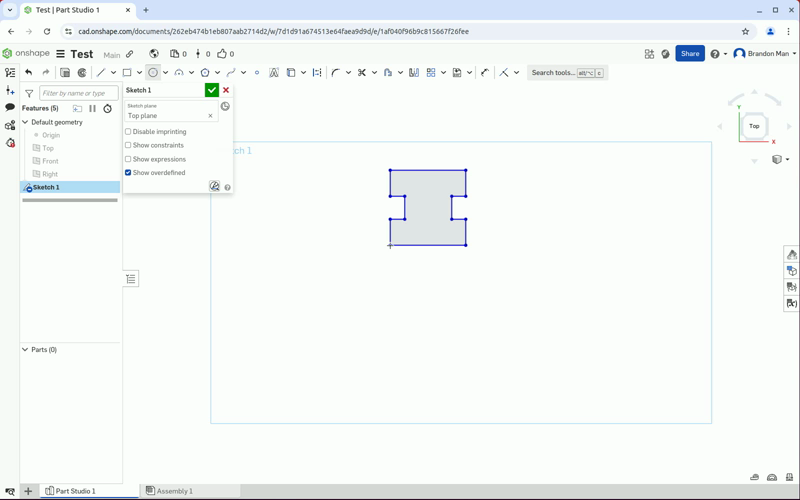
mouse_move(428, 207)
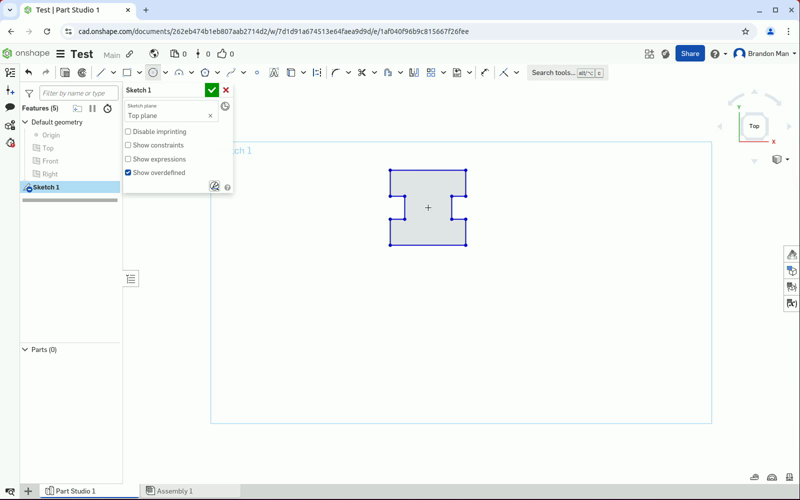
click(428, 207)
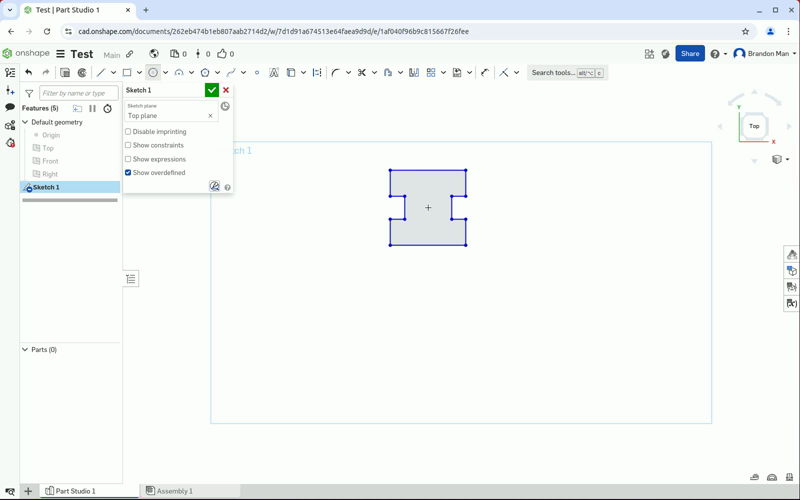
key_up(shift)
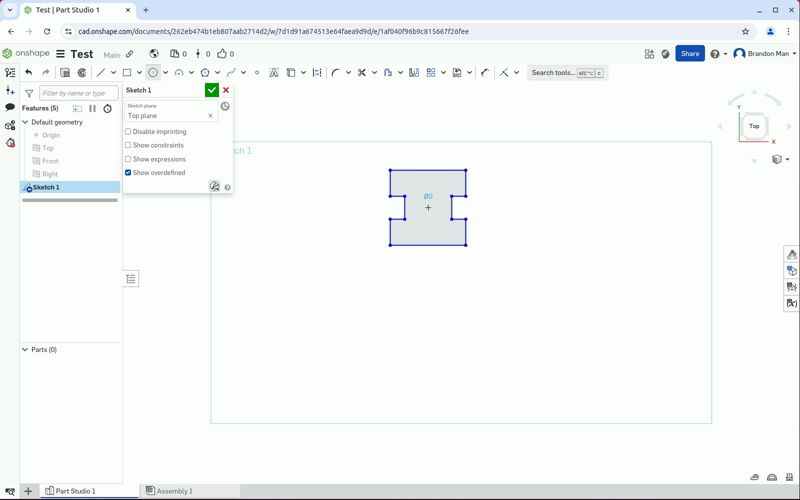
mouse_move(437, 207)
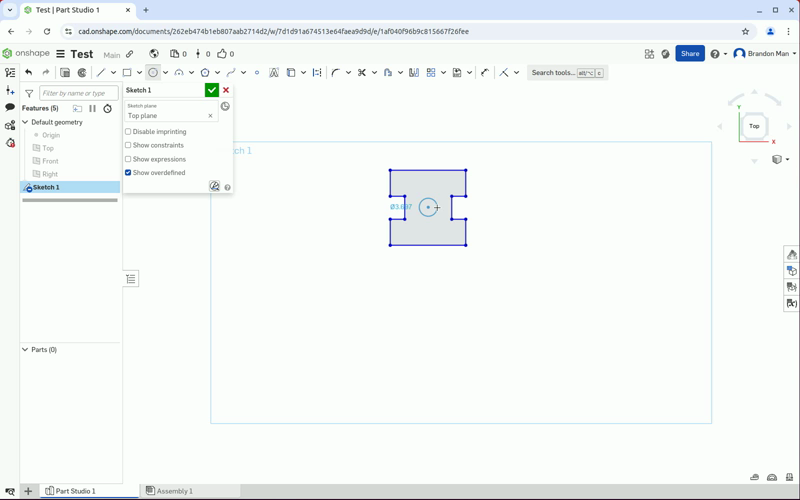
click(437, 207)
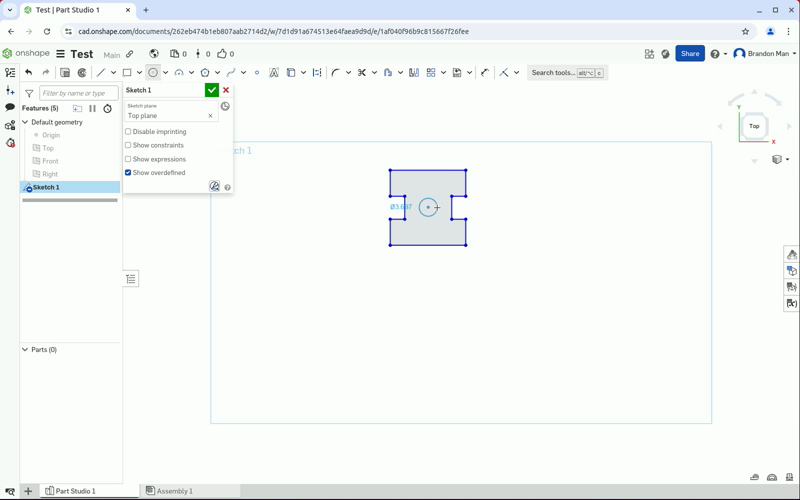
key(esc)
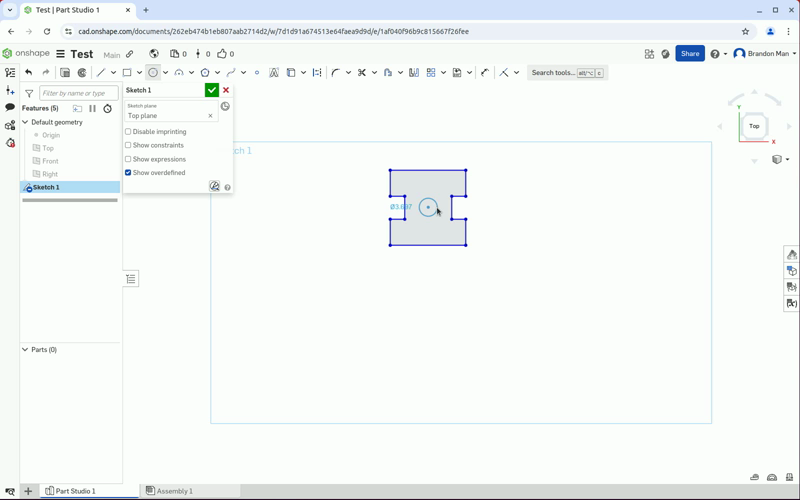
mouse_move(421, 231)
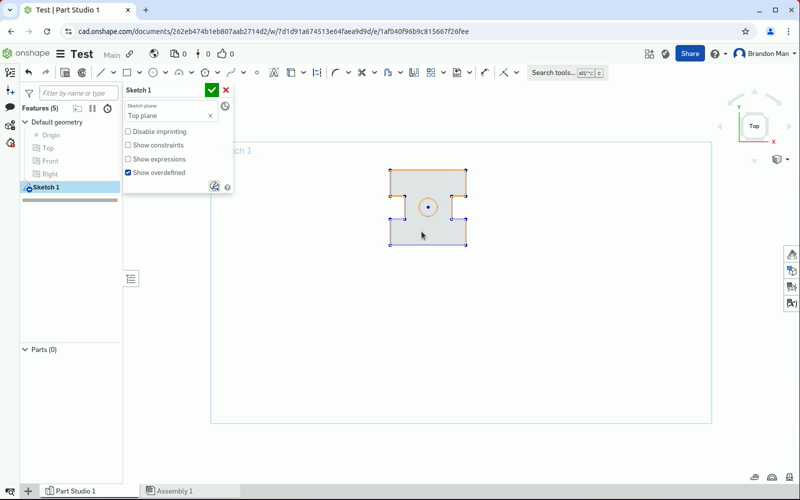
click(421, 231)
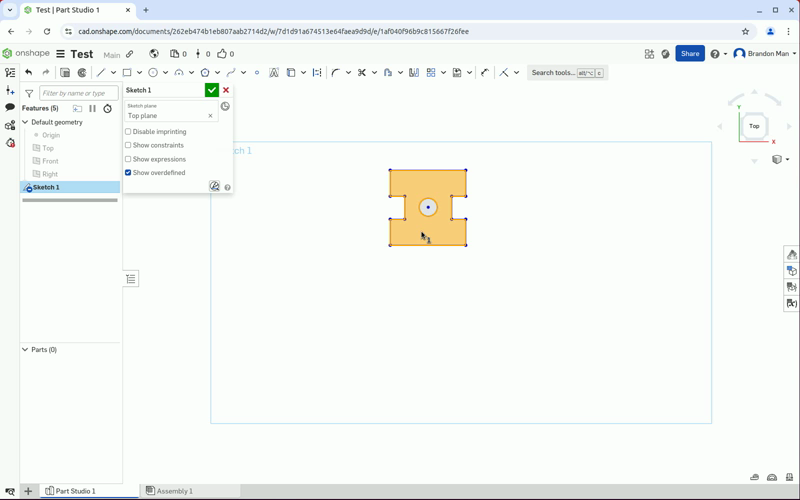
mouse_move(73, 352)
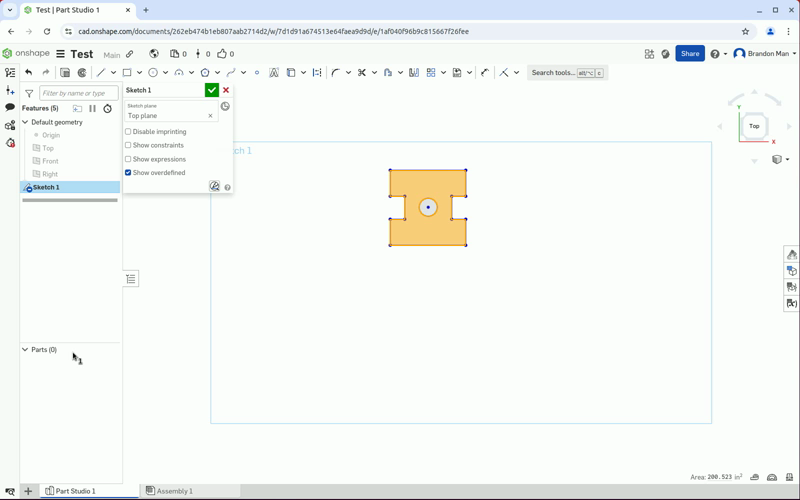
key(shift+y)
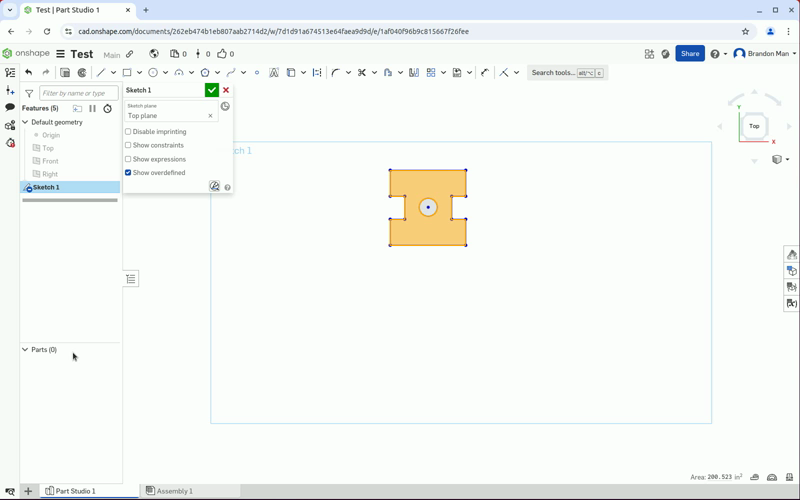
key(shift+e)
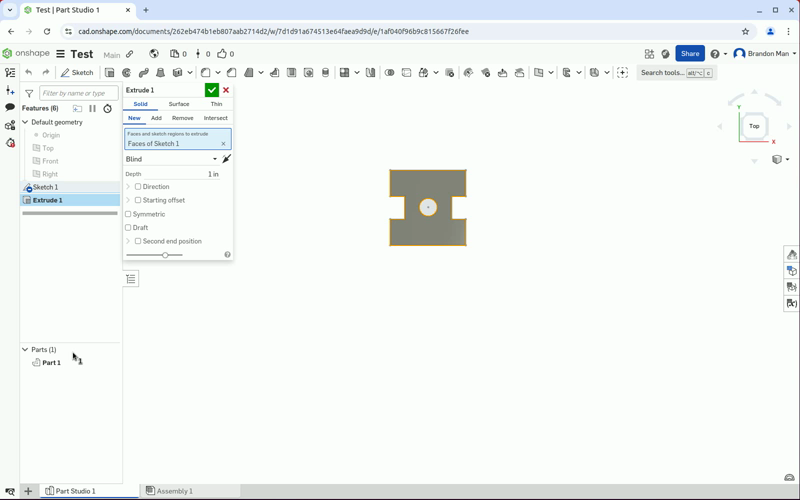
mouse_move(143, 106)
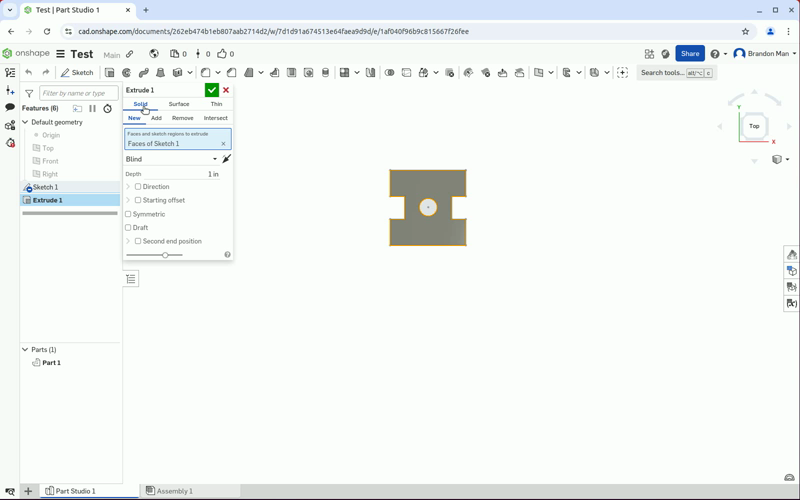
click(143, 106)
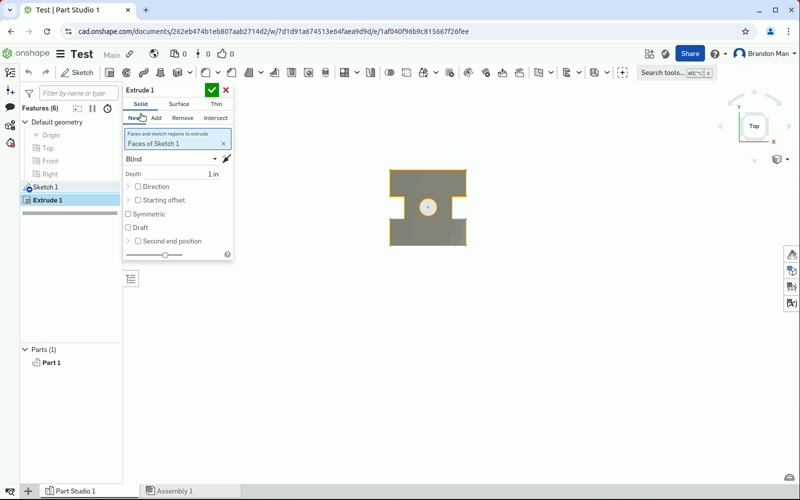
mouse_move(137, 120)
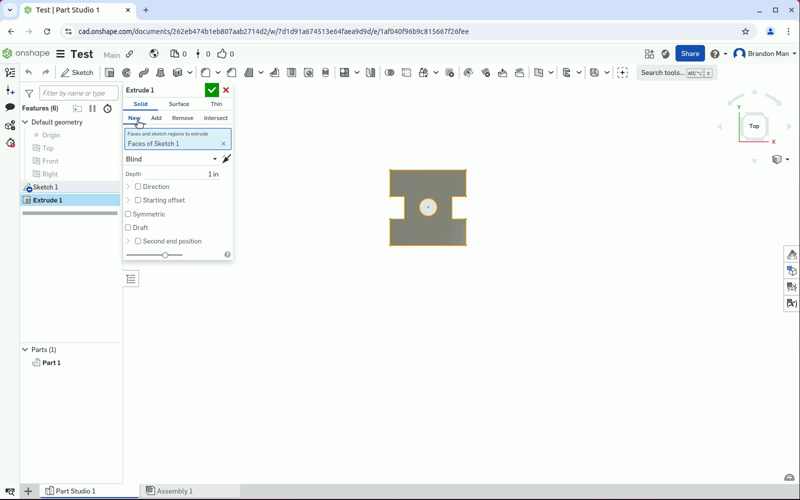
click(137, 120)
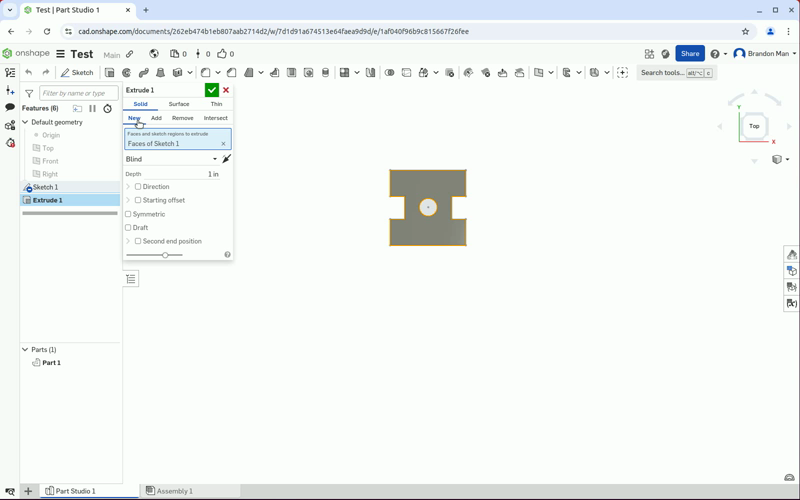
key(tab, 4)
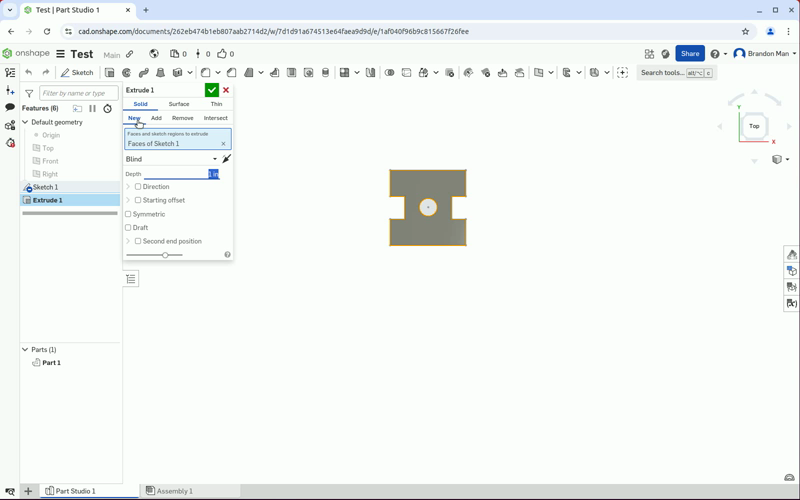
text(3.851)
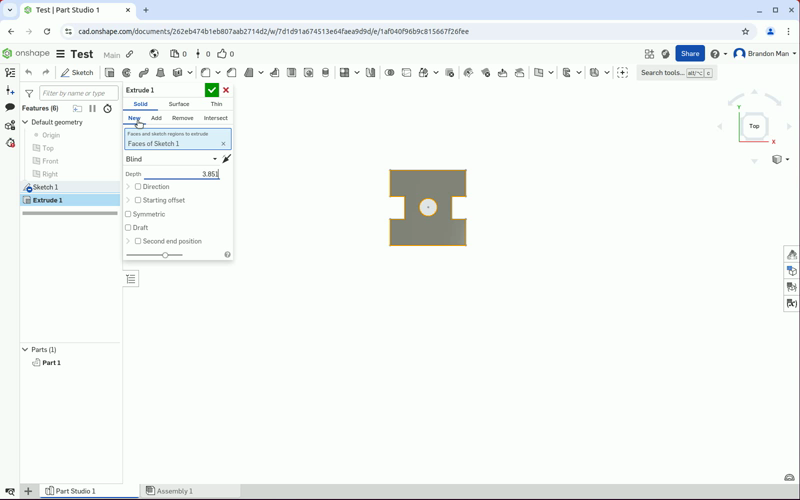
key(enter)
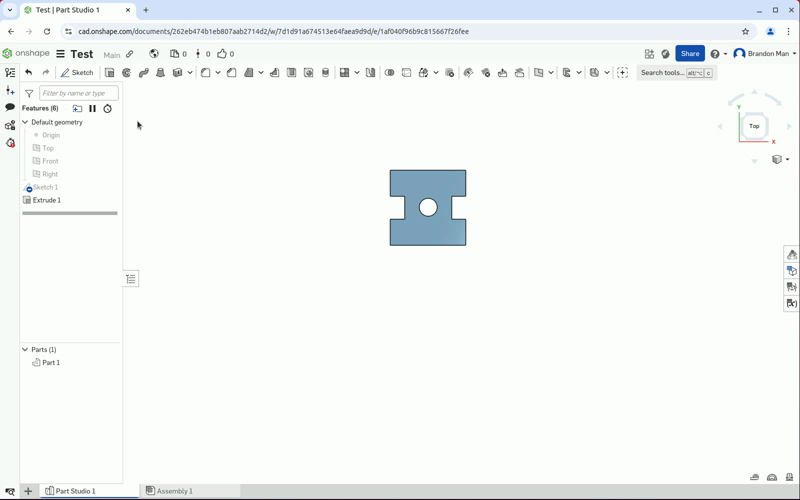
key(shift+h)
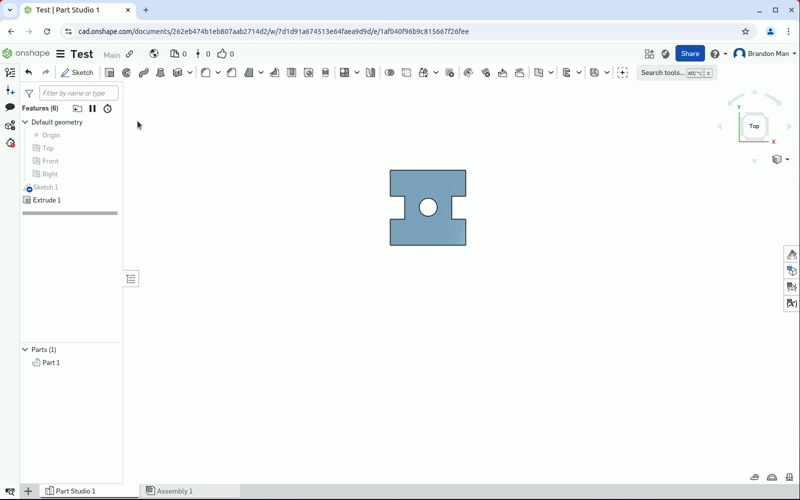
key(shift+h)
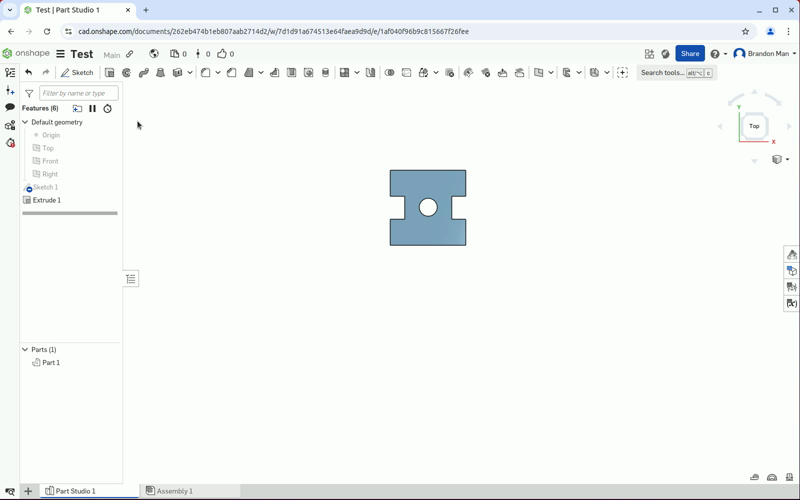
mouse_move(73, 189)
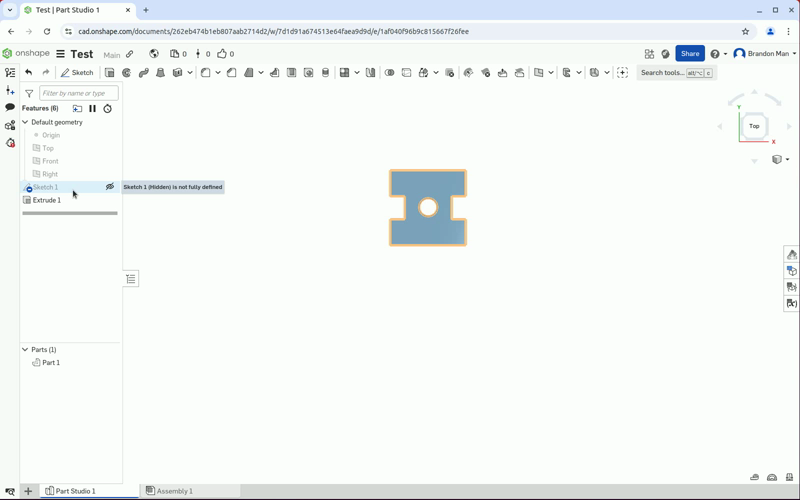
click(73, 189)
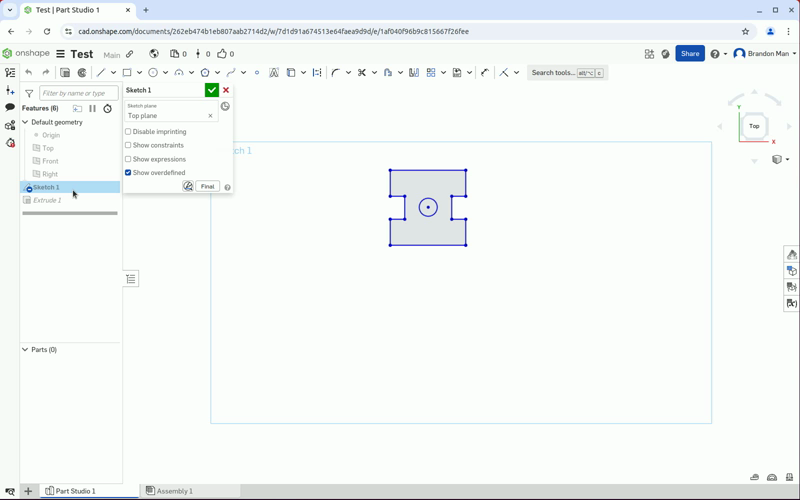
mouse_move(229, 92)
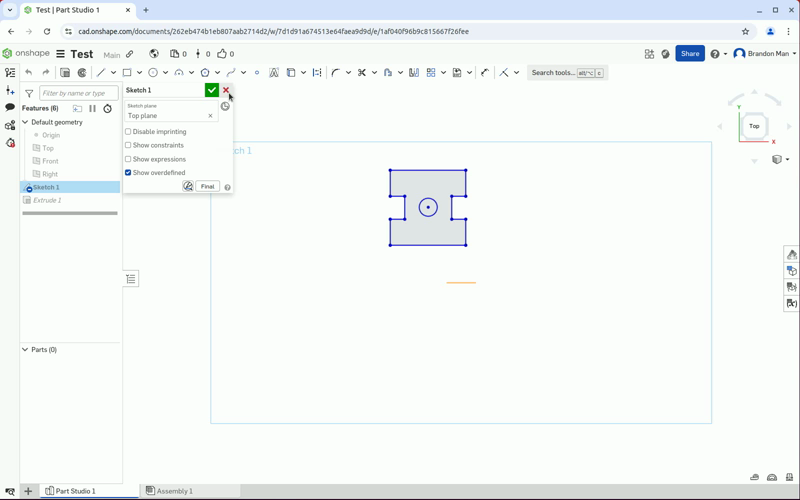
click(229, 92)
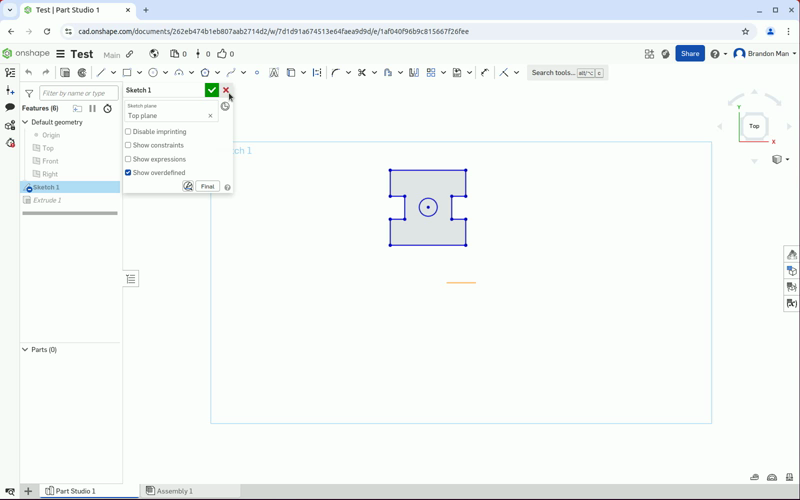
key(shift+s)
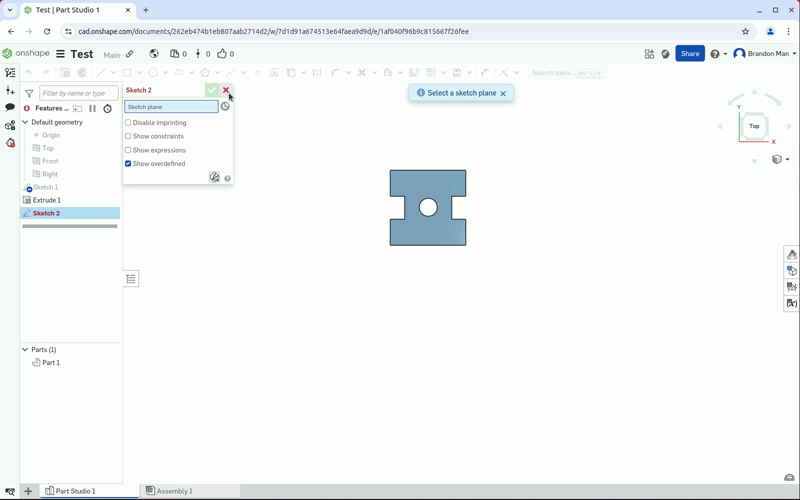
mouse_move(73, 150)
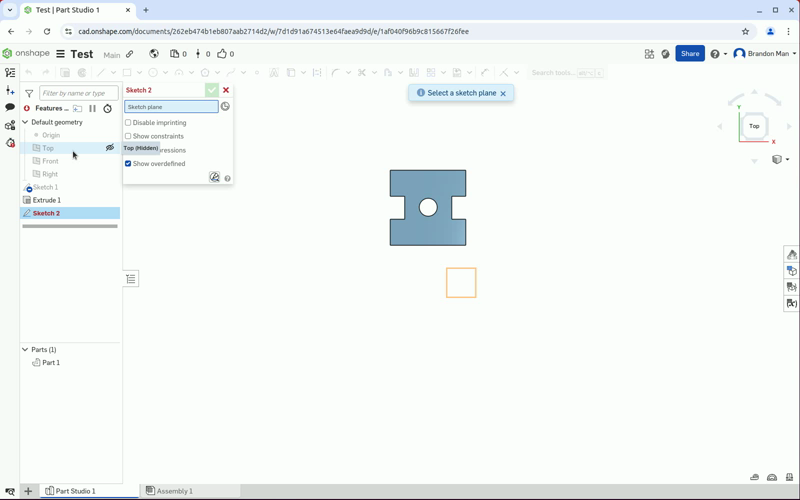
click(73, 150)
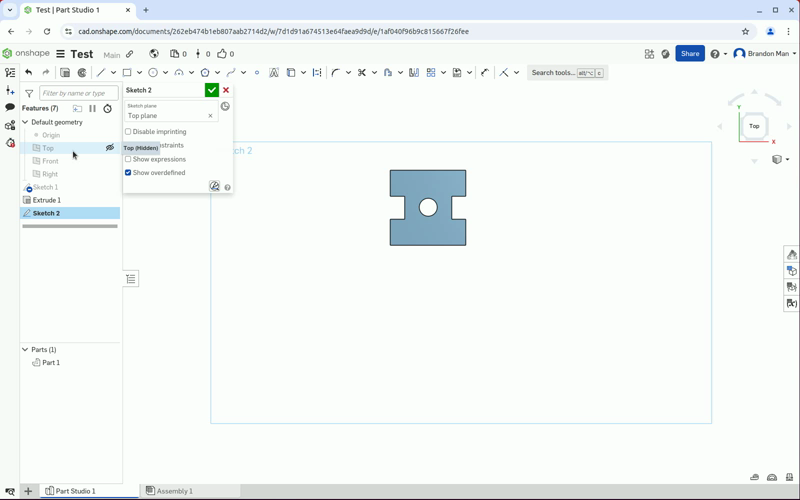
mouse_move(73, 352)
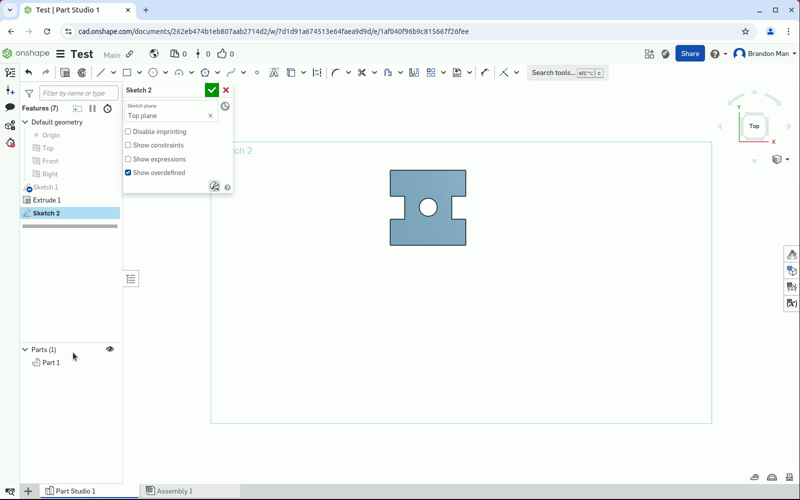
key(y)
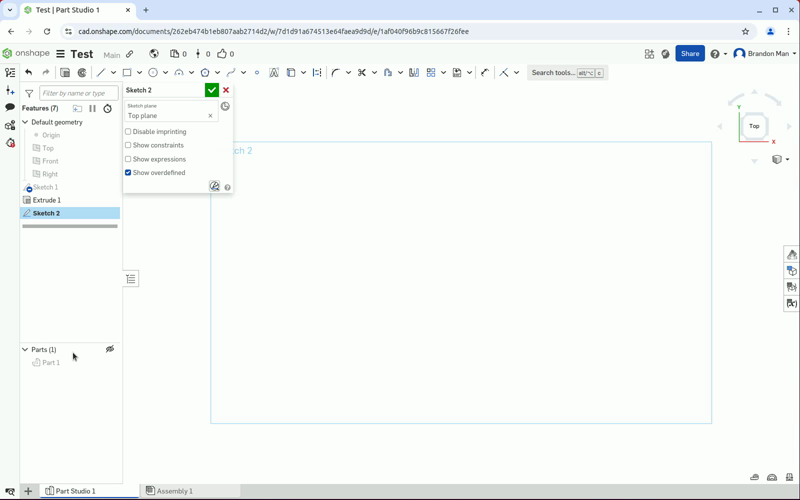
key(l)
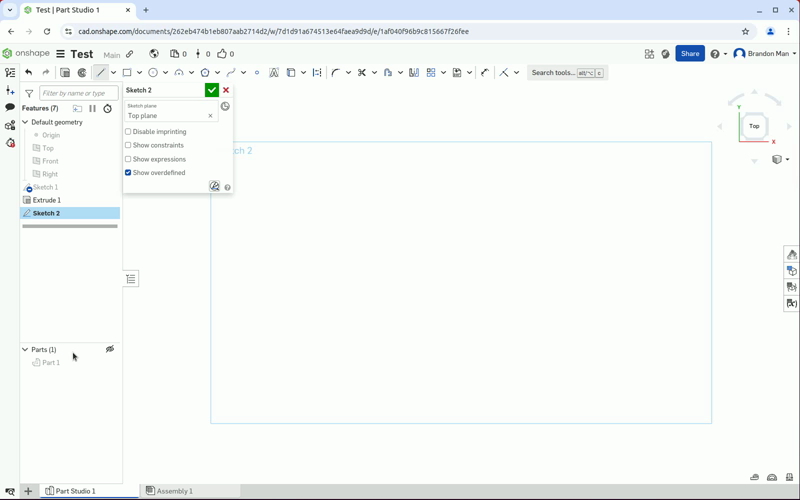
key_down(shift)
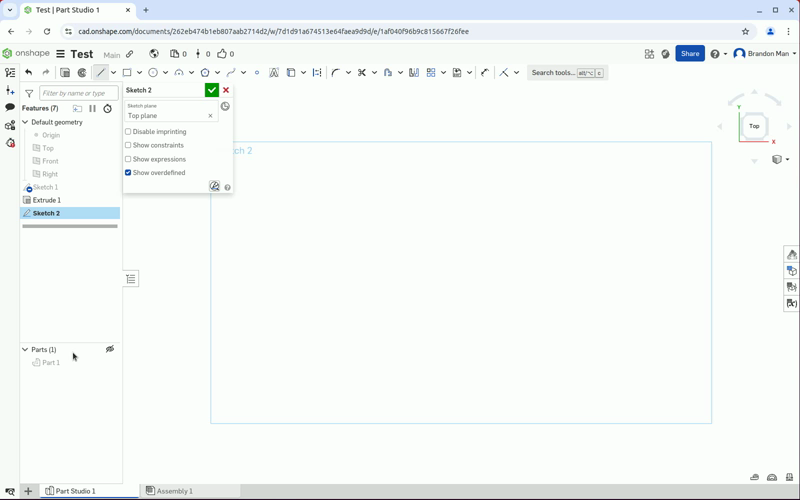
mouse_move(390, 282)
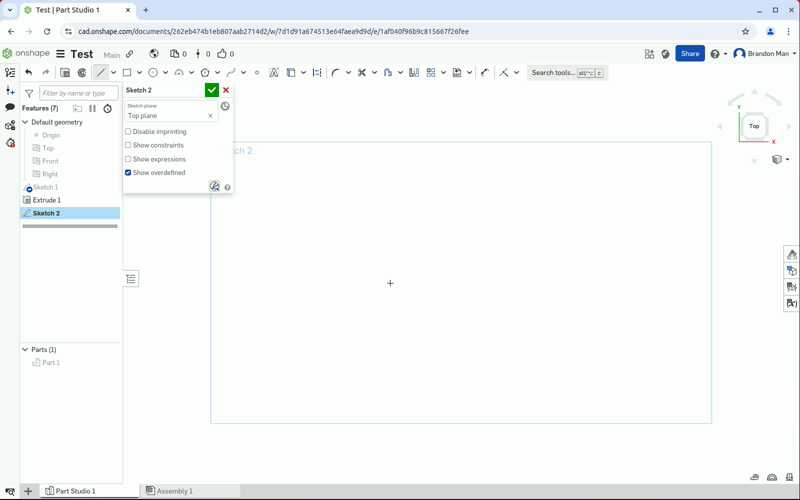
click(390, 282)
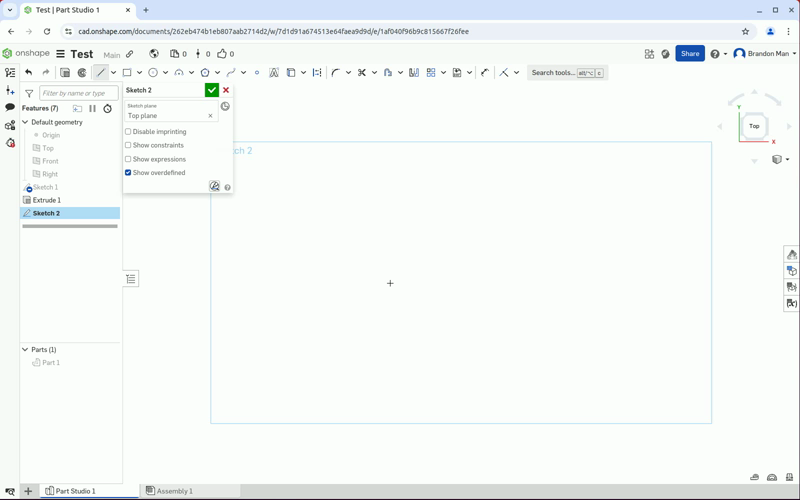
key_up(shift)
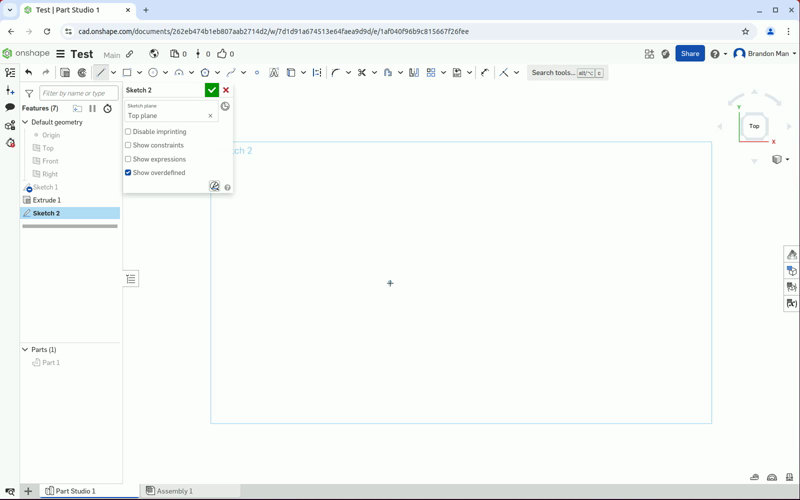
key_down(shift)
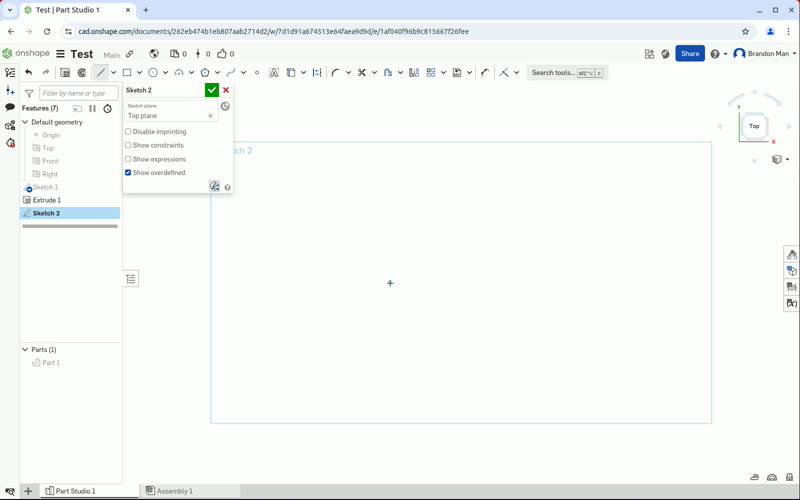
mouse_move(465, 282)
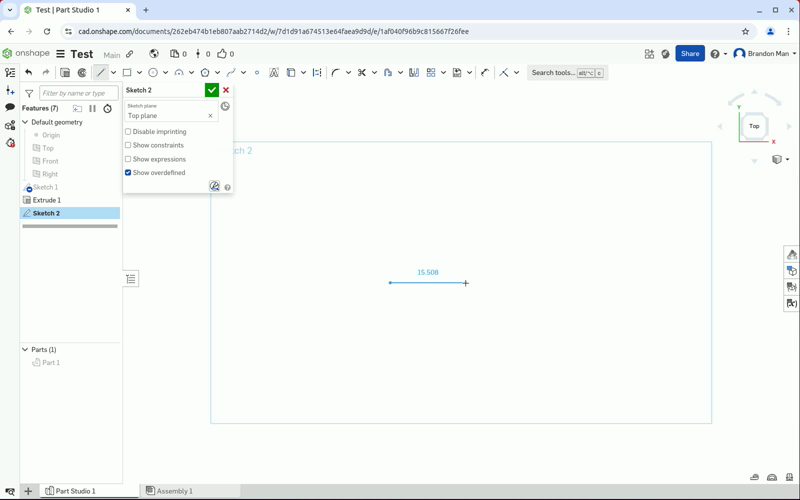
click(465, 282)
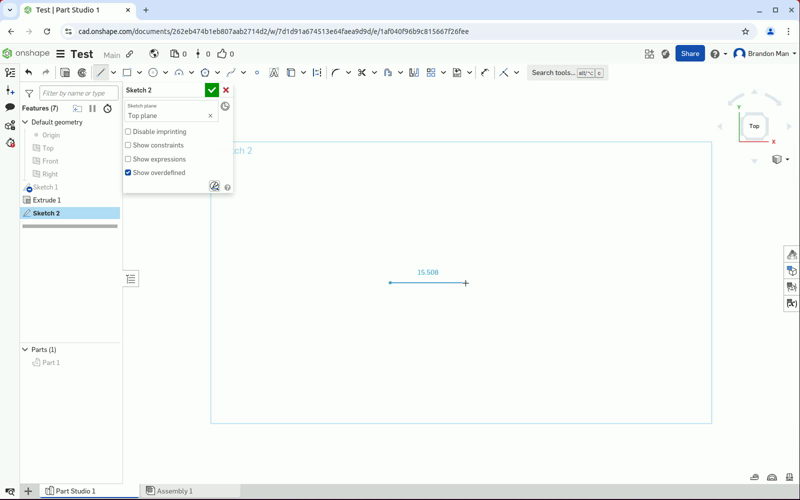
key_up(shift)
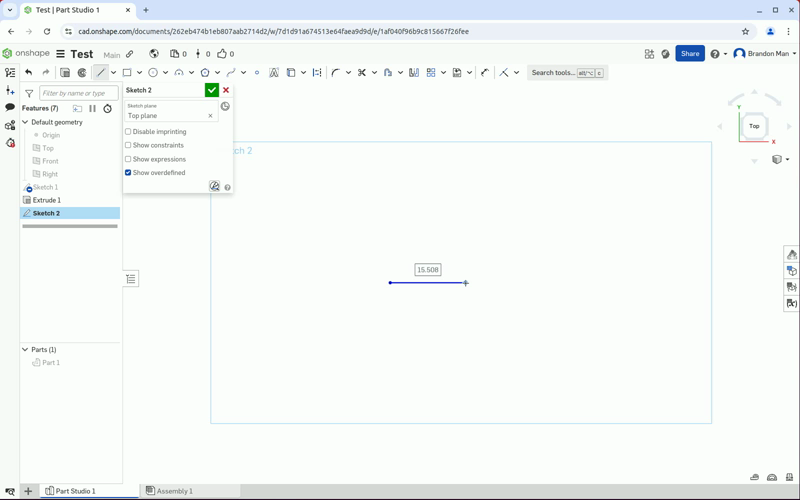
key_down(shift)
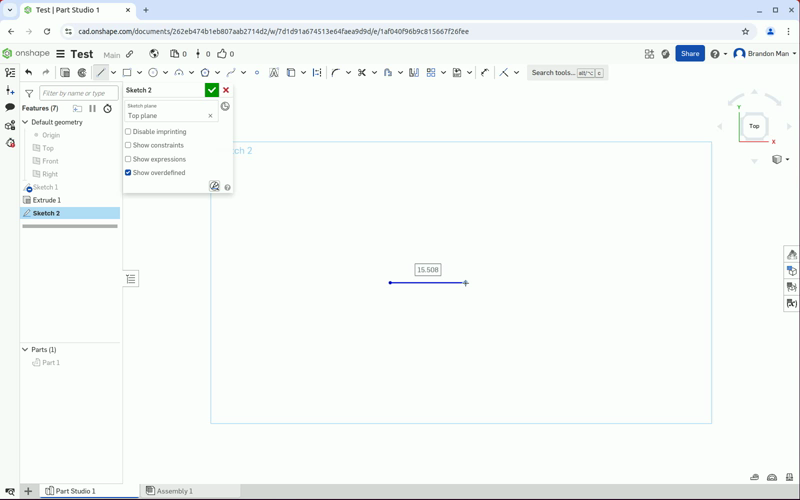
mouse_move(495, 282)
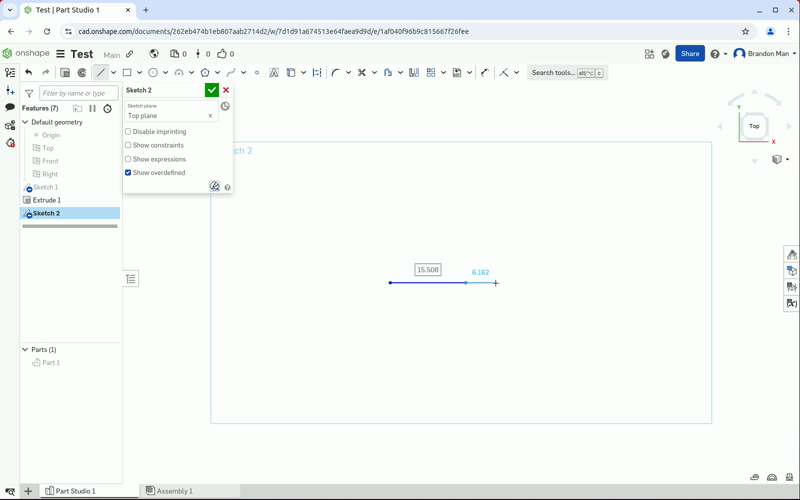
mouse_move(465, 244)
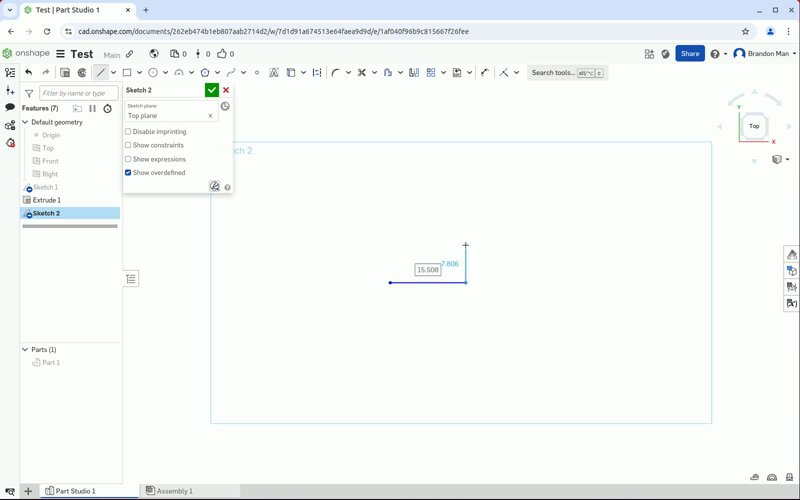
click(465, 244)
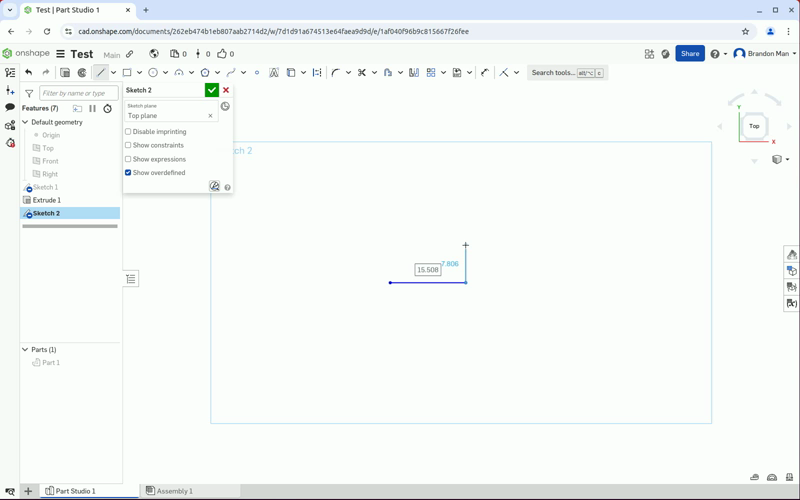
key_up(shift)
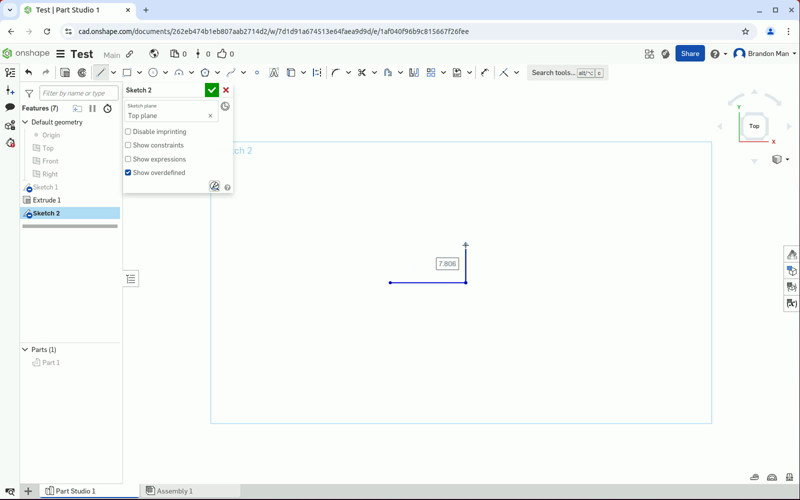
key_down(shift)
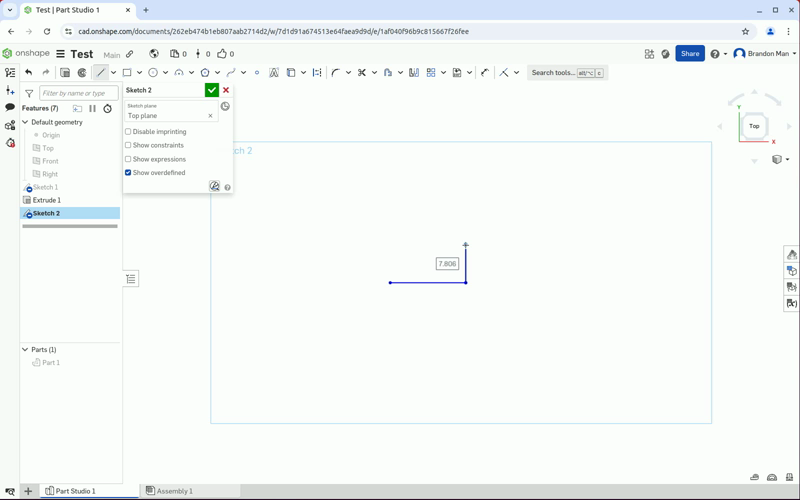
mouse_move(390, 244)
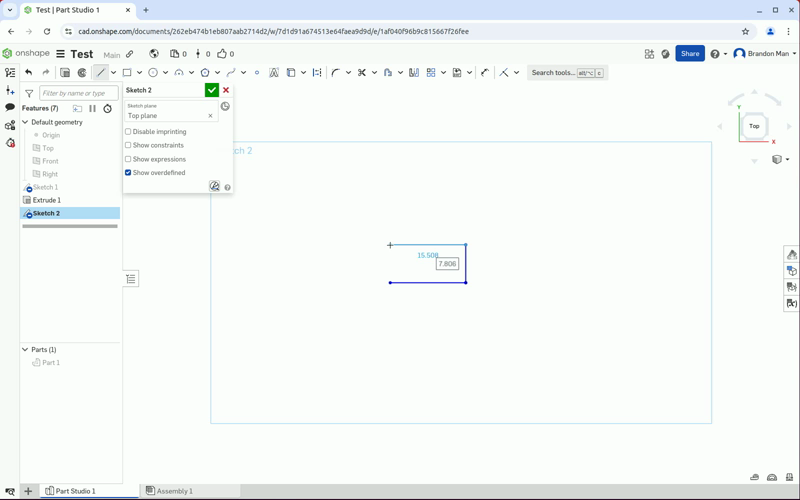
click(390, 244)
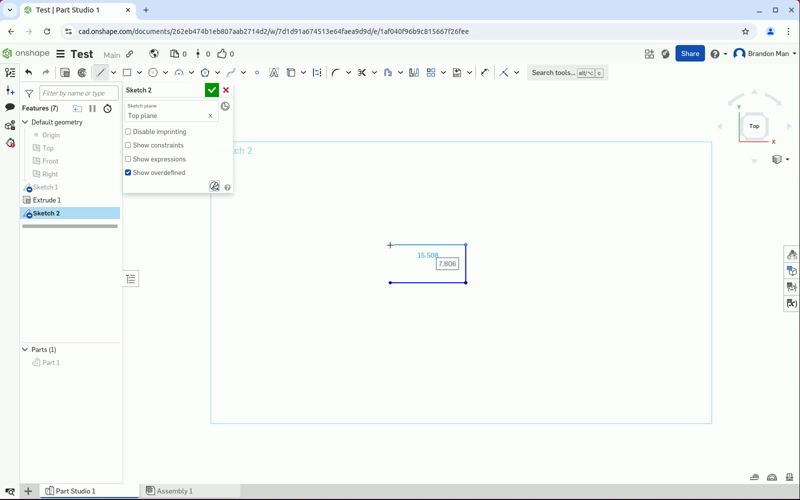
key_up(shift)
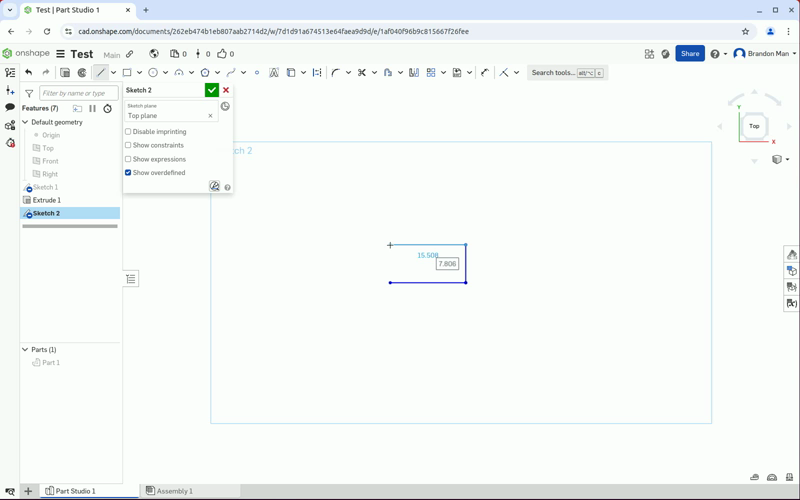
mouse_move(420, 244)
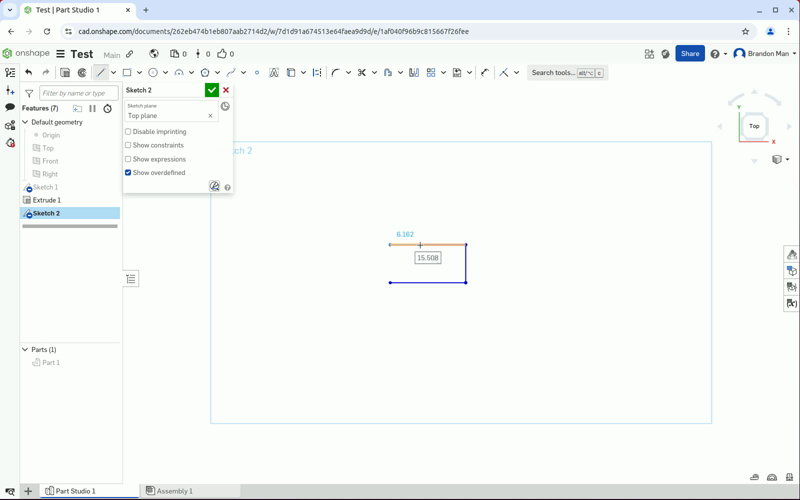
key_down(shift)
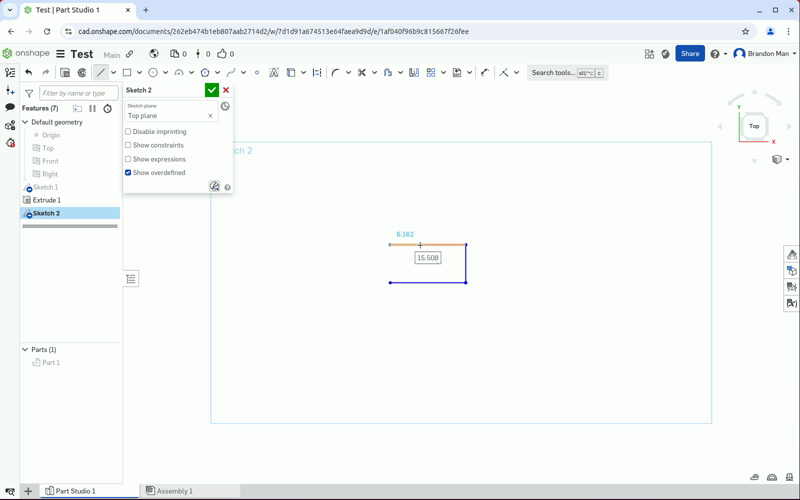
mouse_move(390, 282)
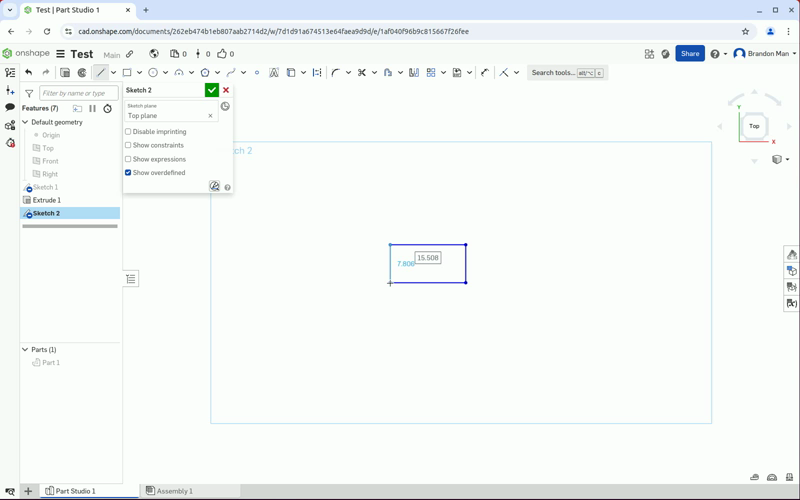
key_up(shift)
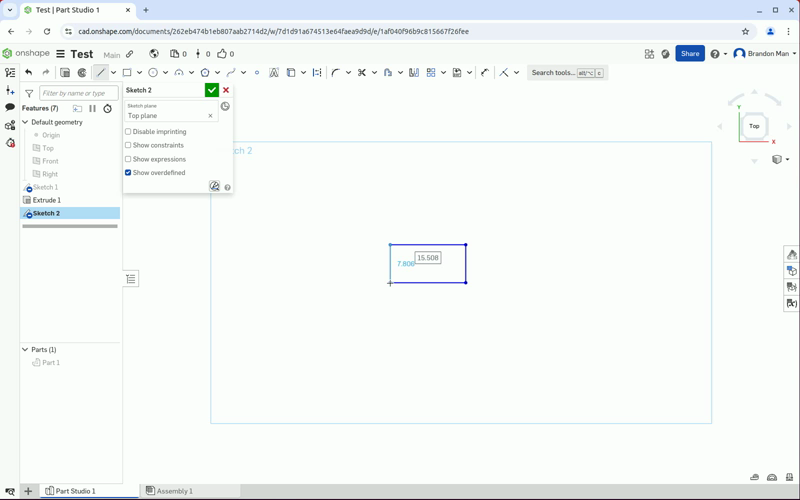
click(390, 282)
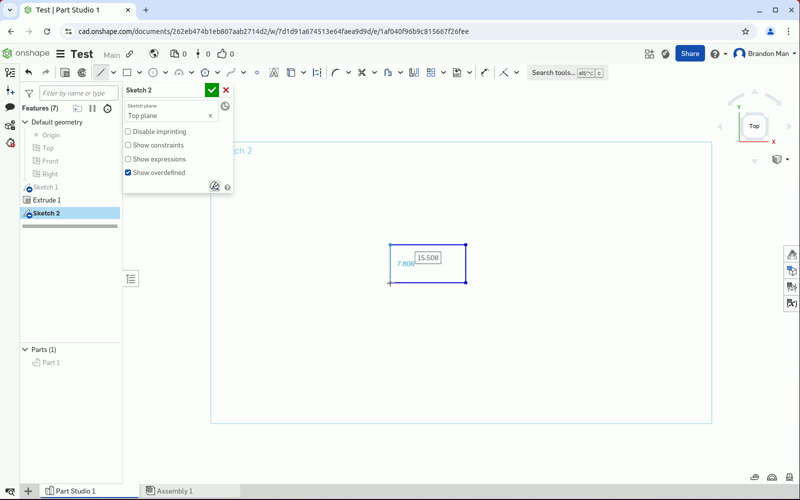
key(esc)
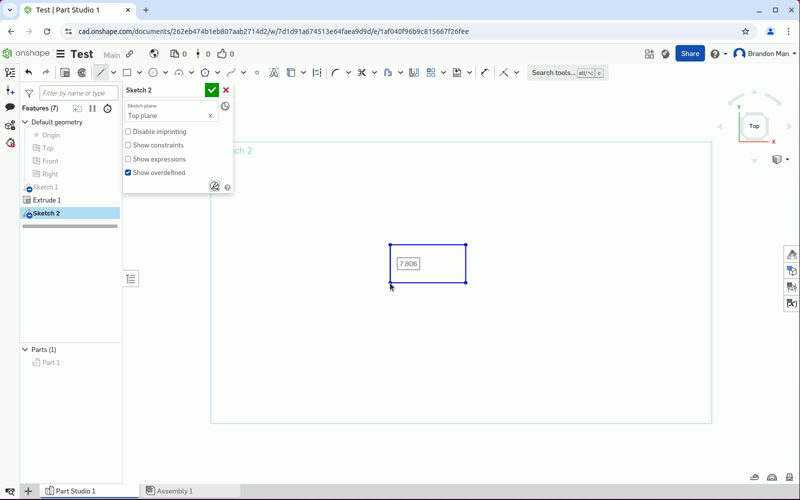
key(c)
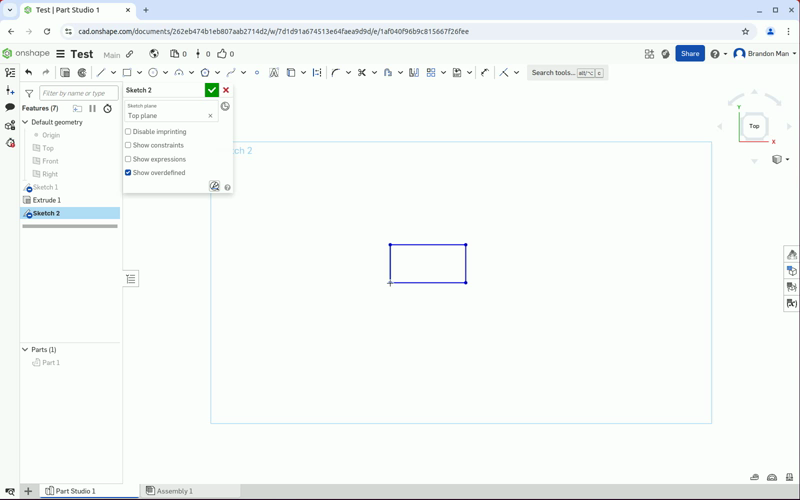
key_down(shift)
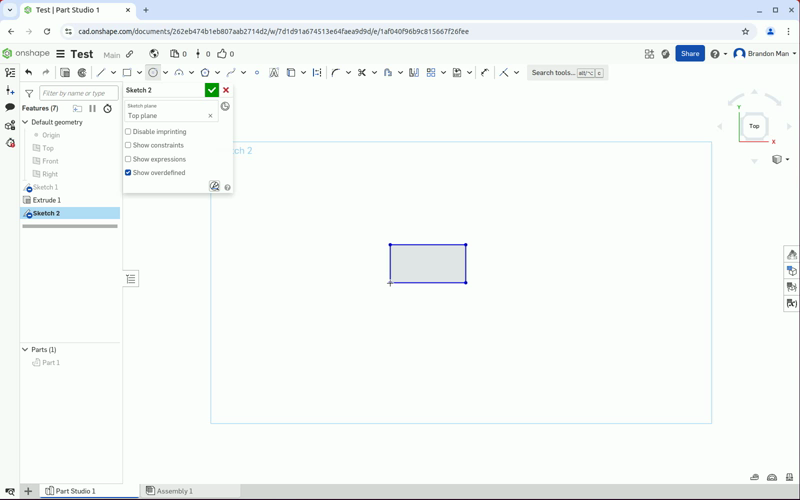
mouse_move(428, 264)
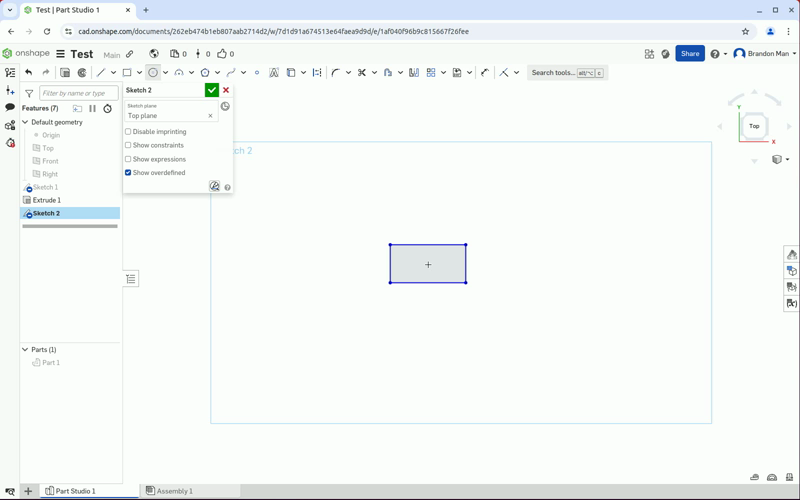
click(428, 264)
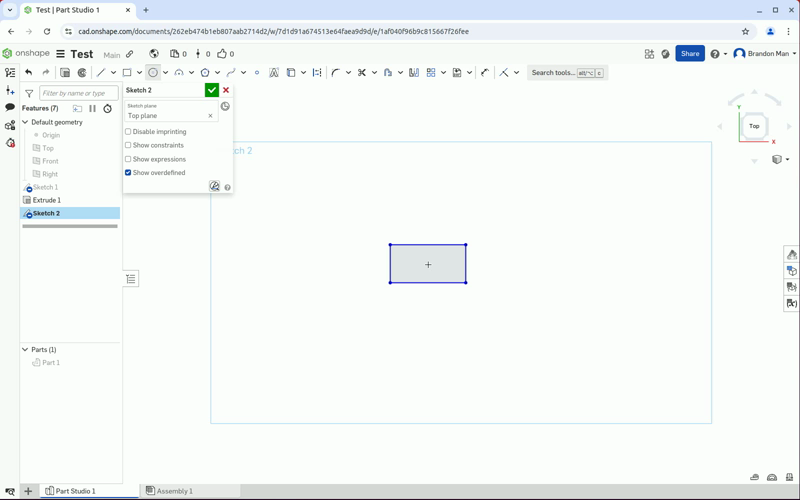
key_up(shift)
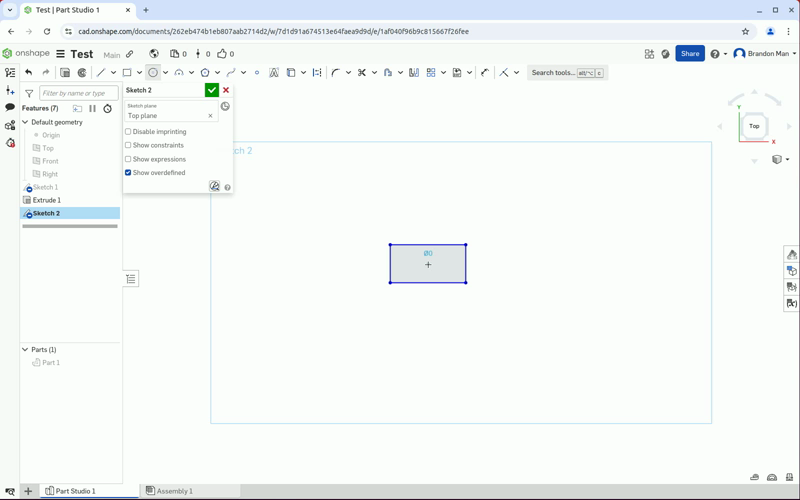
mouse_move(437, 264)
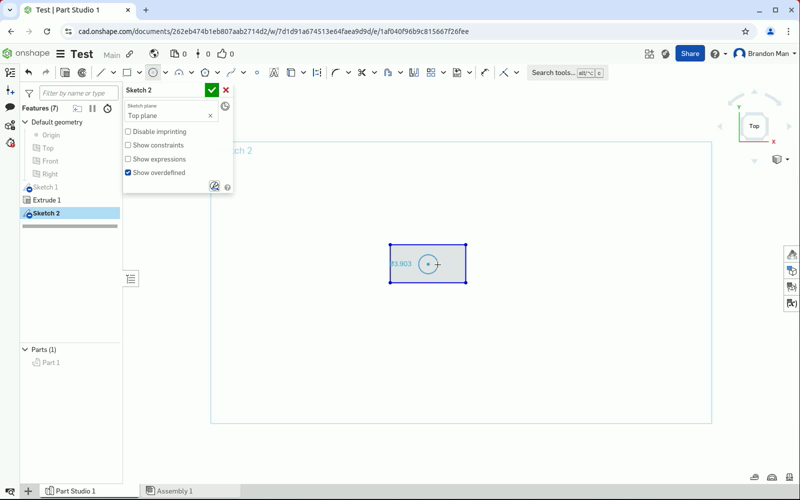
click(437, 264)
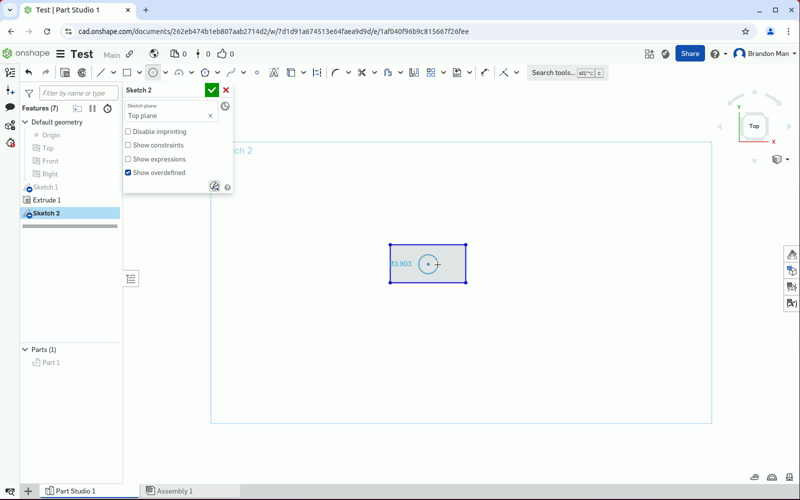
key(esc)
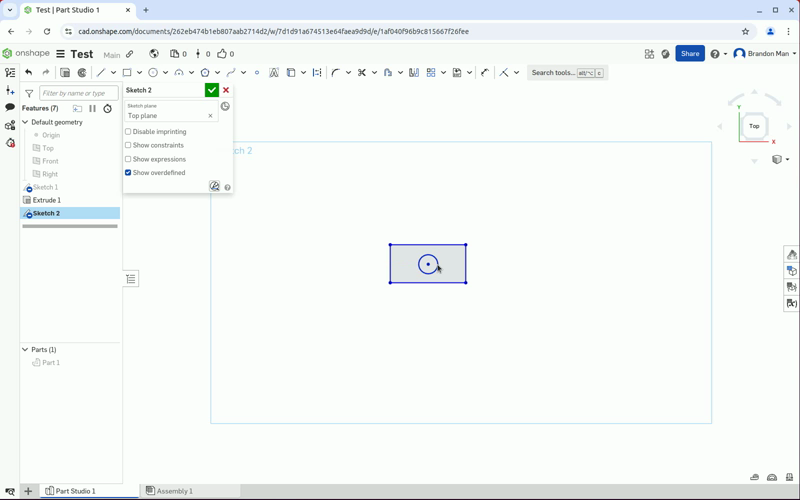
mouse_move(398, 256)
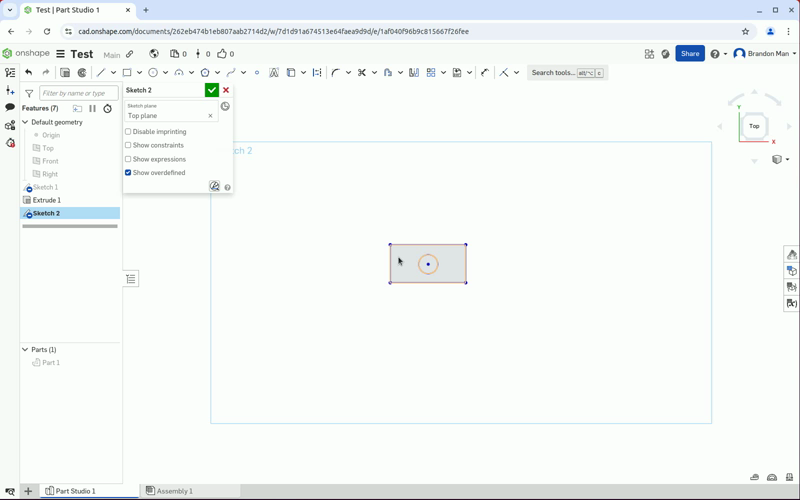
click(398, 256)
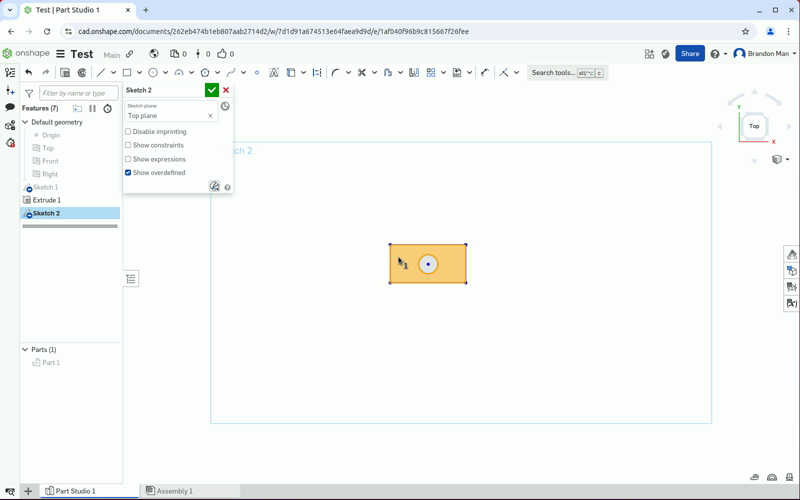
mouse_move(73, 352)
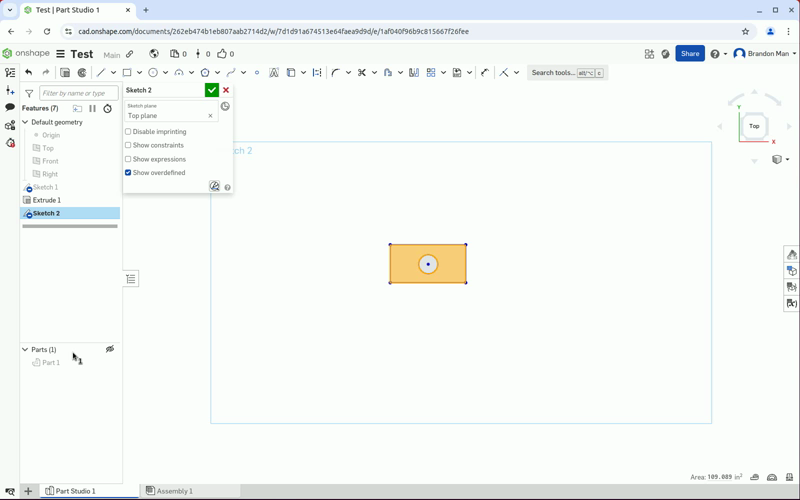
key(shift+y)
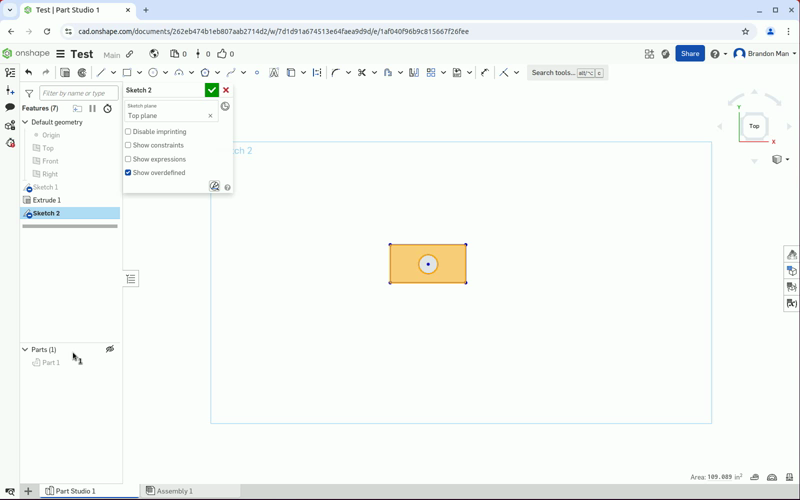
key(shift+e)
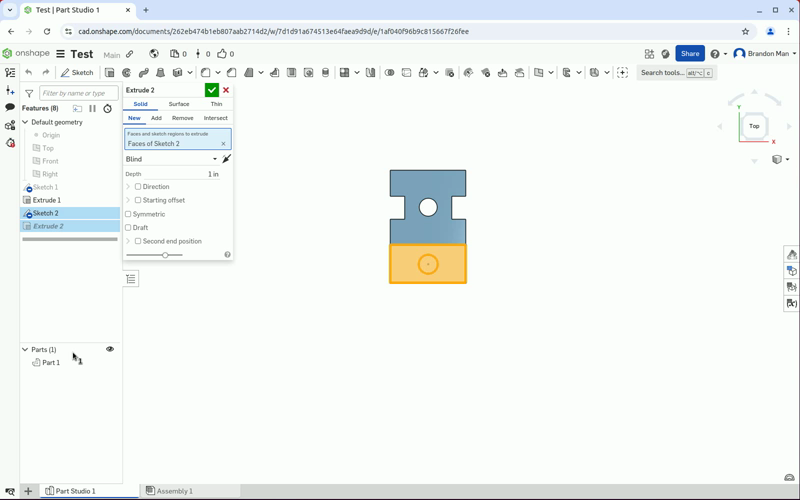
mouse_move(143, 106)
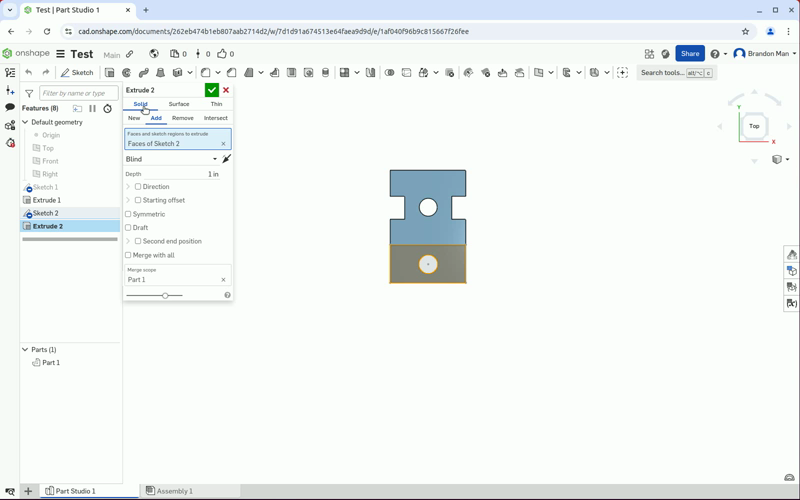
click(143, 106)
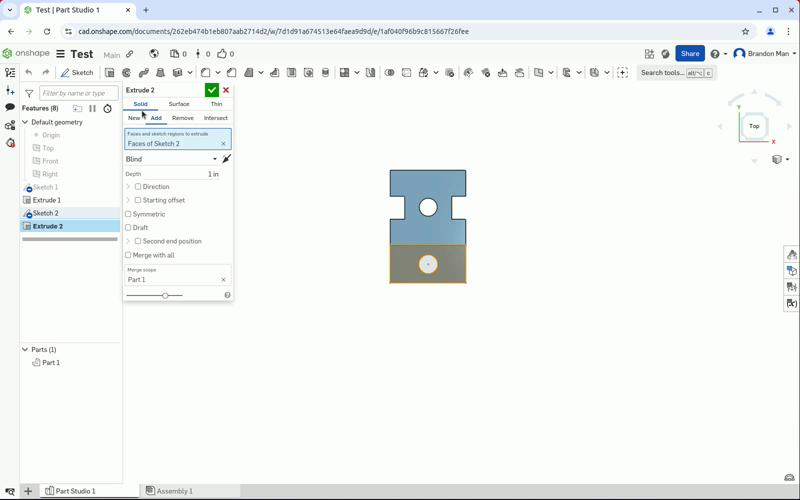
mouse_move(137, 120)
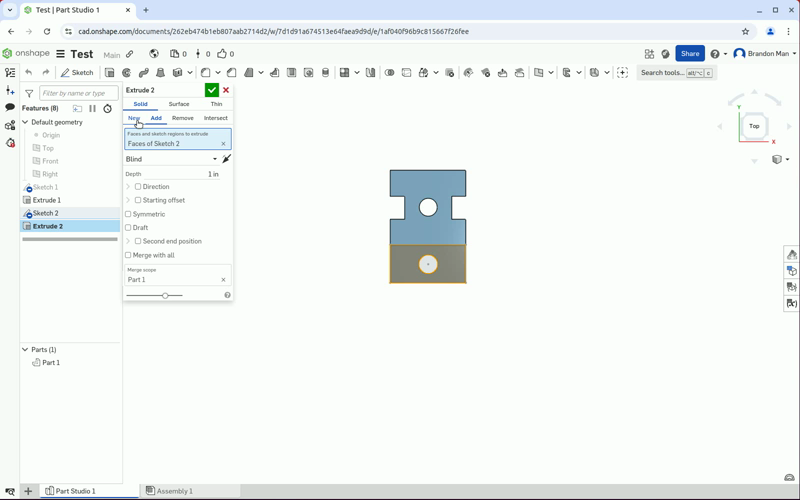
click(137, 120)
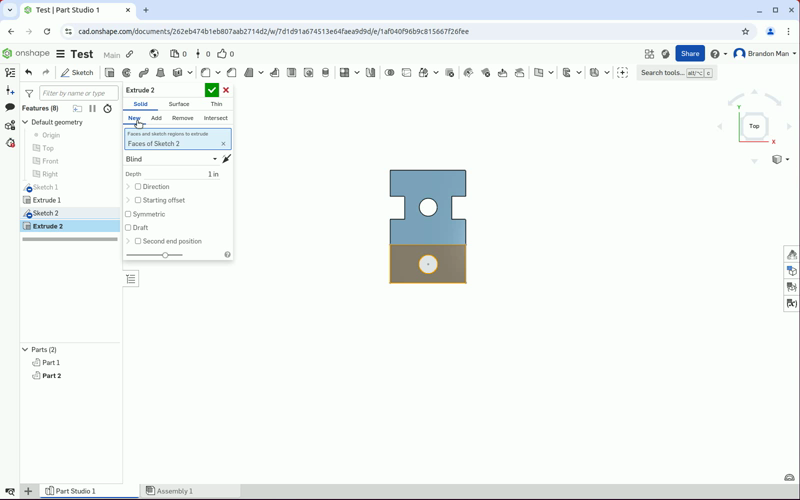
key(tab, 4)
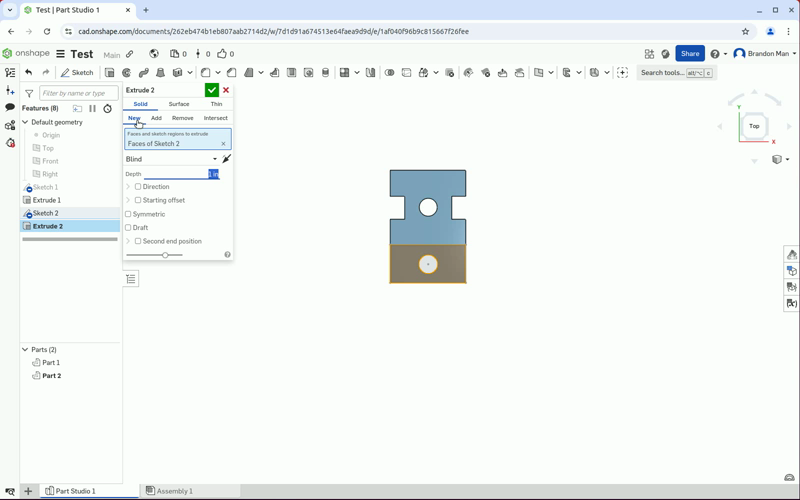
text(3.851)
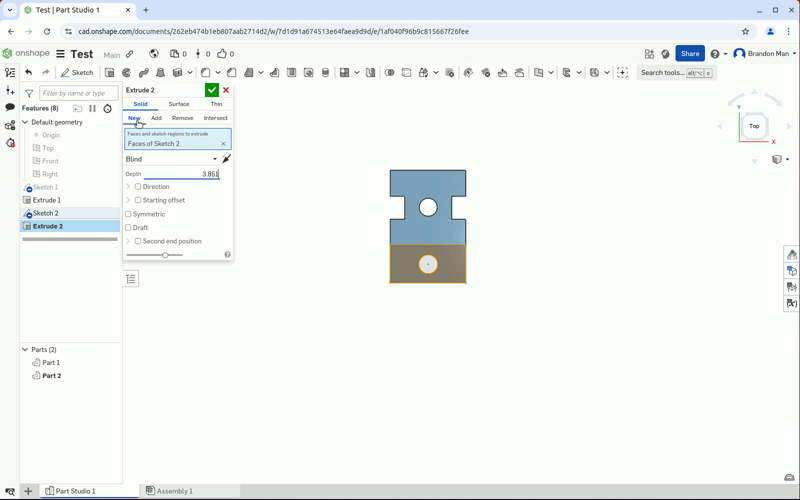
key(enter)
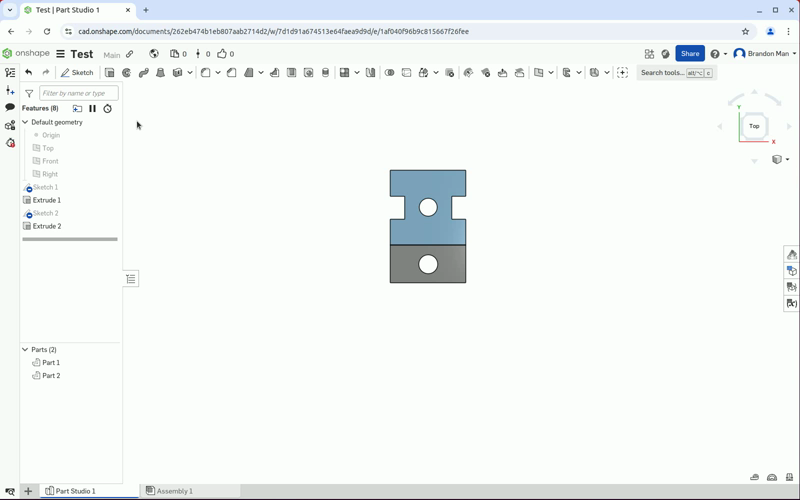
key(shift+h)
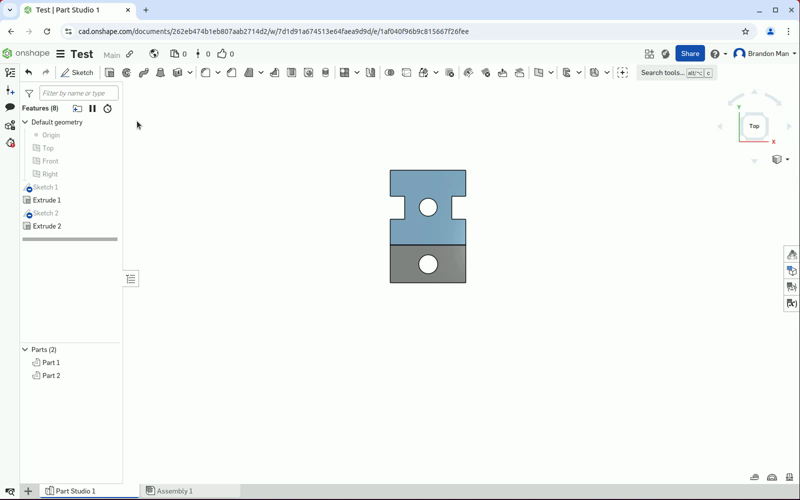
key(shift+h)
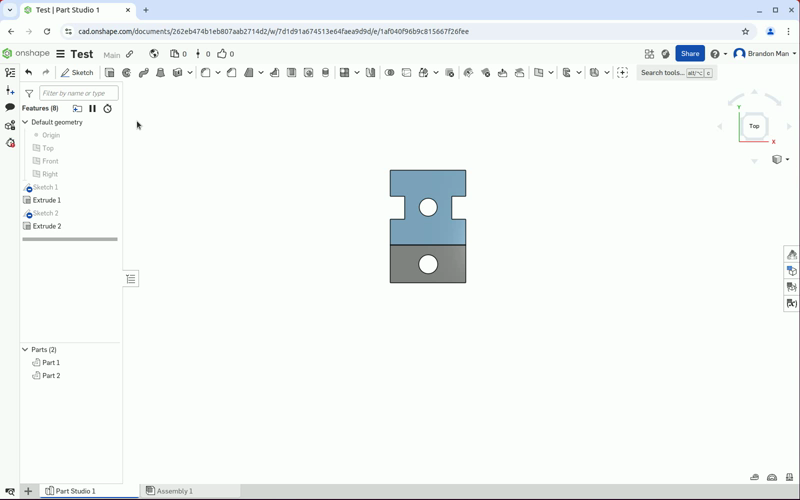
mouse_move(73, 189)
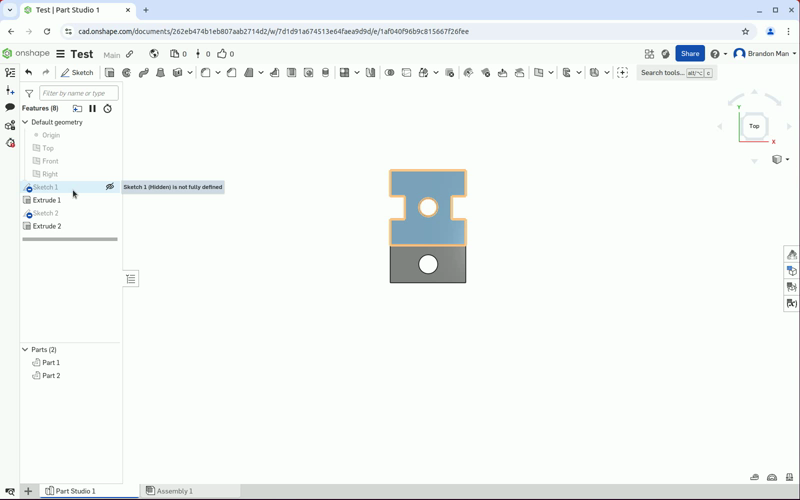
click(73, 189)
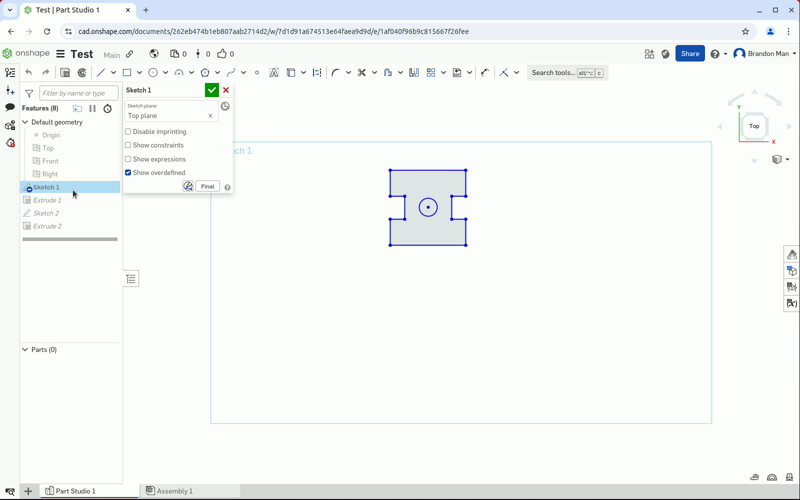
mouse_move(229, 92)
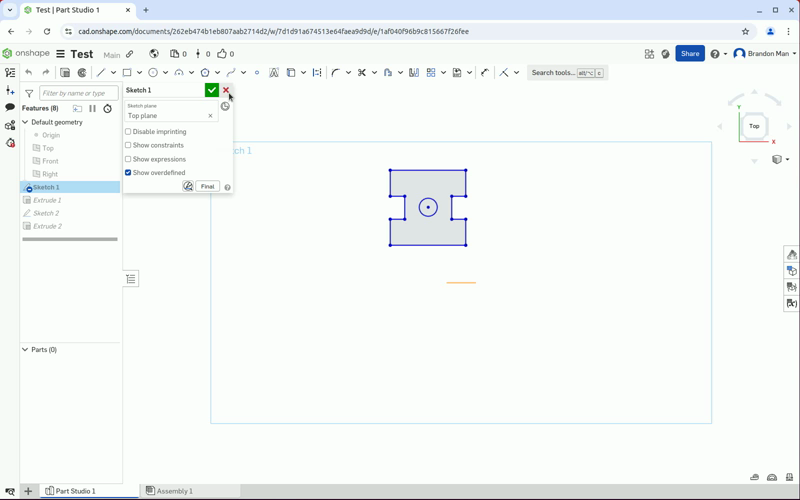
click(229, 92)
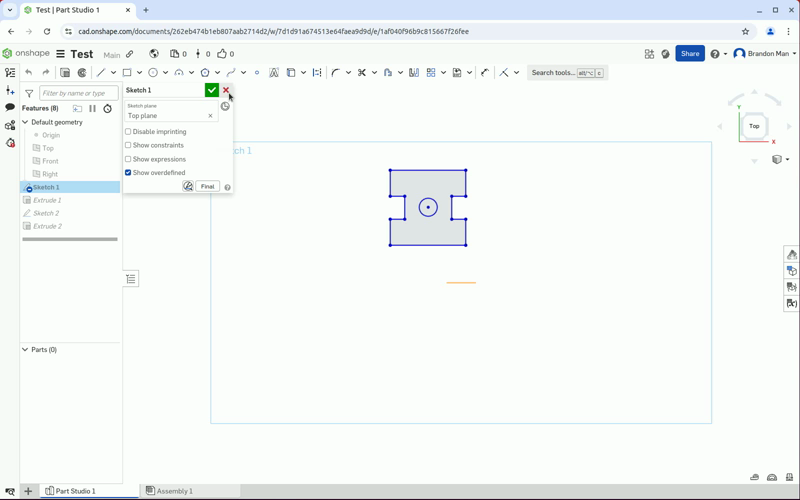
key(shift+s)
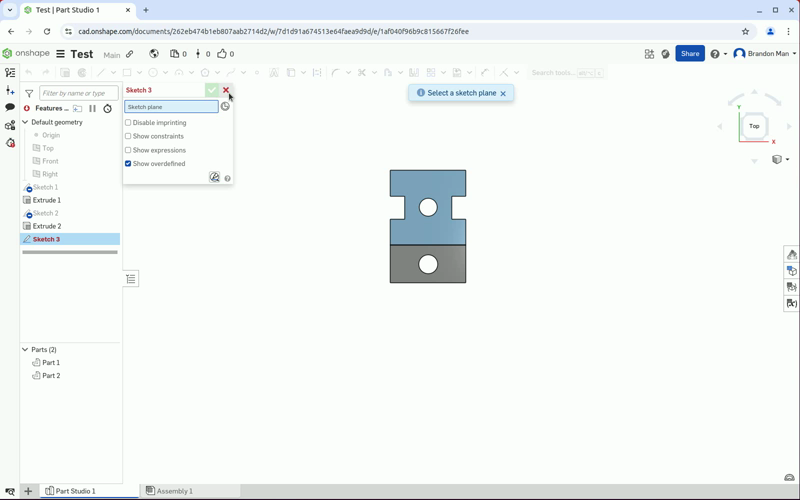
mouse_move(73, 150)
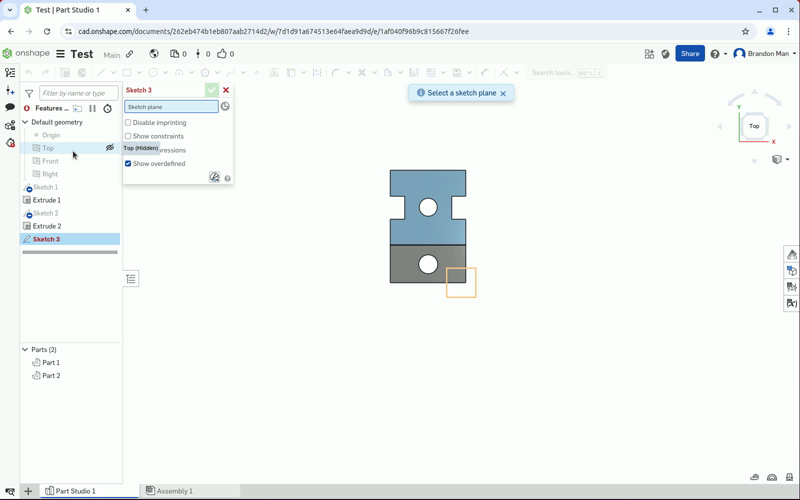
click(73, 150)
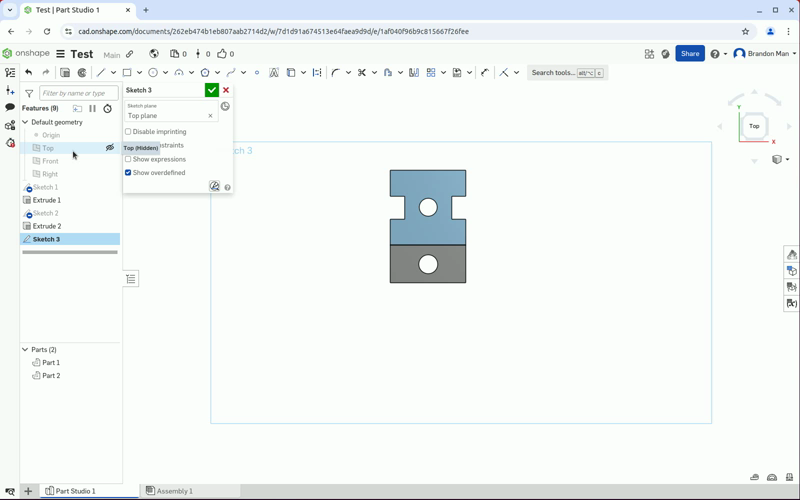
mouse_move(73, 352)
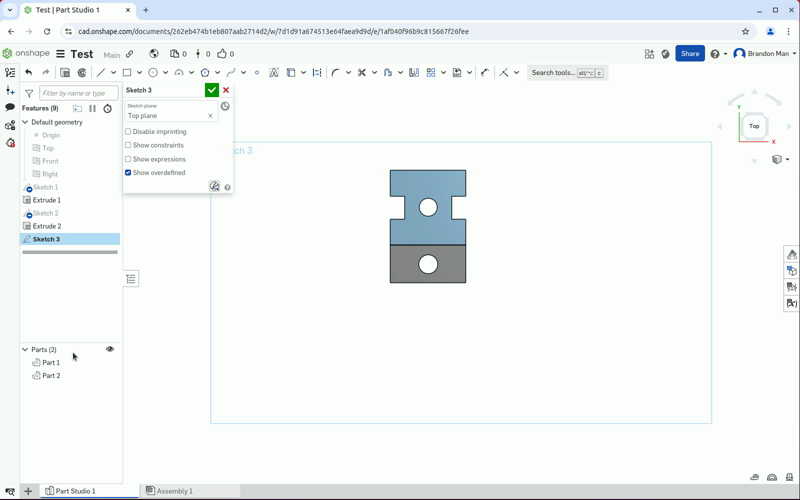
key(y)
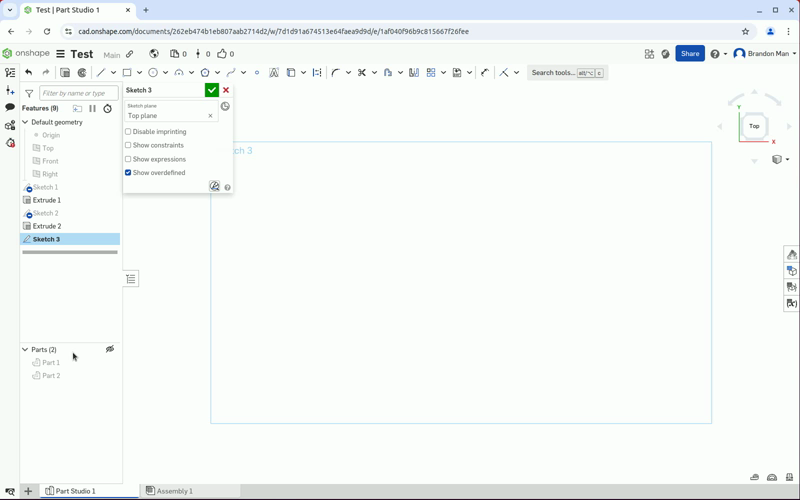
key(l)
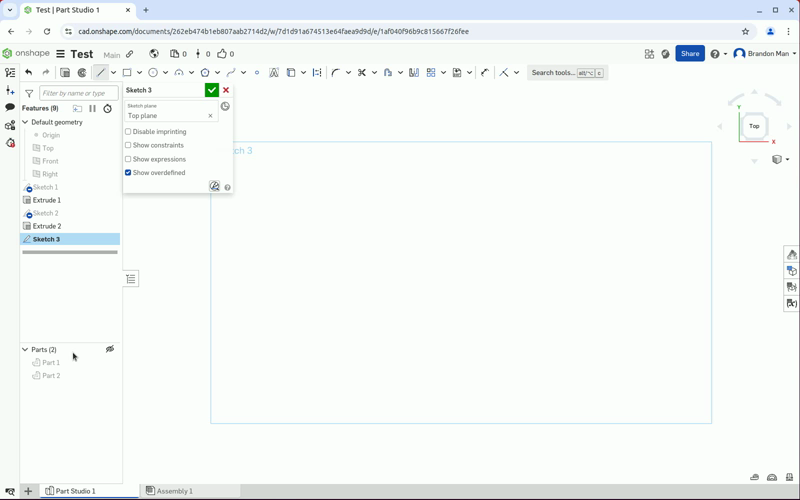
key_down(shift)
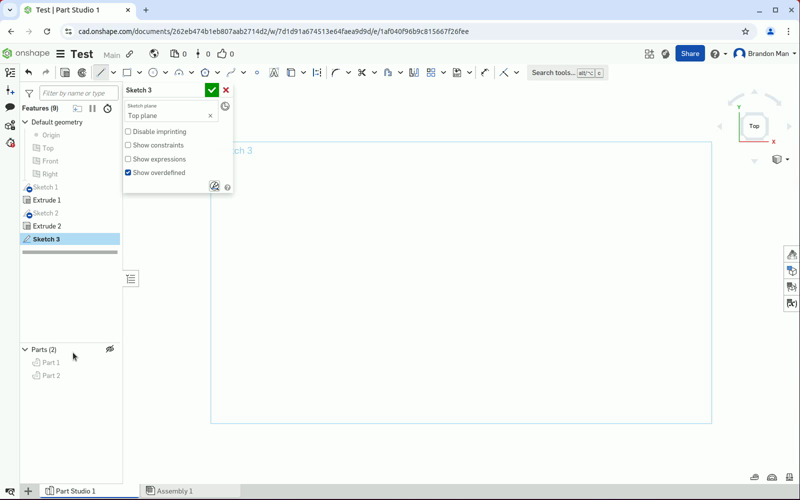
mouse_move(390, 218)
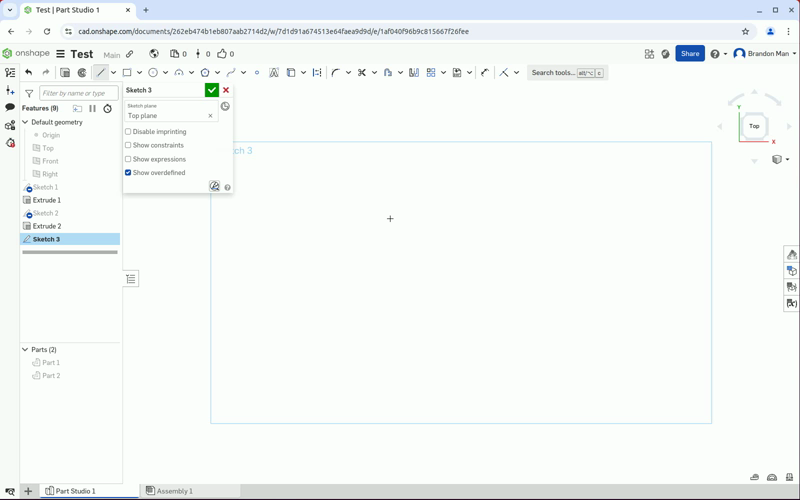
click(390, 218)
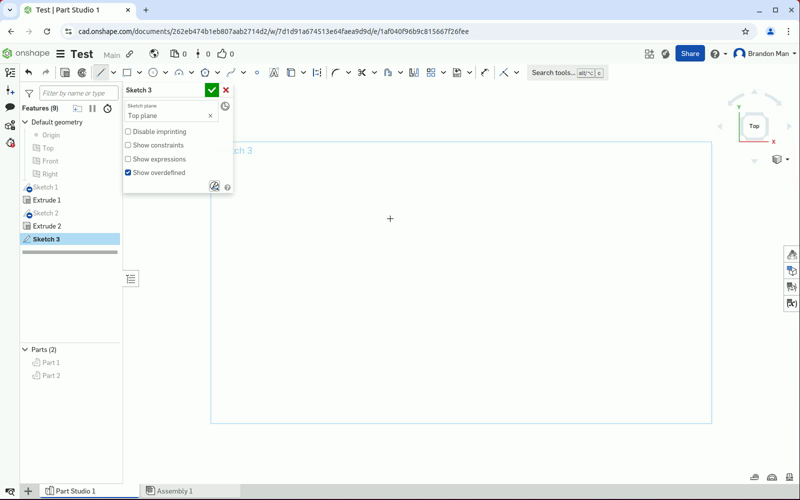
key_up(shift)
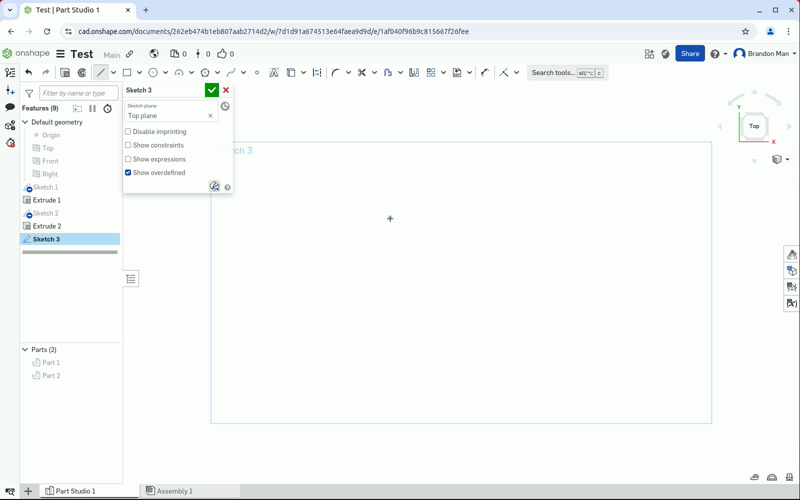
key_down(shift)
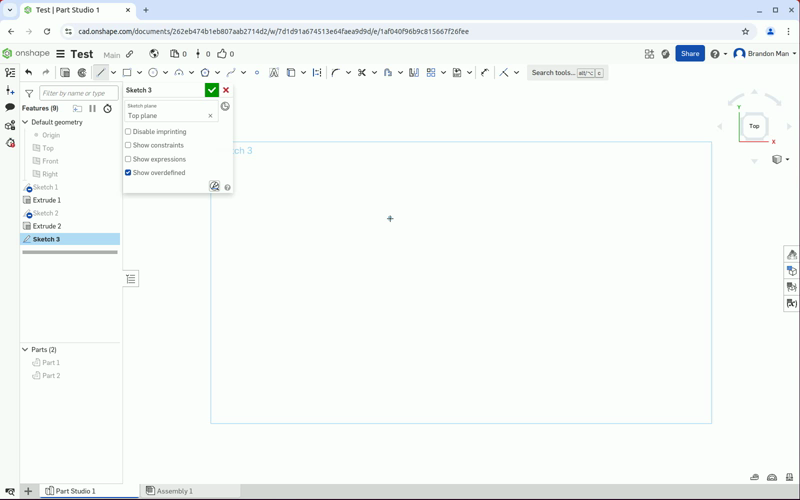
mouse_move(420, 218)
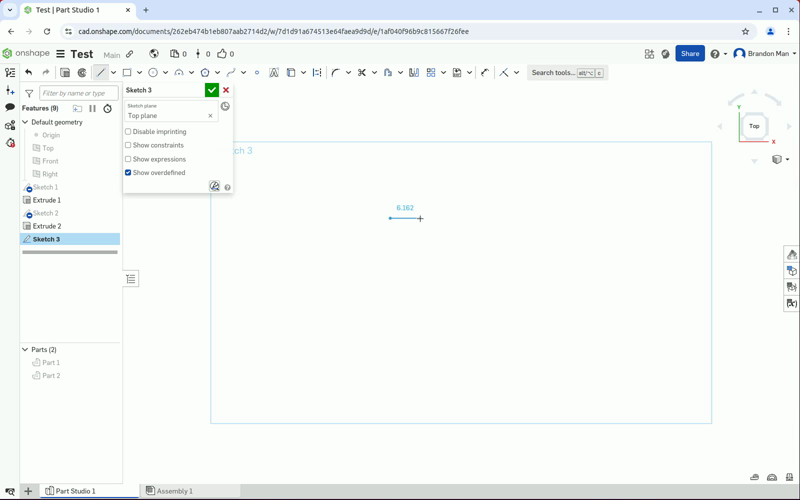
mouse_move(404, 218)
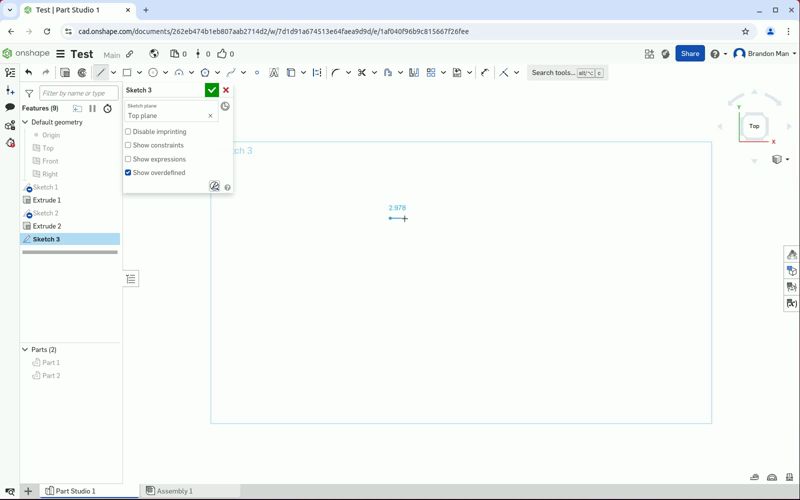
click(404, 218)
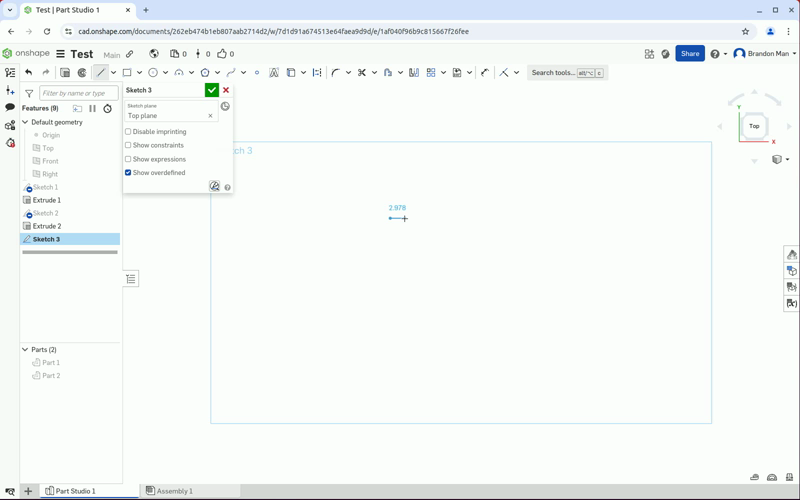
key_up(shift)
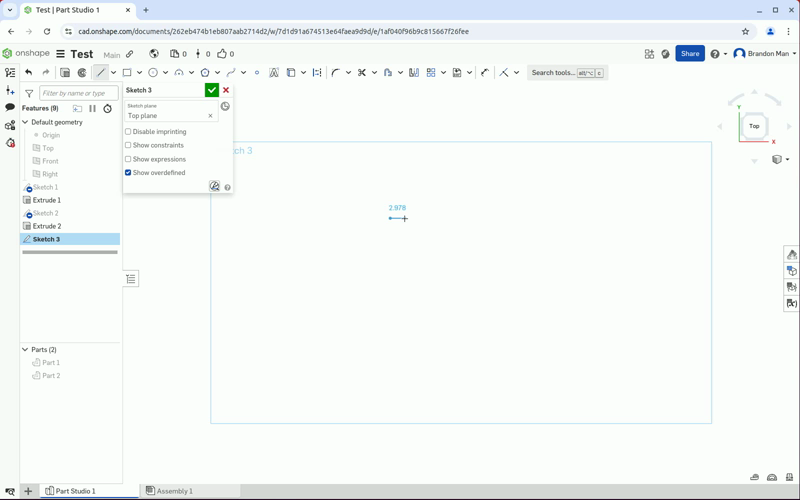
key_down(shift)
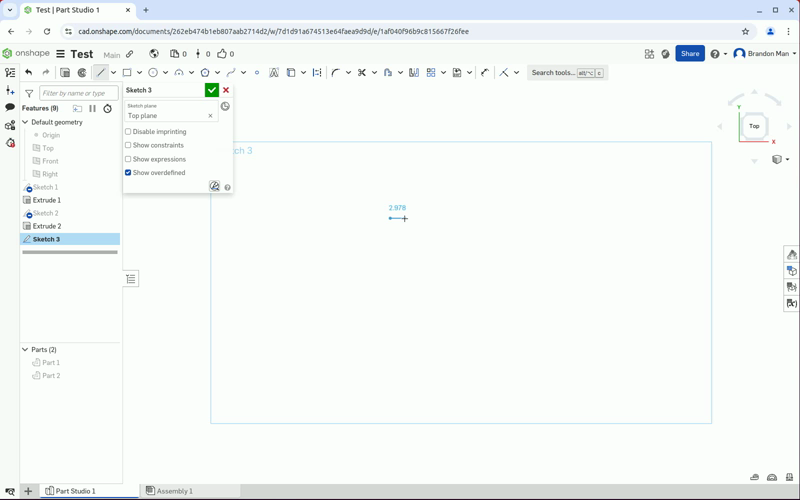
mouse_move(434, 218)
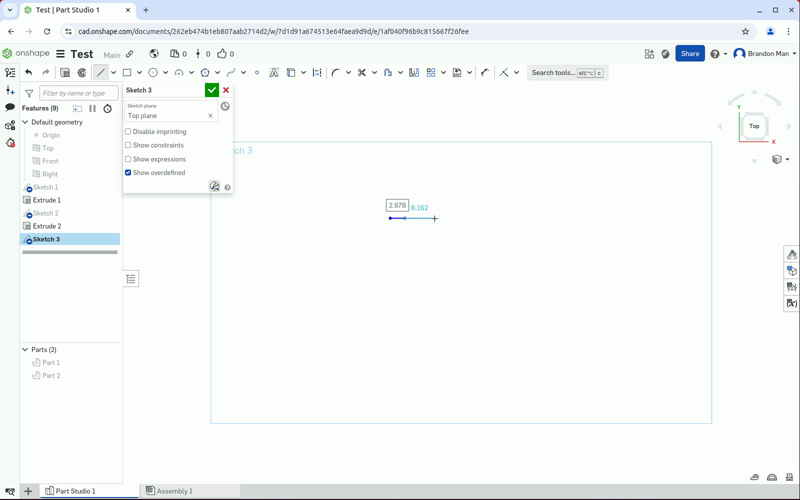
mouse_move(404, 195)
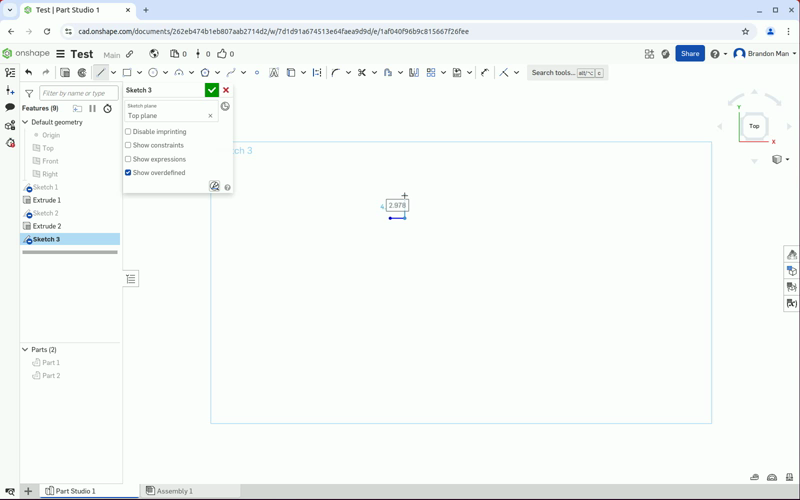
click(404, 195)
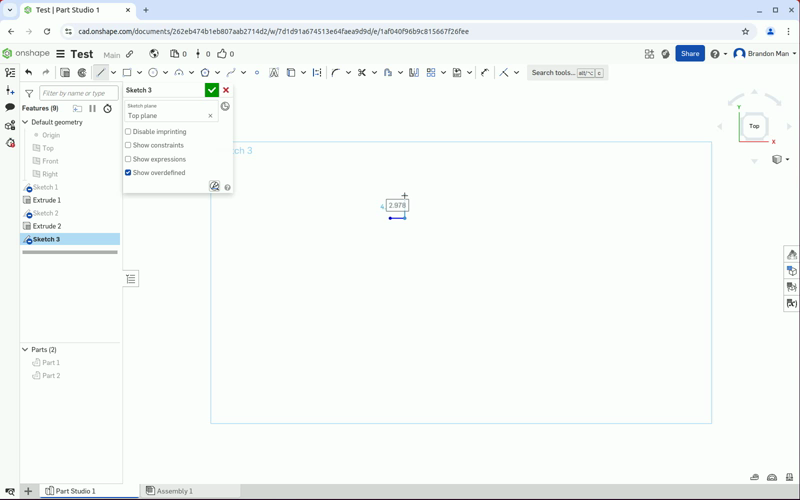
key_up(shift)
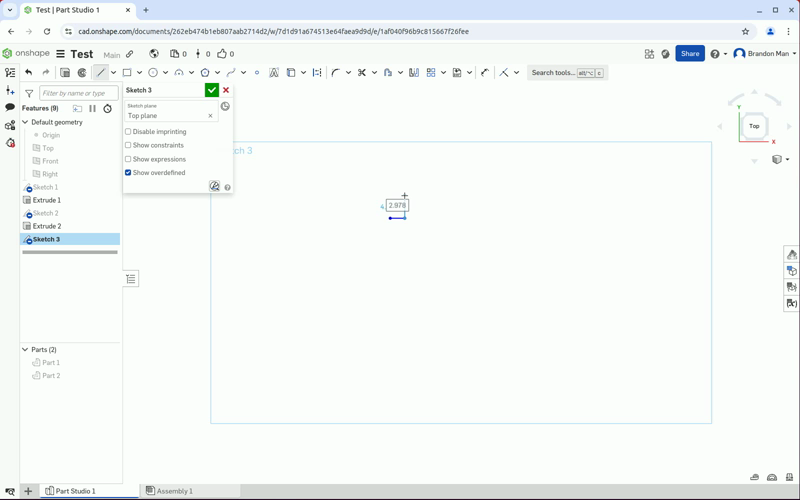
key_down(shift)
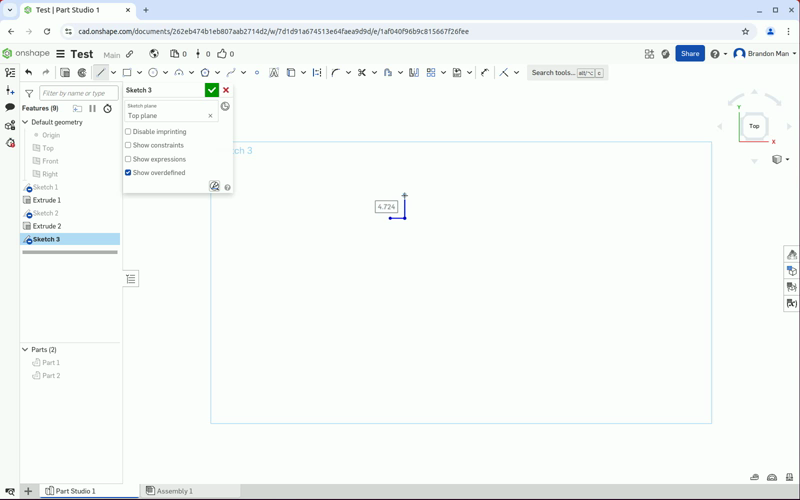
mouse_move(434, 195)
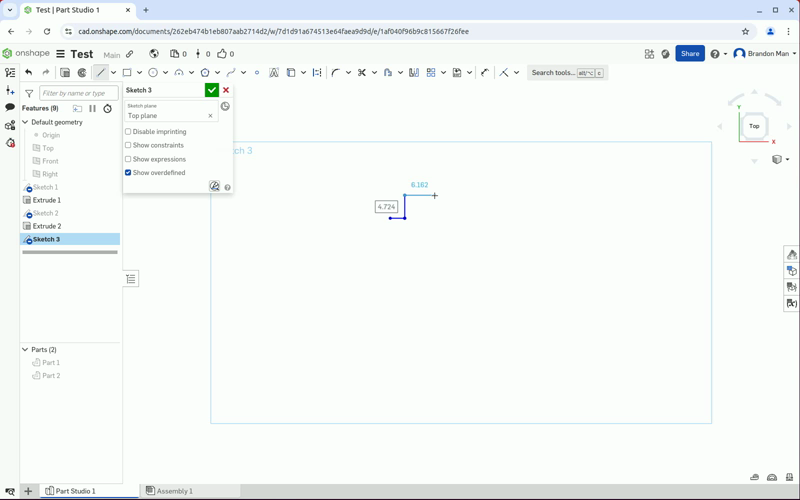
mouse_move(390, 195)
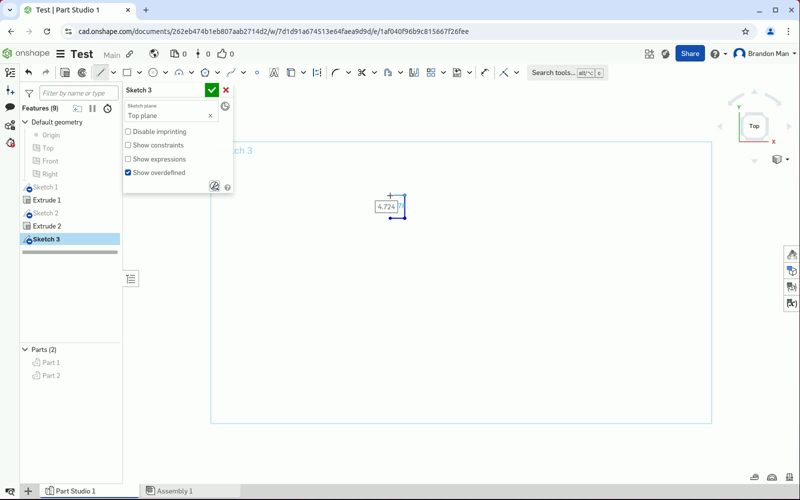
click(390, 195)
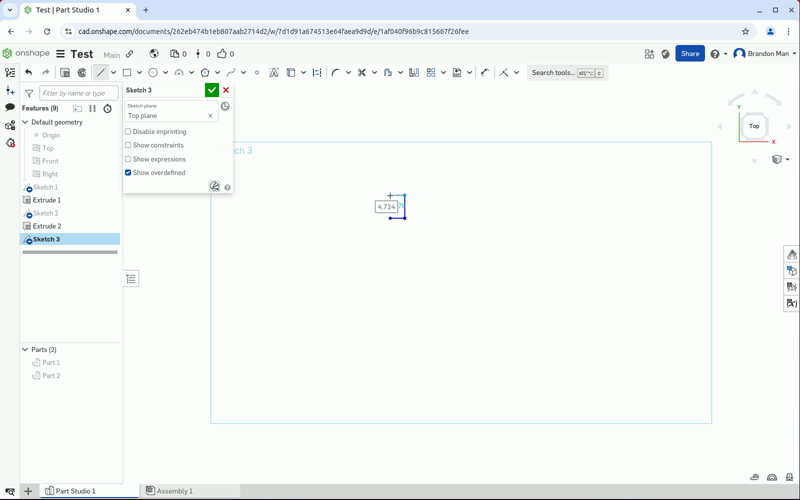
key_up(shift)
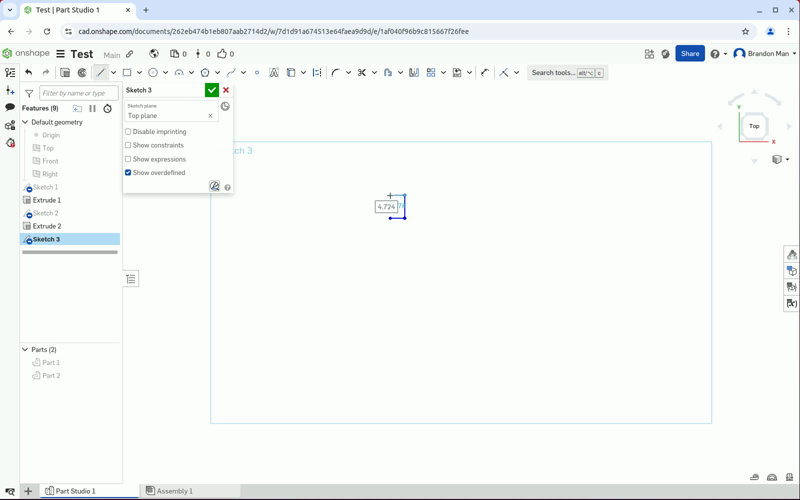
mouse_move(420, 195)
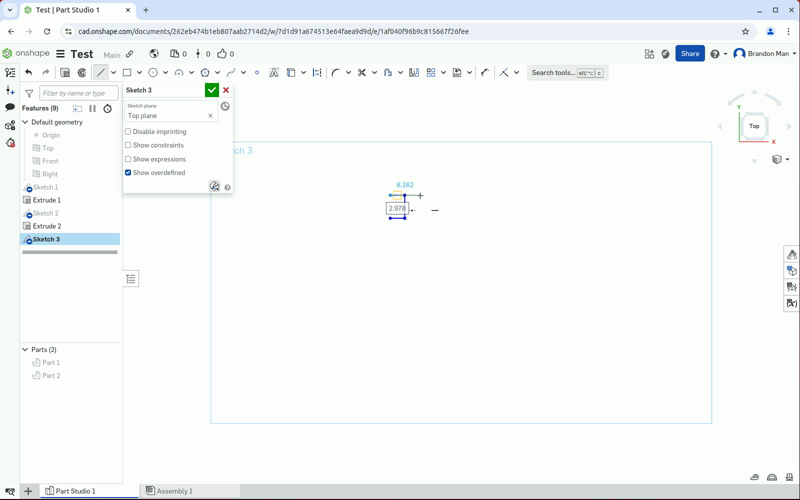
key_down(shift)
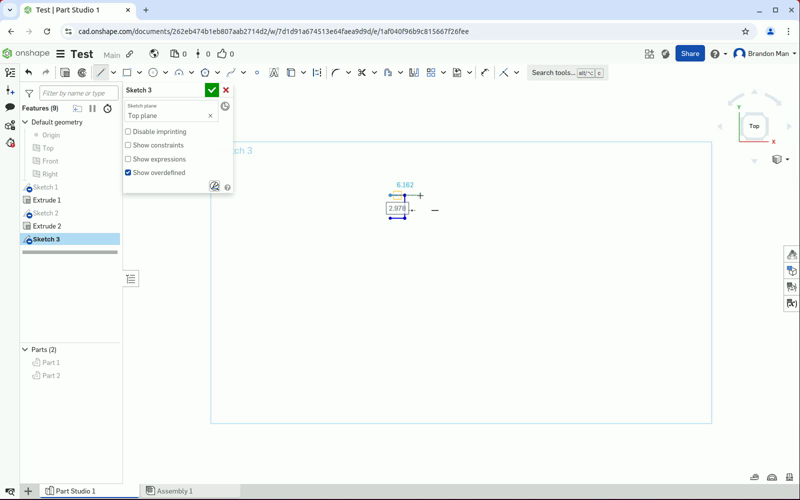
mouse_move(390, 218)
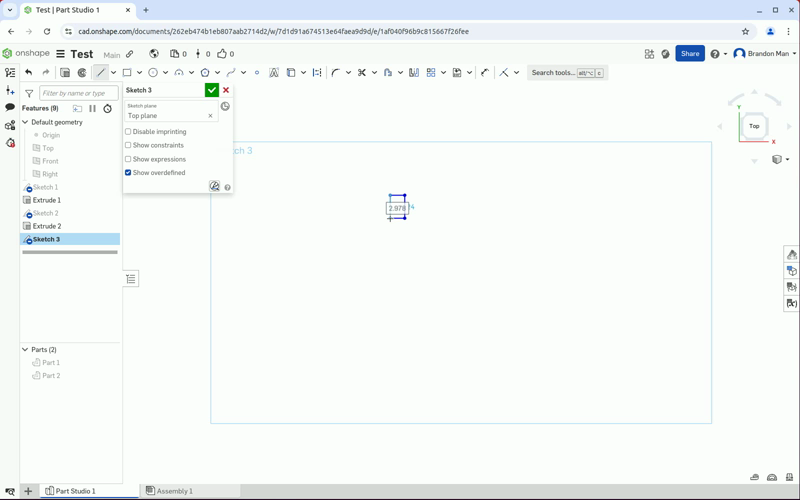
key_up(shift)
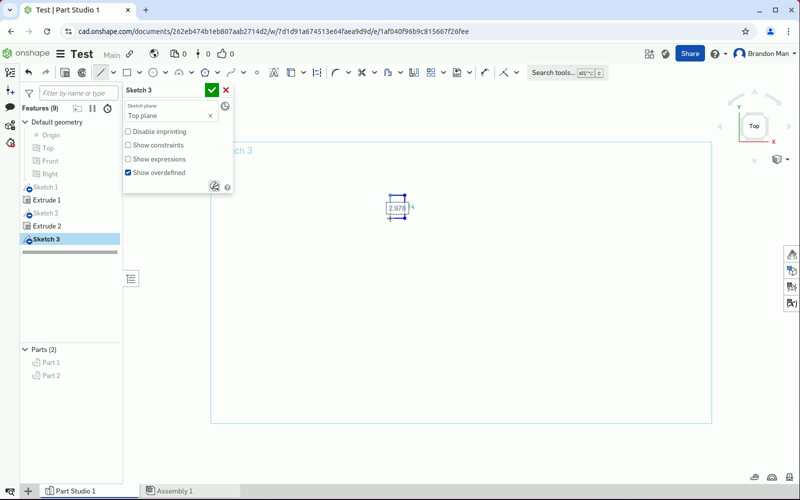
click(390, 218)
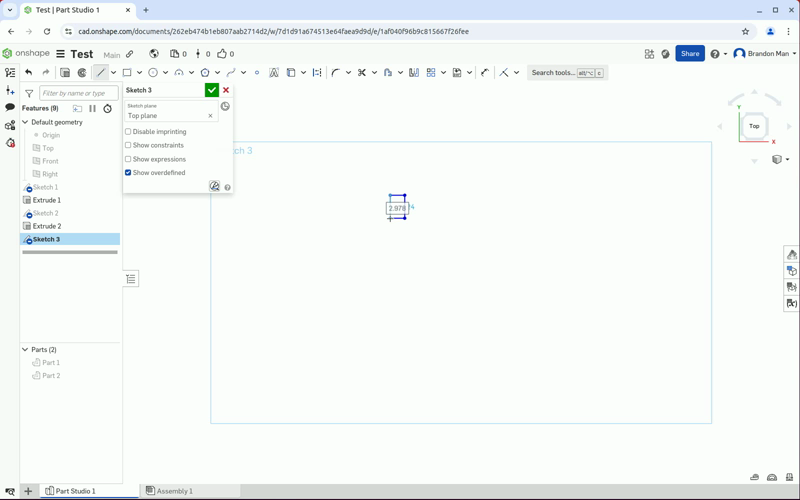
key(esc)
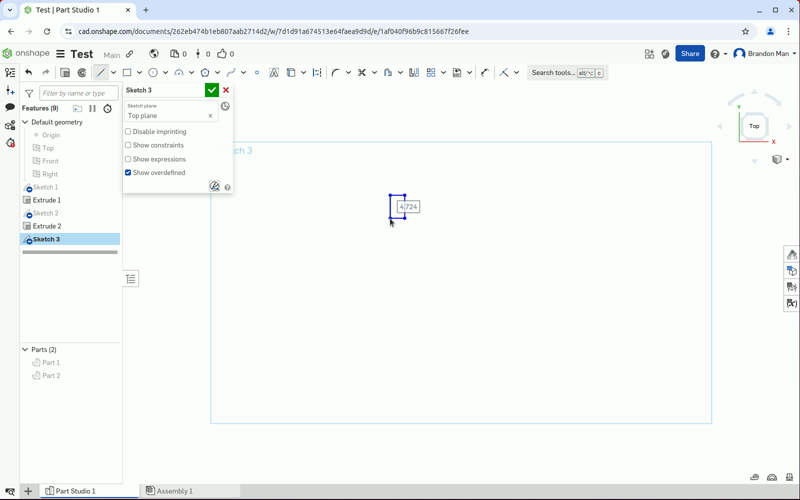
mouse_move(403, 207)
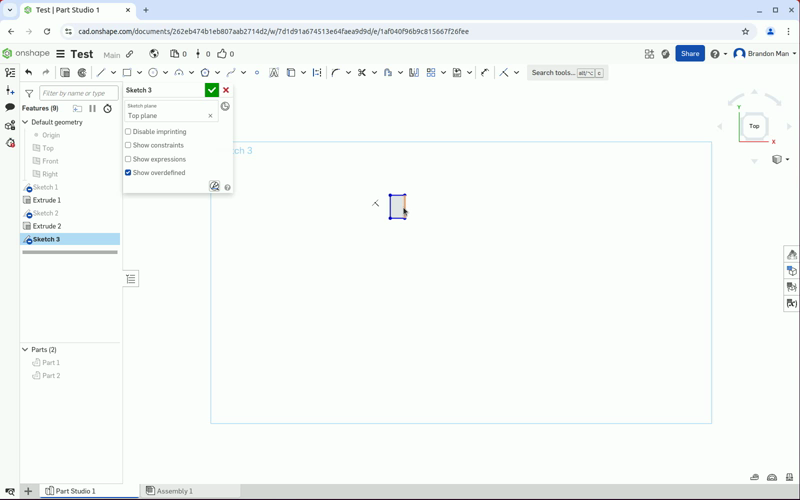
scroll(6)
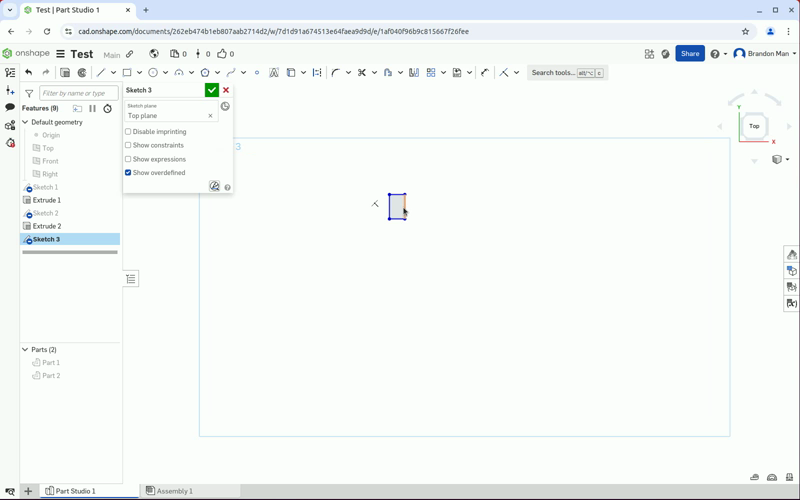
scroll(6)
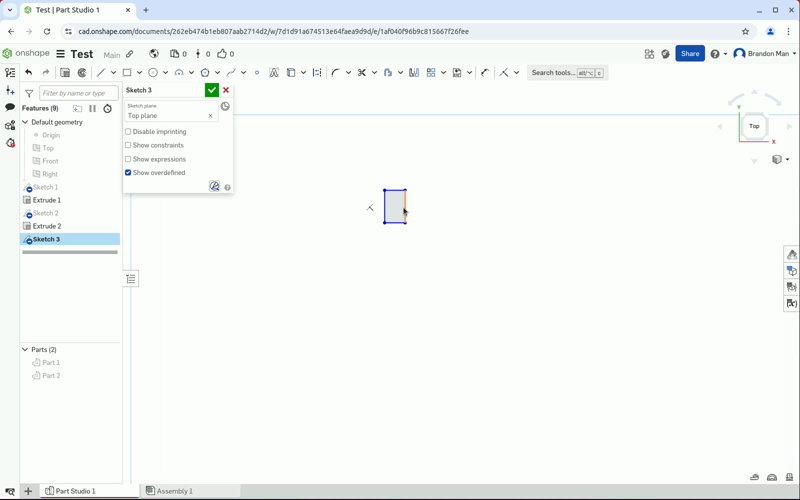
scroll(6)
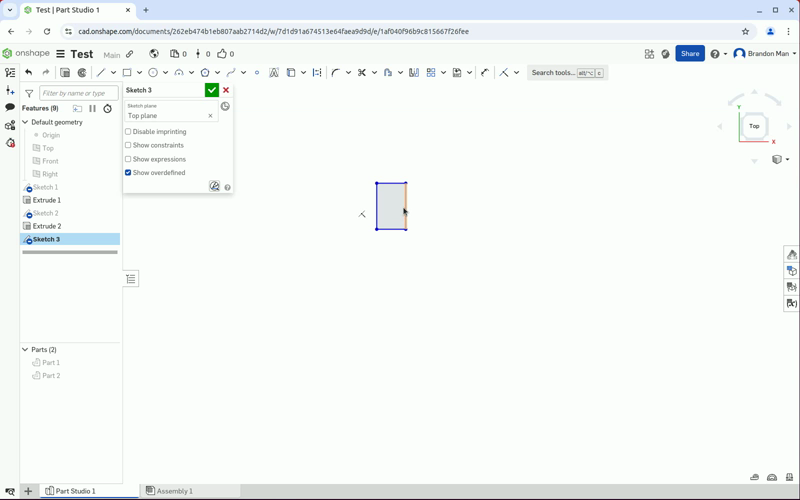
scroll(6)
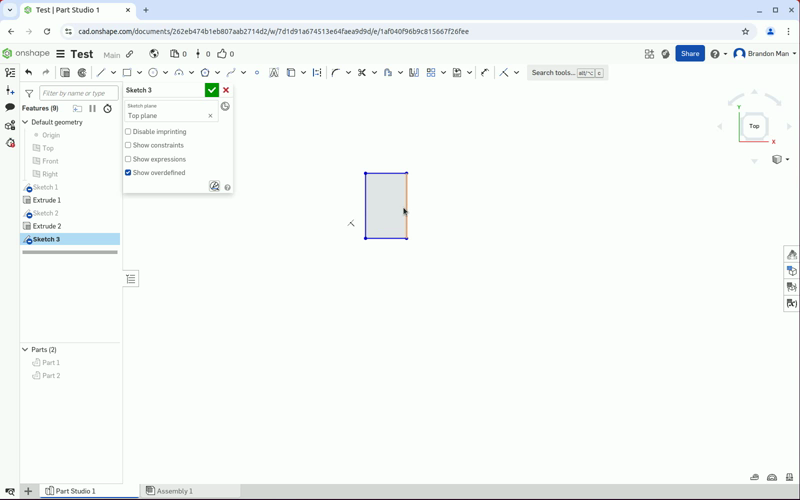
scroll(6)
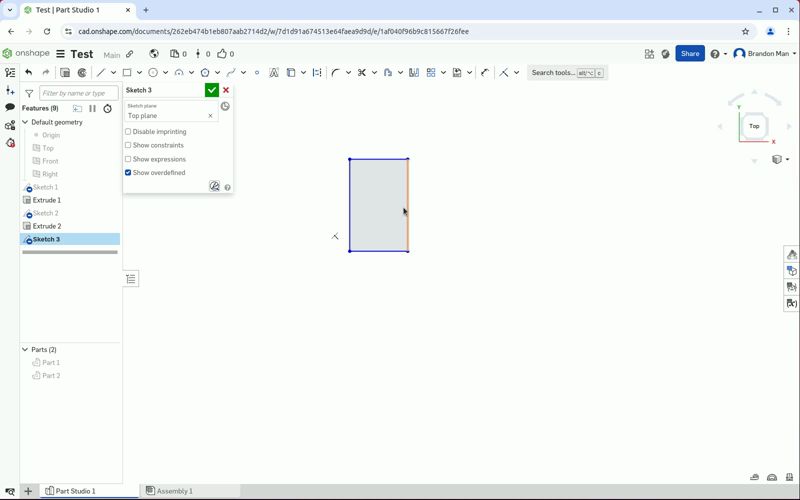
scroll(6)
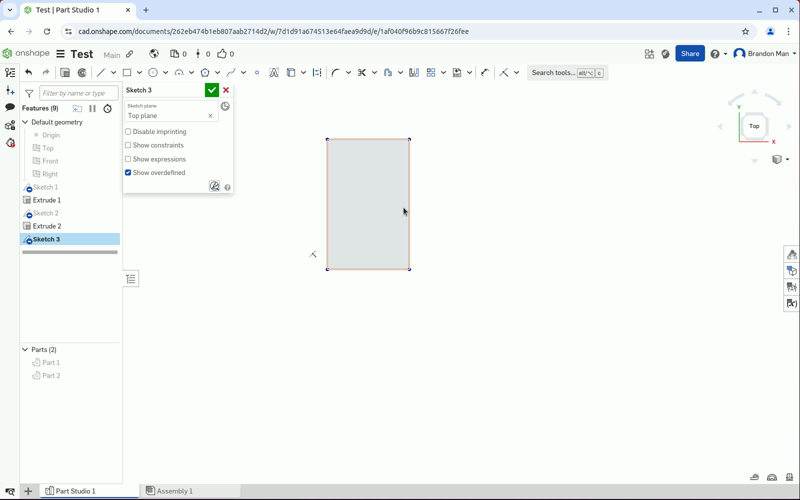
scroll(6)
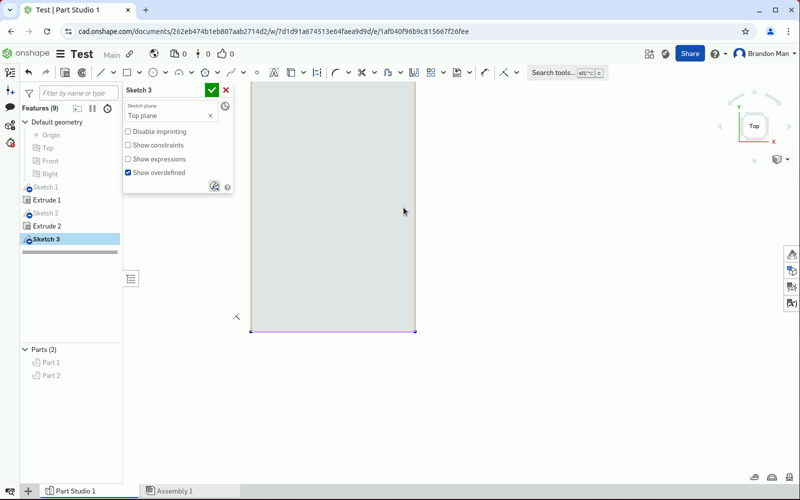
click(403, 207)
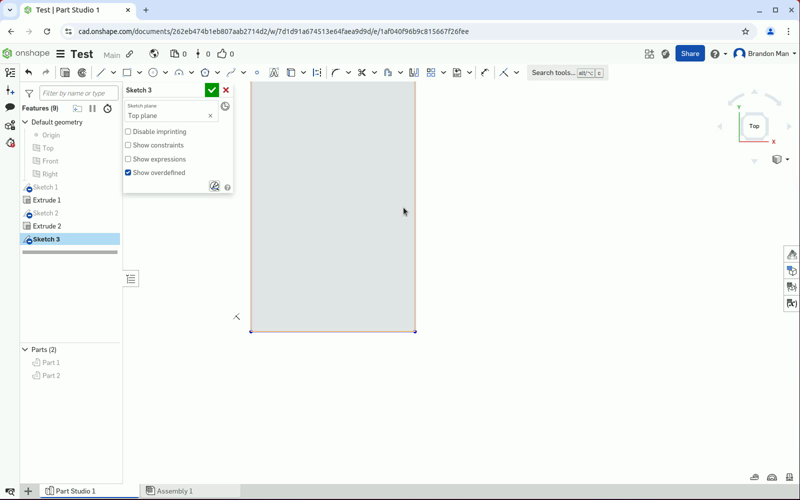
scroll(-6)
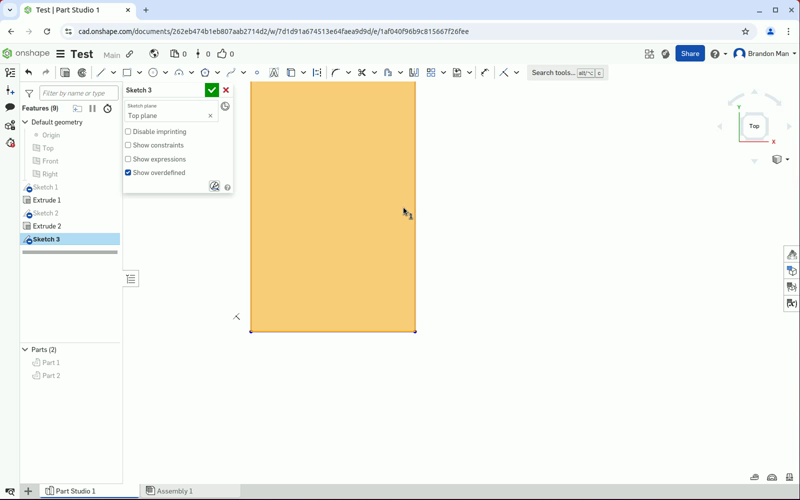
scroll(-6)
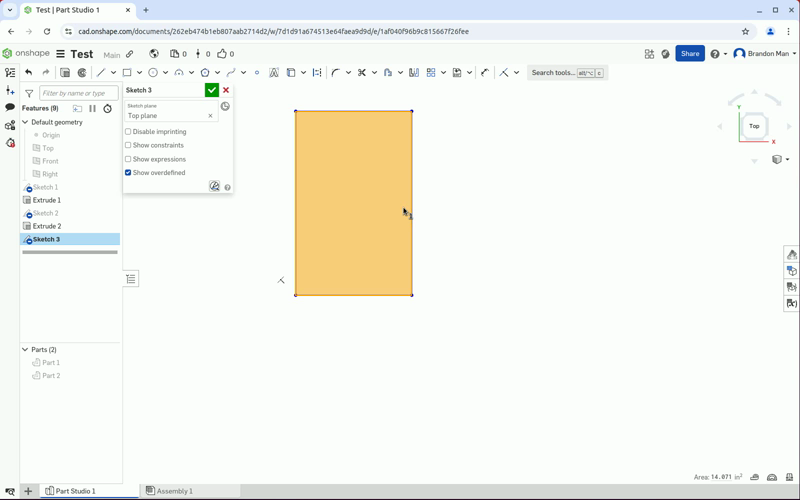
scroll(-6)
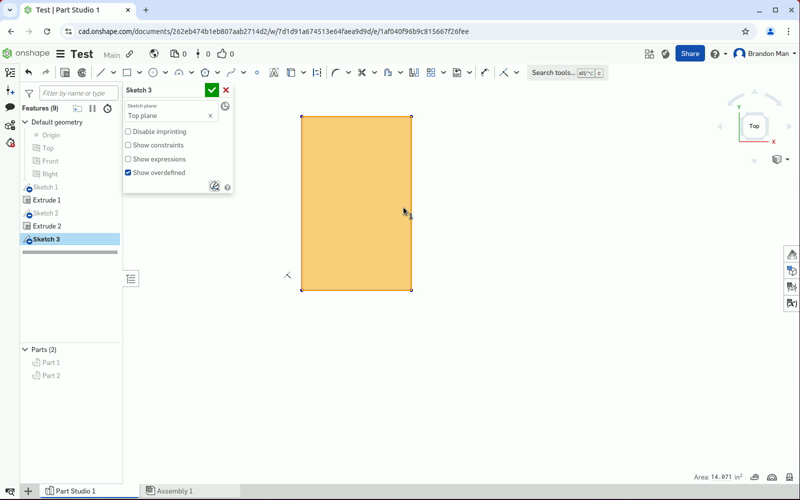
scroll(-6)
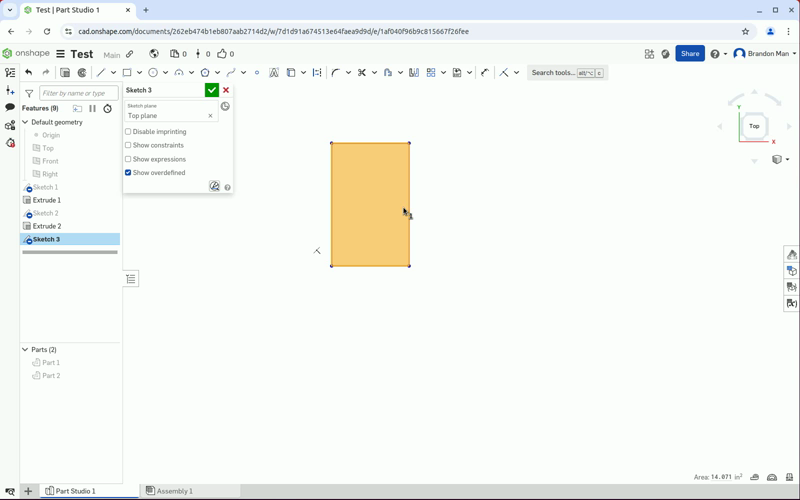
scroll(-6)
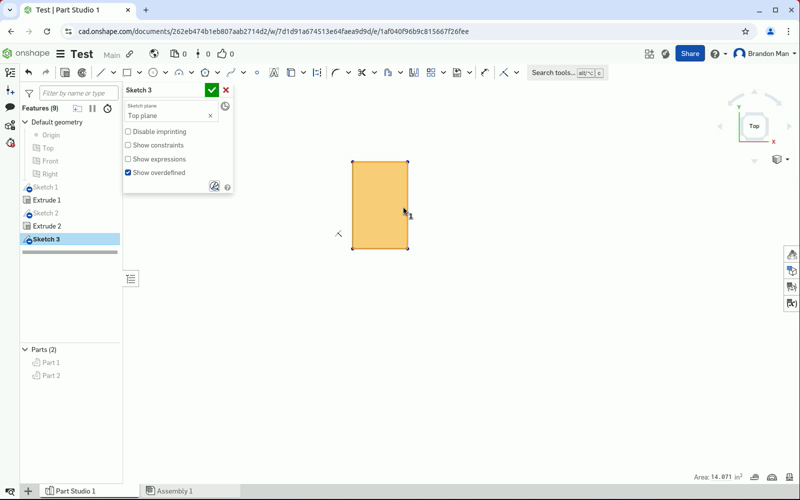
scroll(-6)
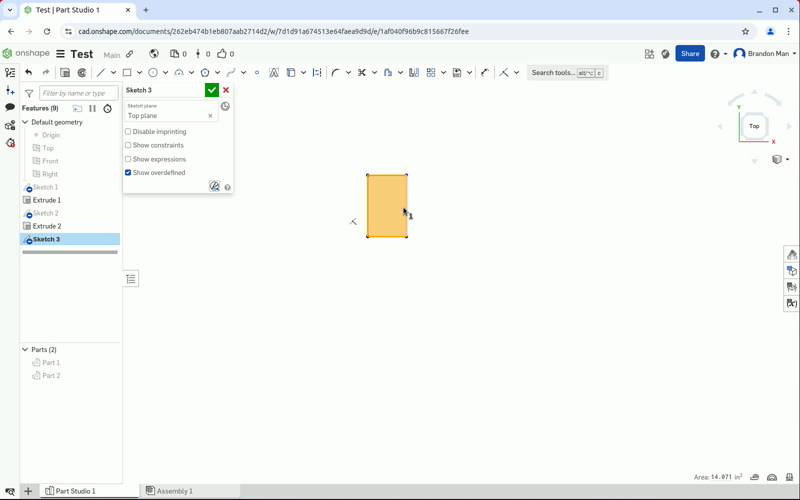
scroll(-6)
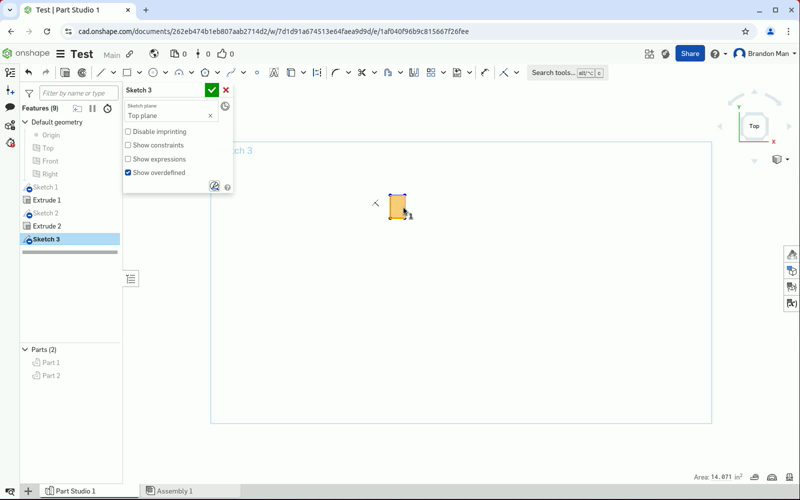
mouse_move(73, 352)
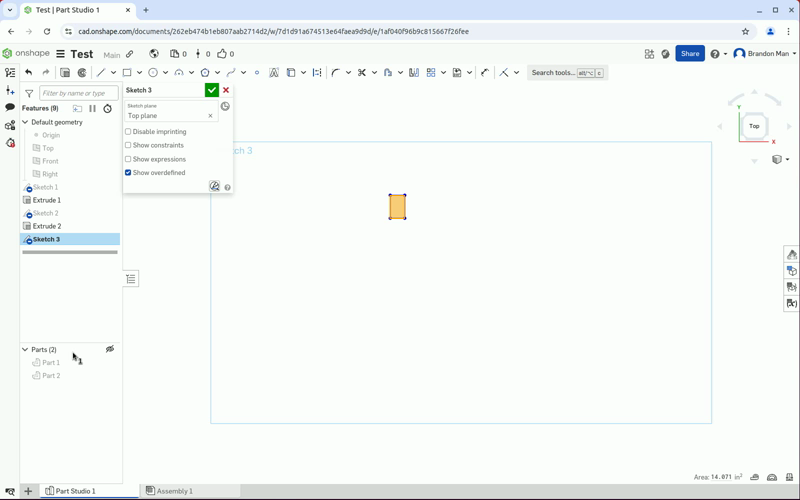
key(shift+y)
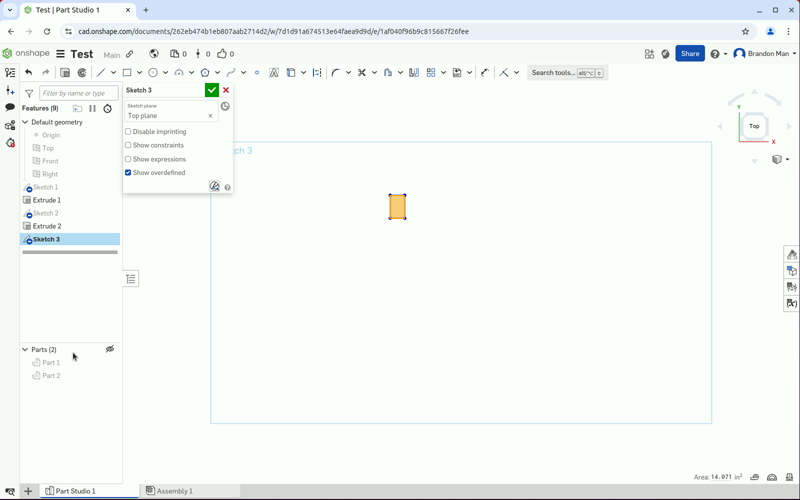
key(shift+e)
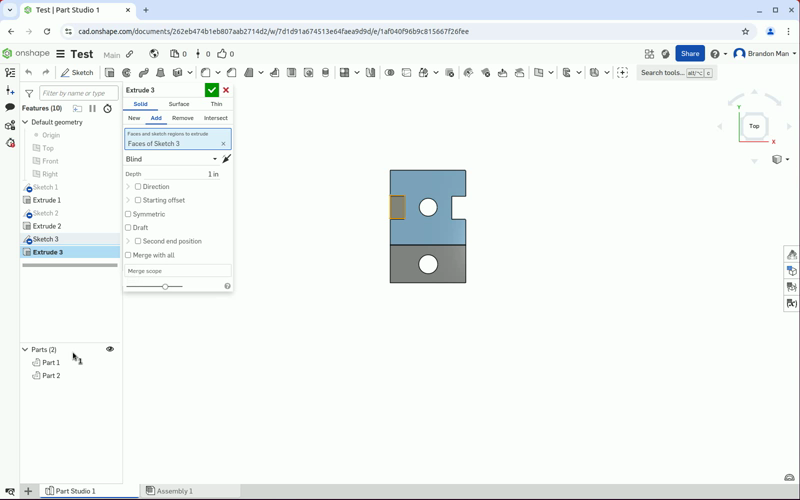
mouse_move(143, 106)
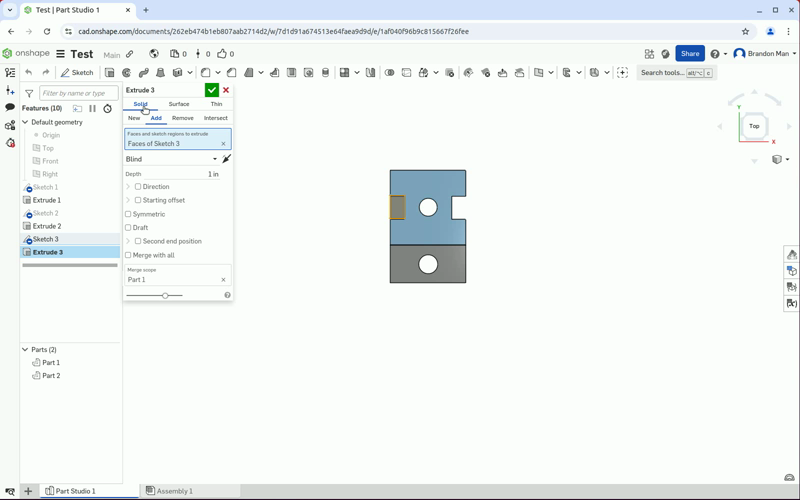
click(143, 106)
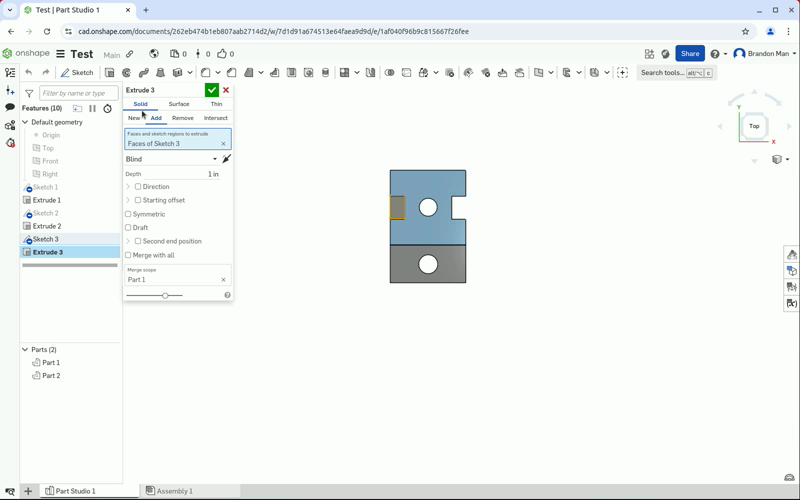
mouse_move(137, 120)
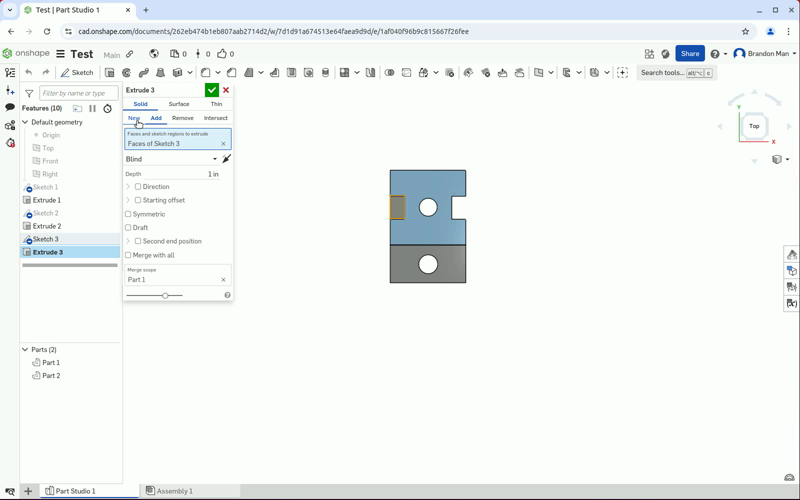
click(137, 120)
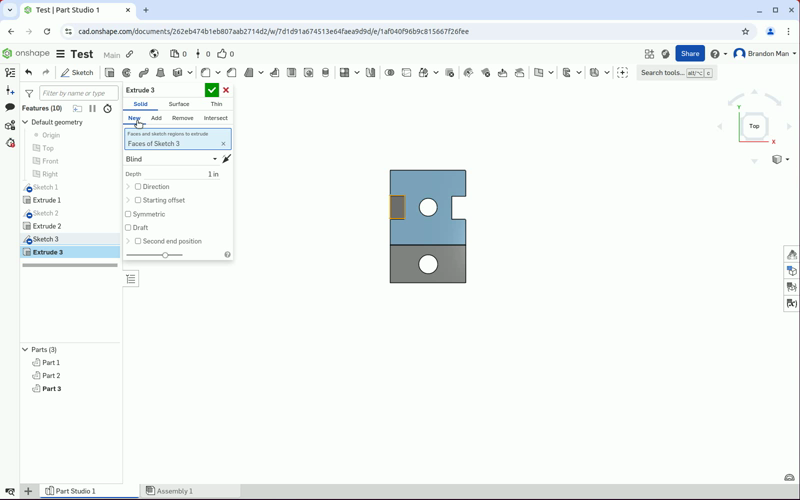
key(tab, 4)
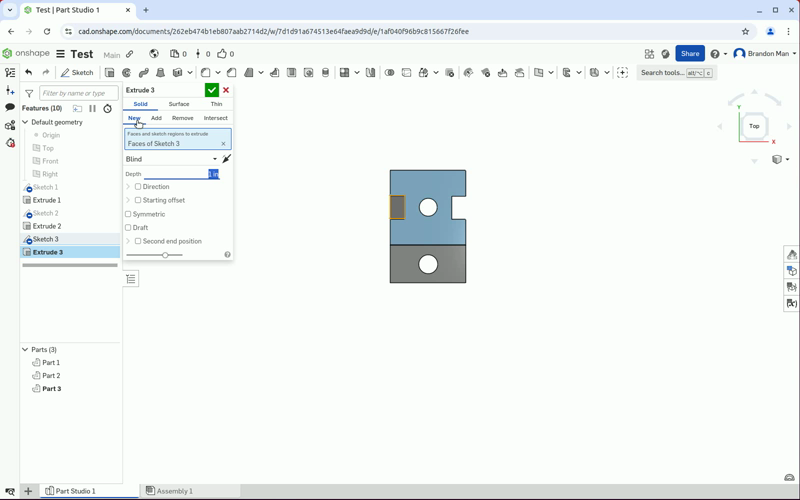
text(7.703)
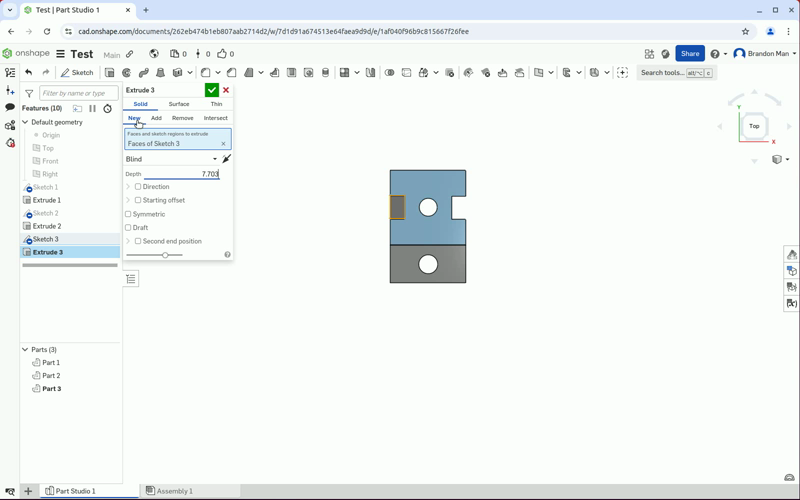
key(enter)
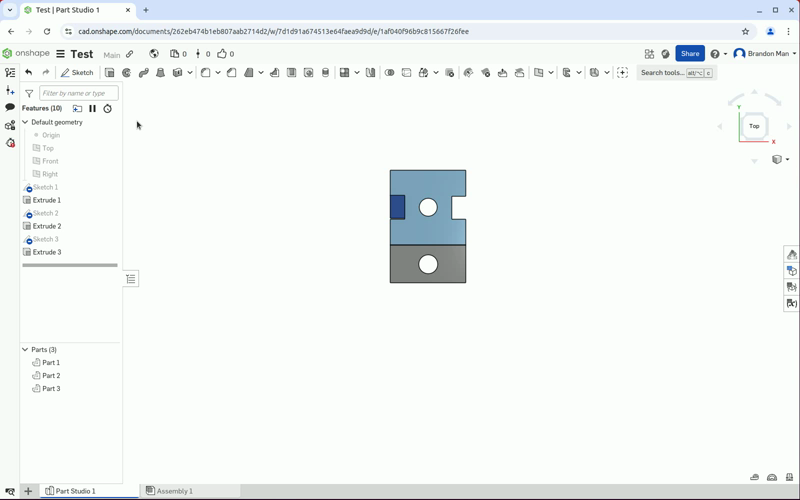
key(shift+h)
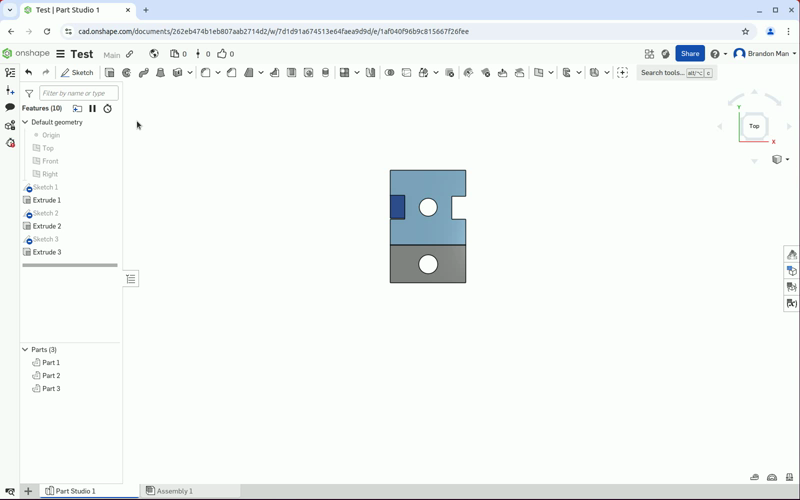
key(shift+h)
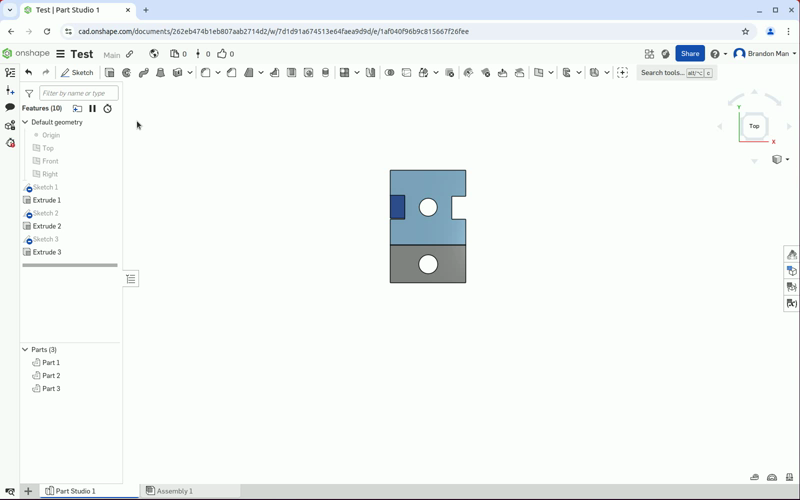
mouse_move(73, 189)
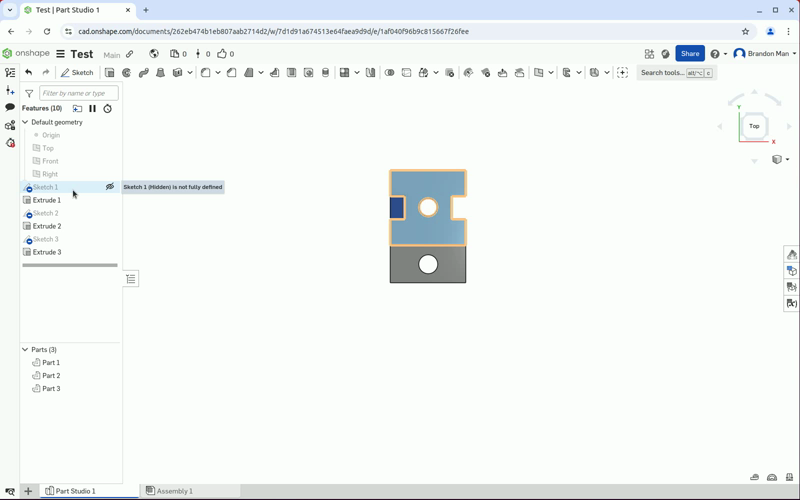
click(73, 189)
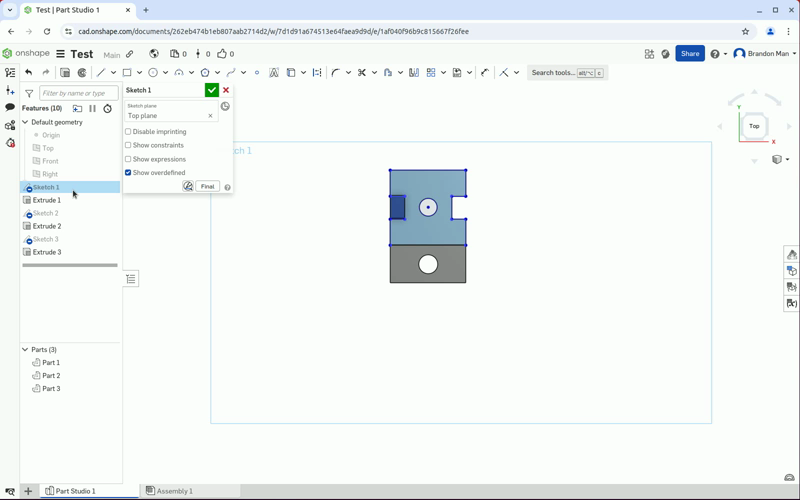
mouse_move(229, 92)
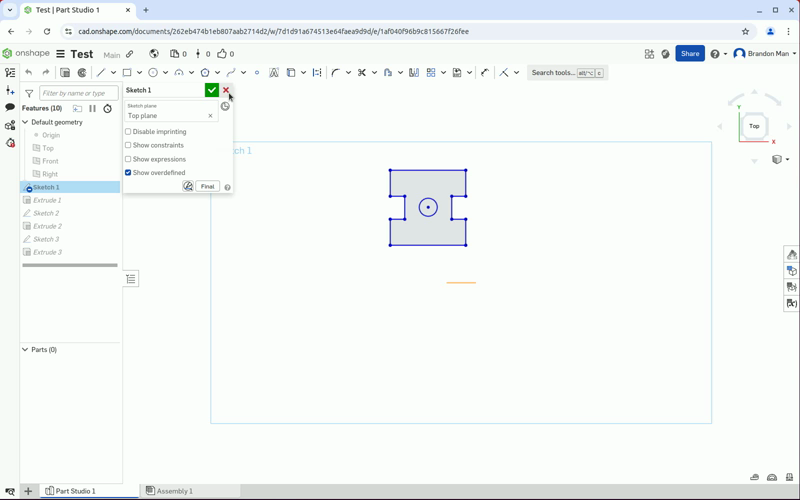
click(229, 92)
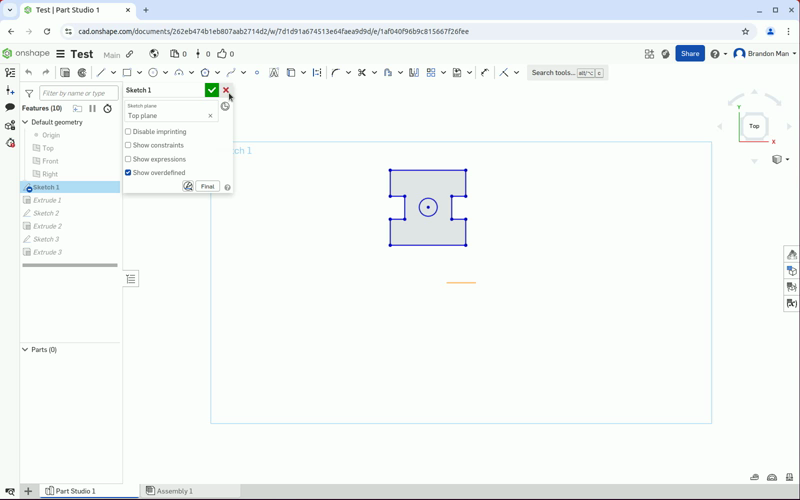
key(shift+s)
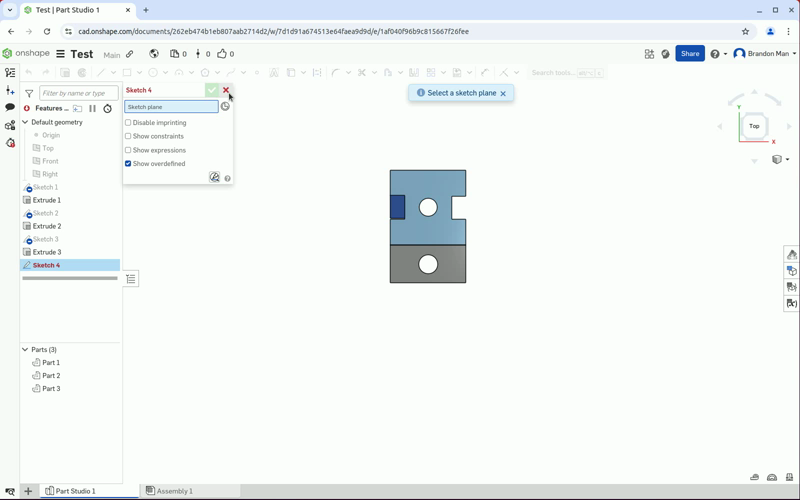
mouse_move(73, 150)
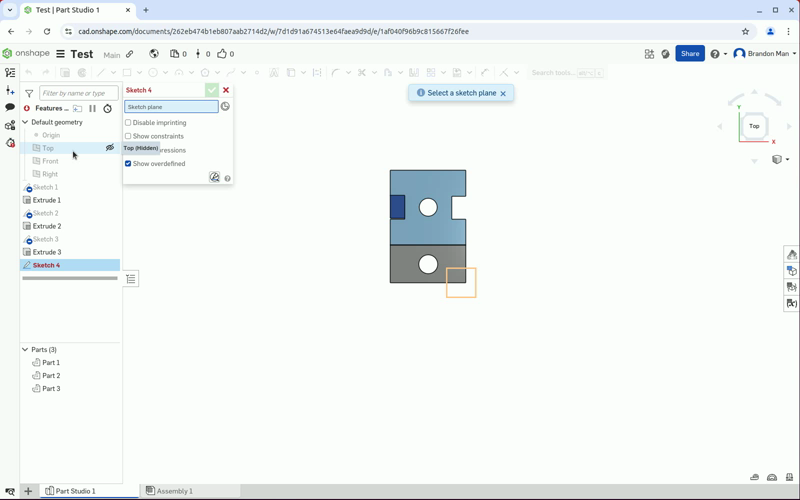
click(73, 150)
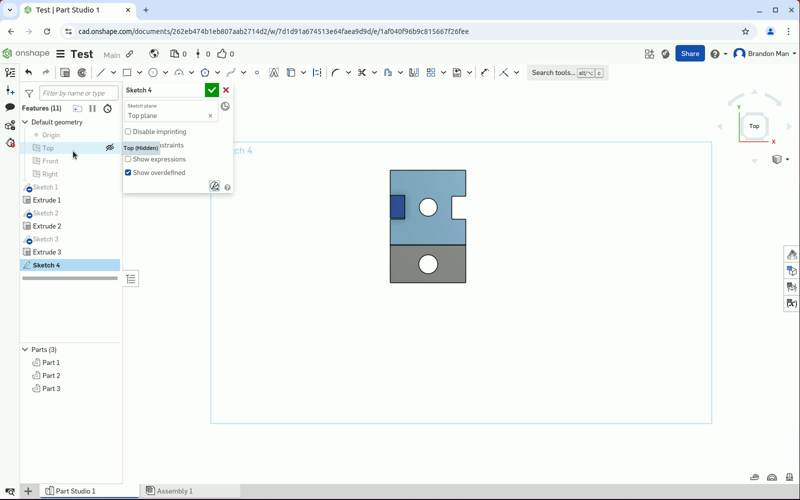
mouse_move(73, 352)
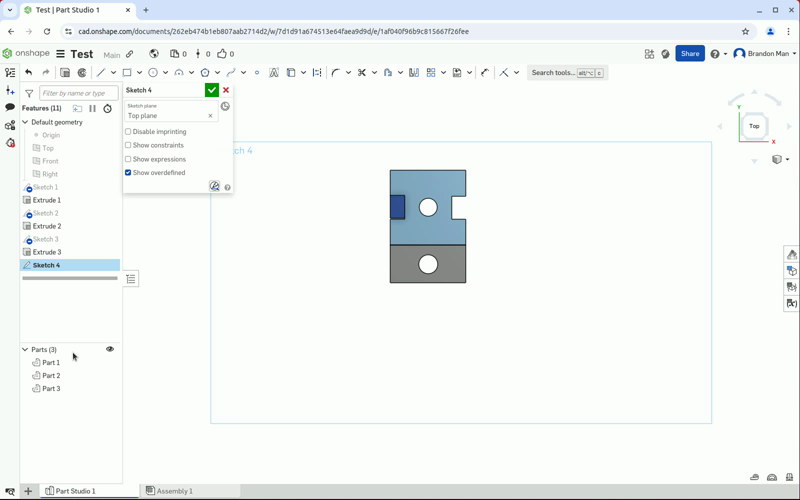
key(y)
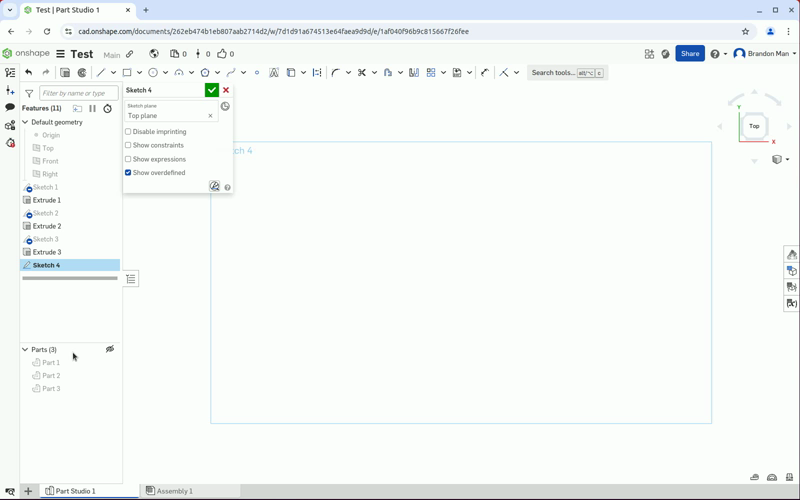
key(l)
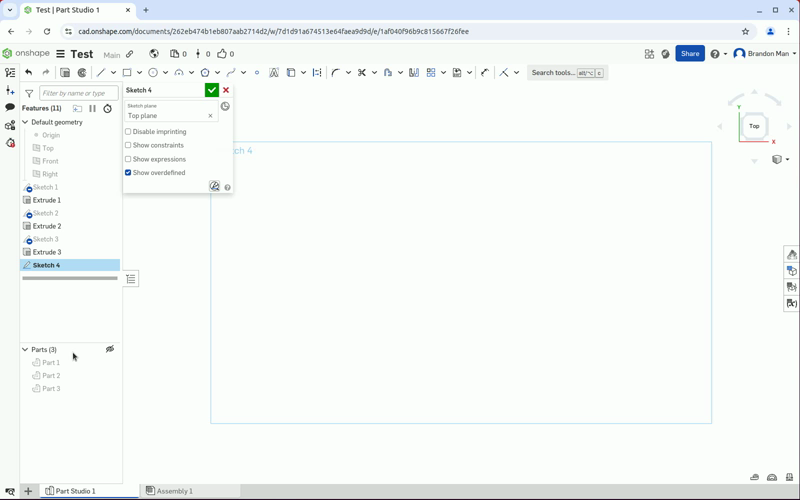
key_down(shift)
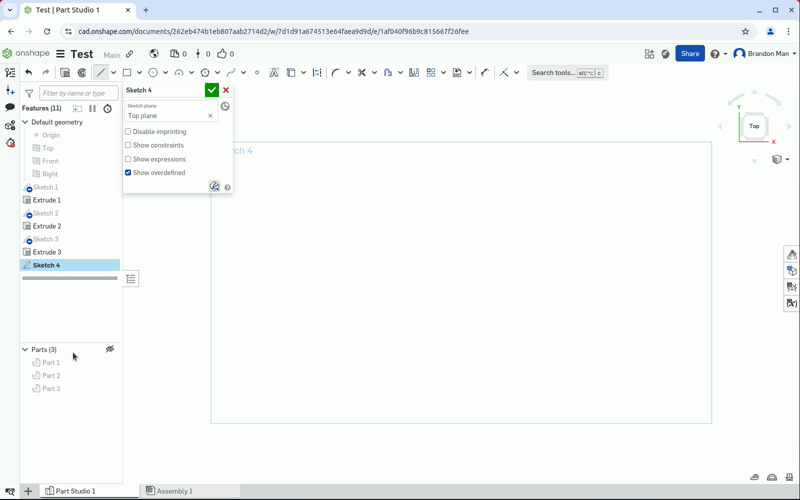
mouse_move(451, 218)
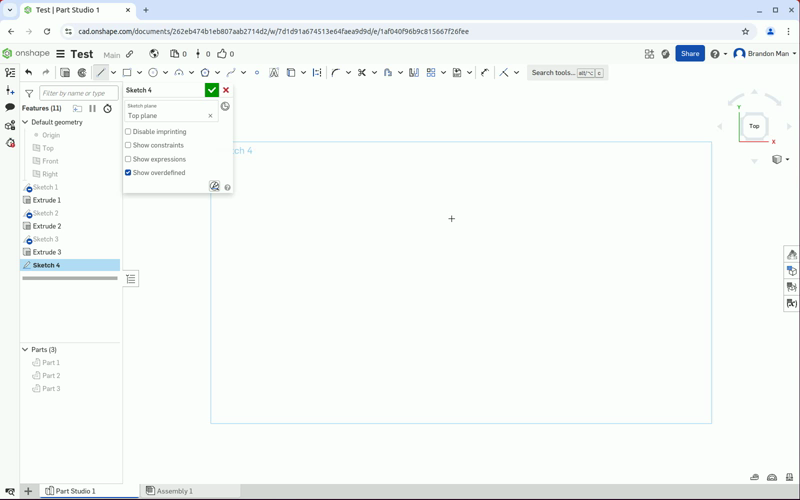
click(451, 218)
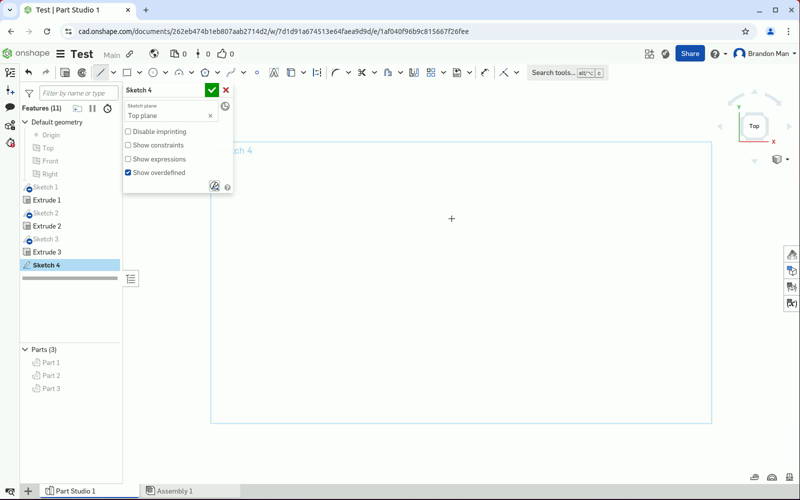
key_up(shift)
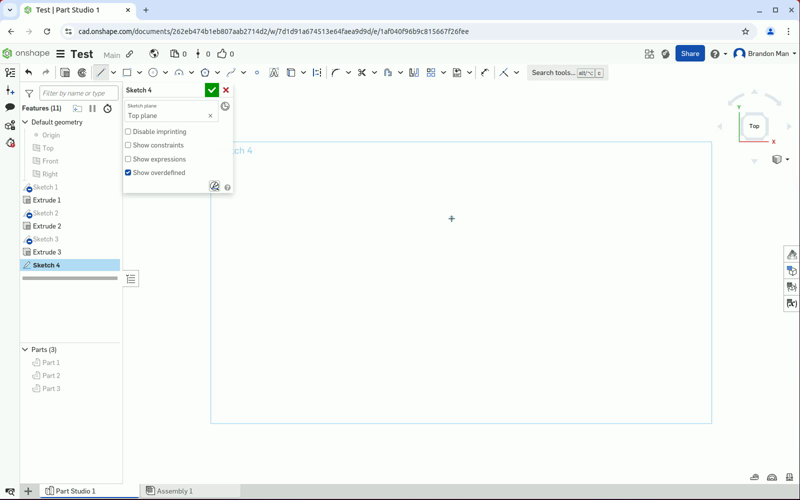
key_down(shift)
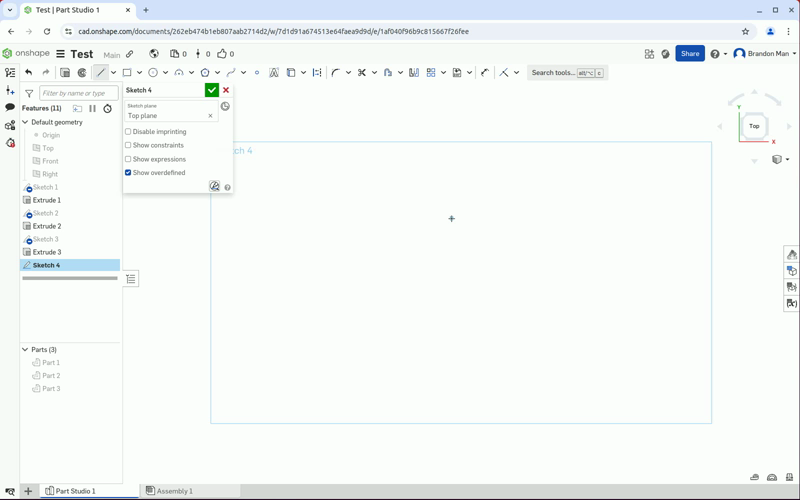
mouse_move(481, 218)
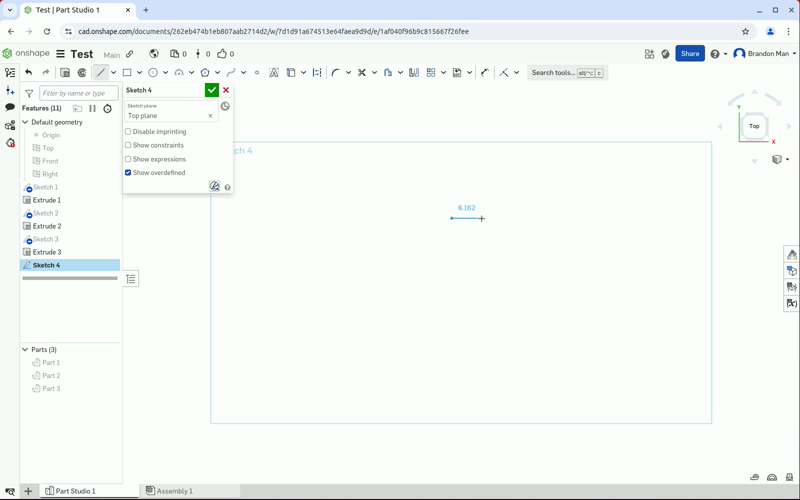
mouse_move(466, 218)
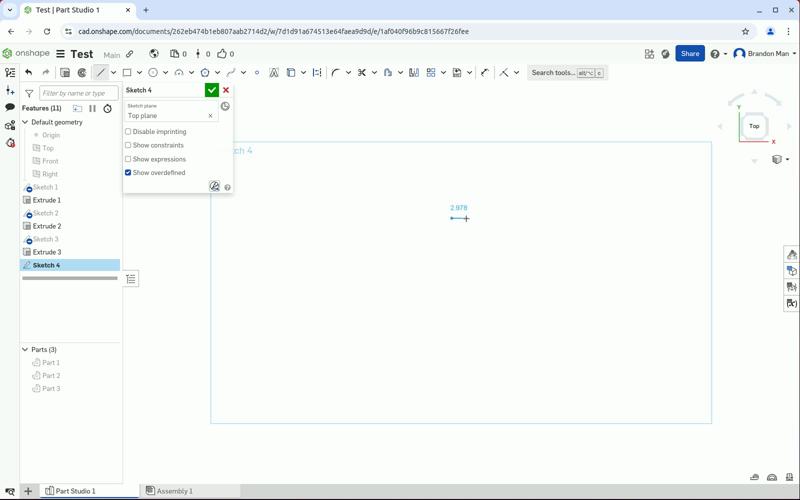
click(466, 218)
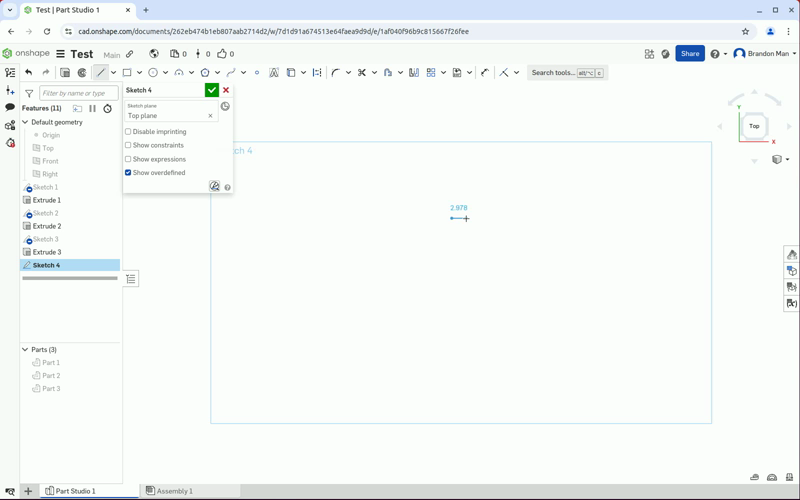
key_up(shift)
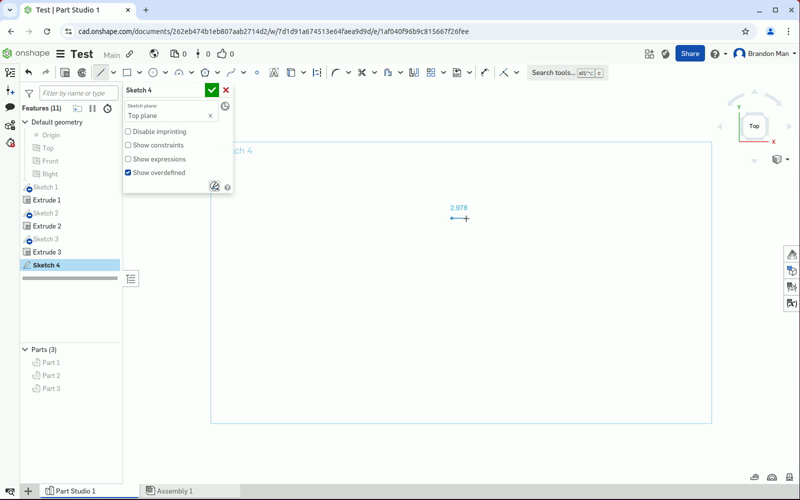
key_down(shift)
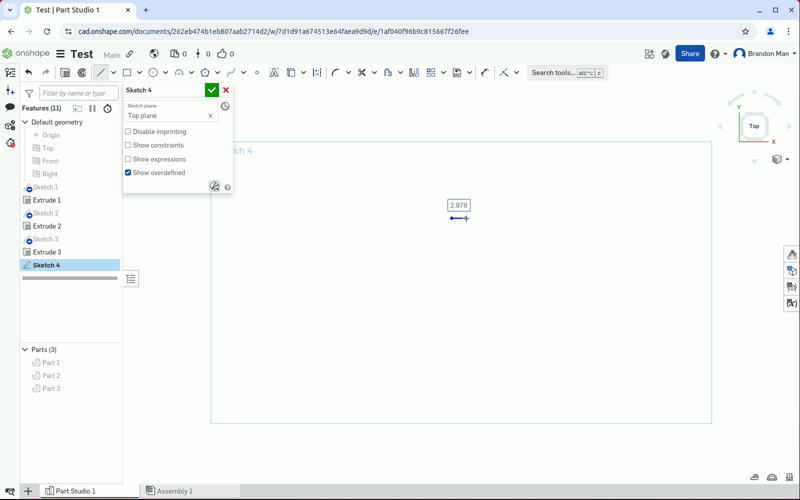
mouse_move(496, 218)
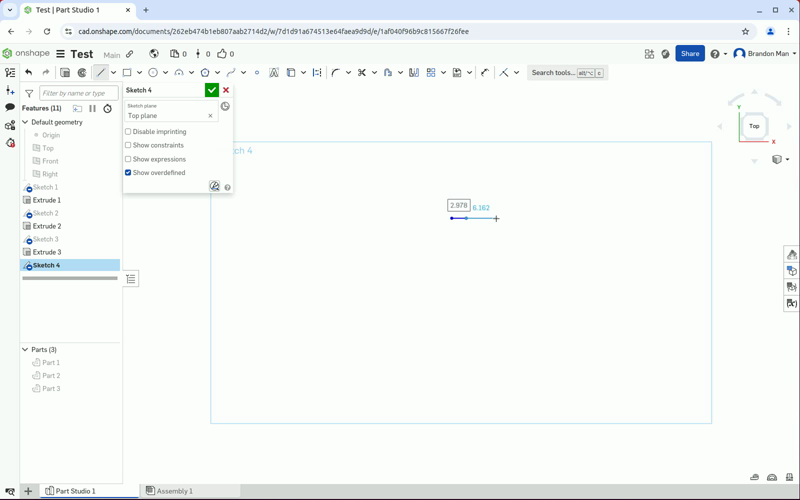
mouse_move(466, 195)
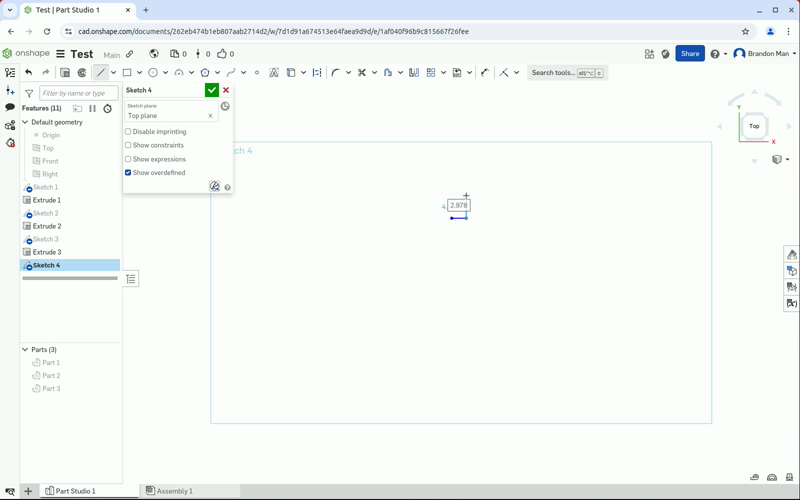
click(466, 195)
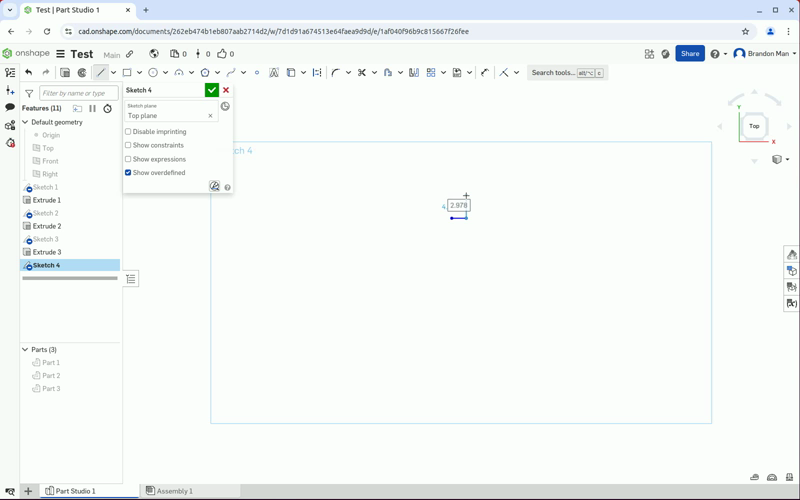
key_up(shift)
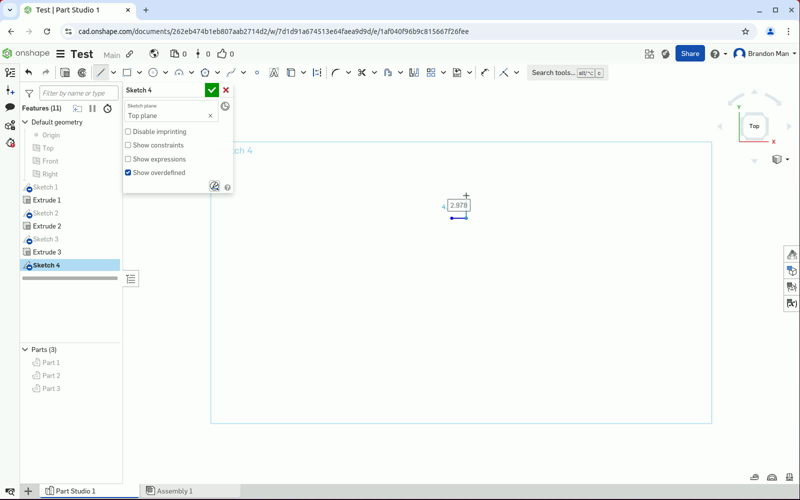
key_down(shift)
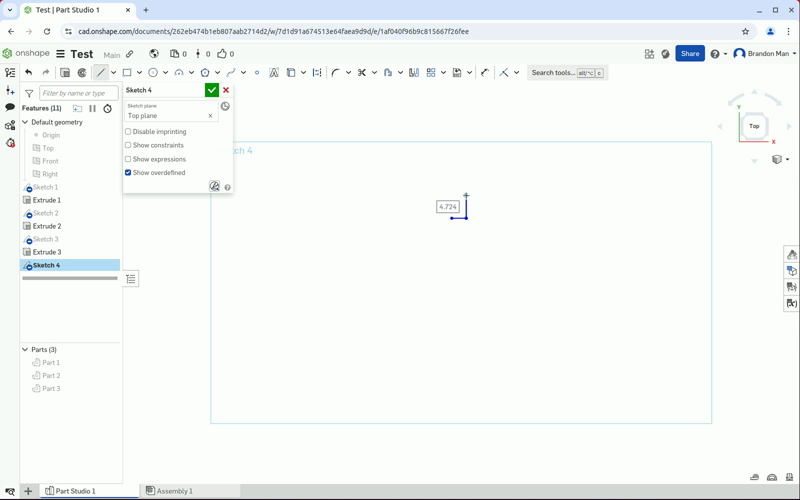
mouse_move(496, 195)
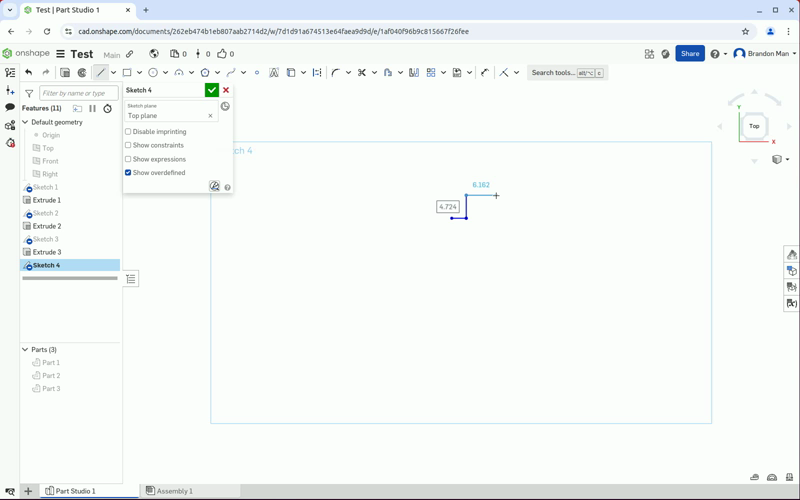
mouse_move(451, 195)
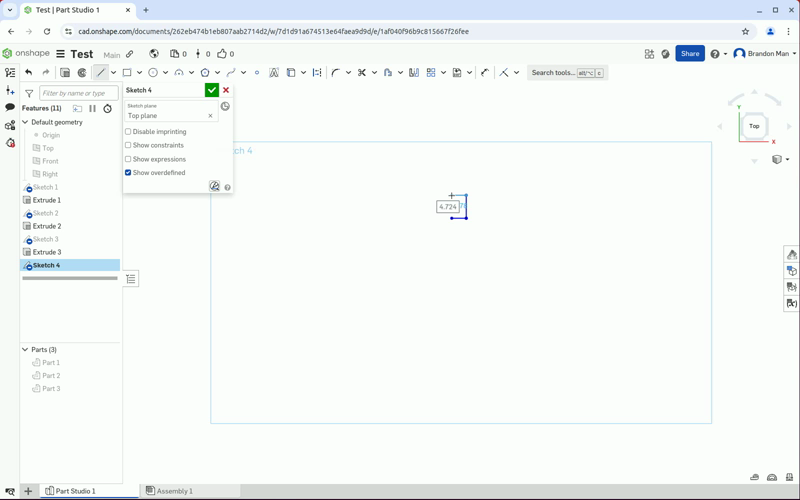
click(451, 195)
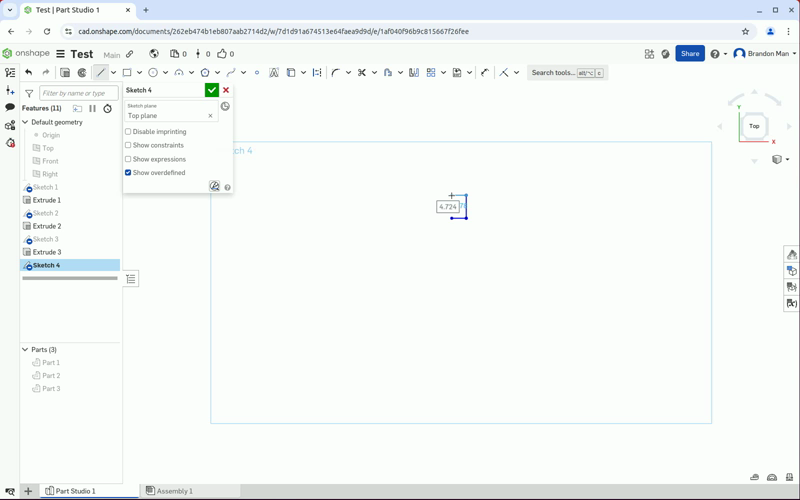
key_up(shift)
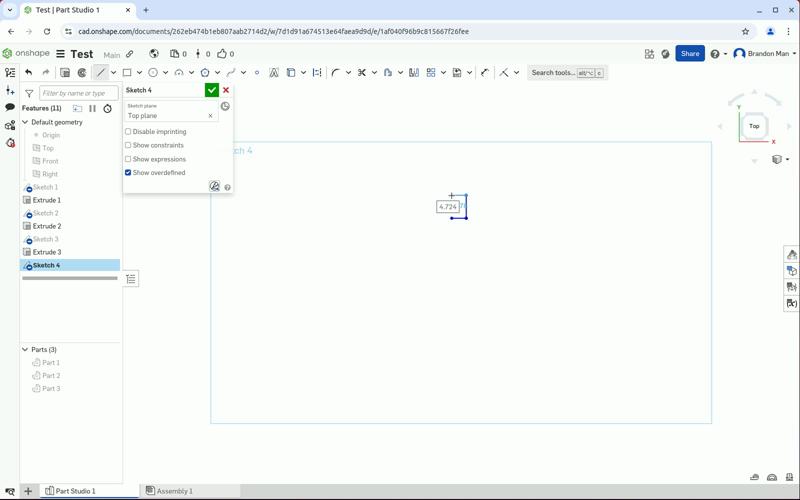
mouse_move(481, 195)
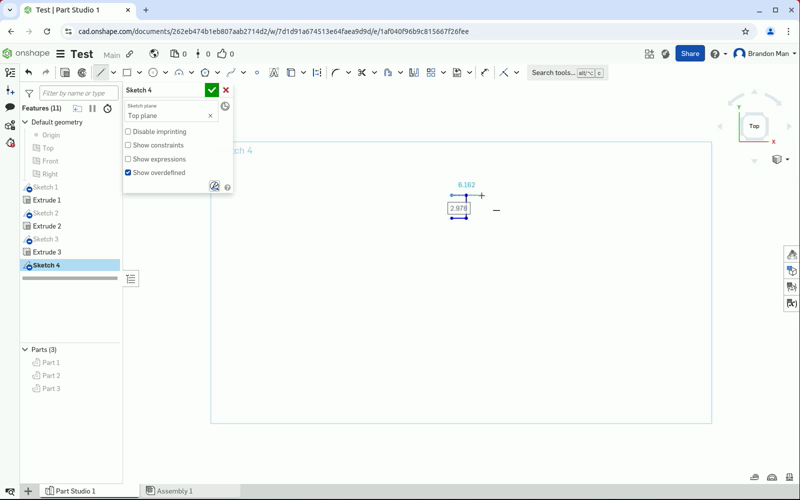
key_down(shift)
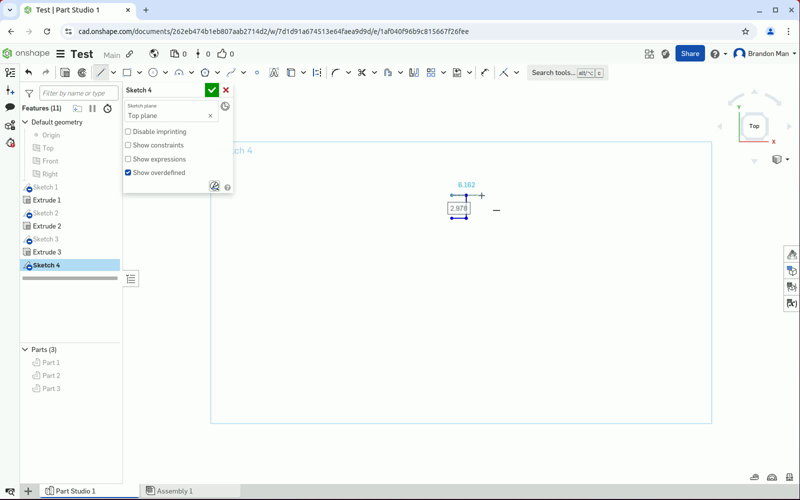
mouse_move(451, 218)
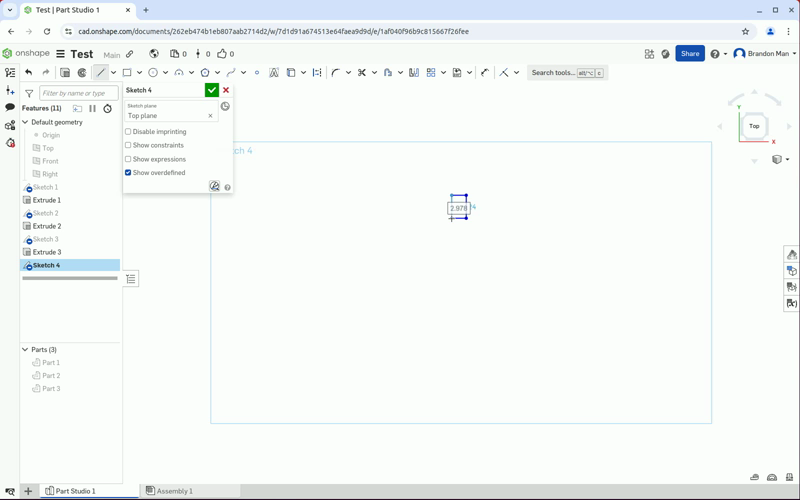
key_up(shift)
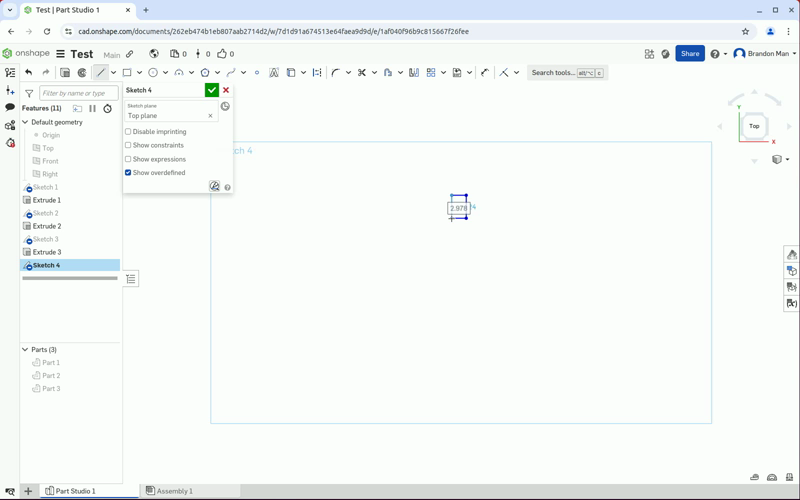
click(451, 218)
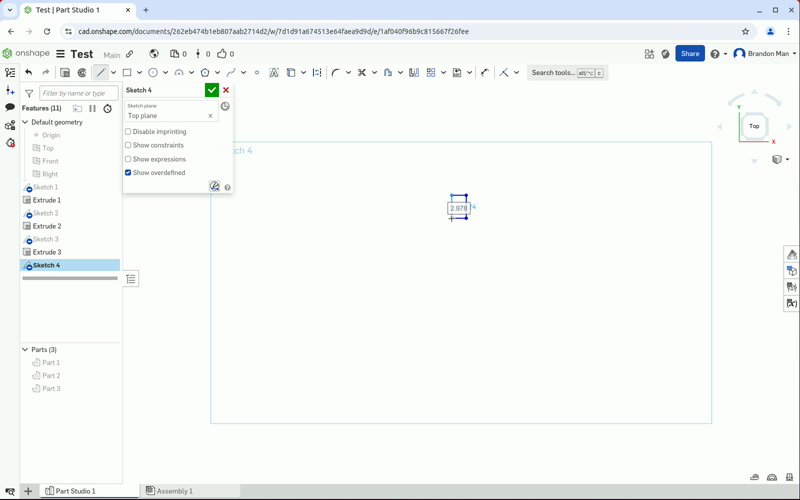
key(esc)
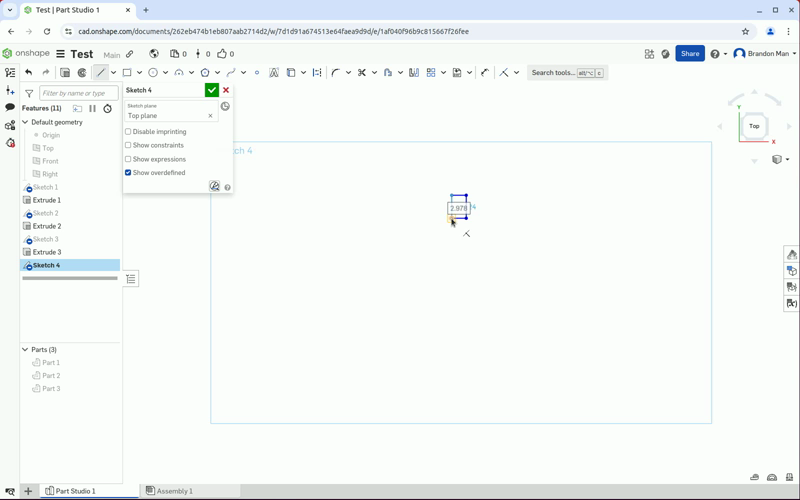
mouse_move(461, 202)
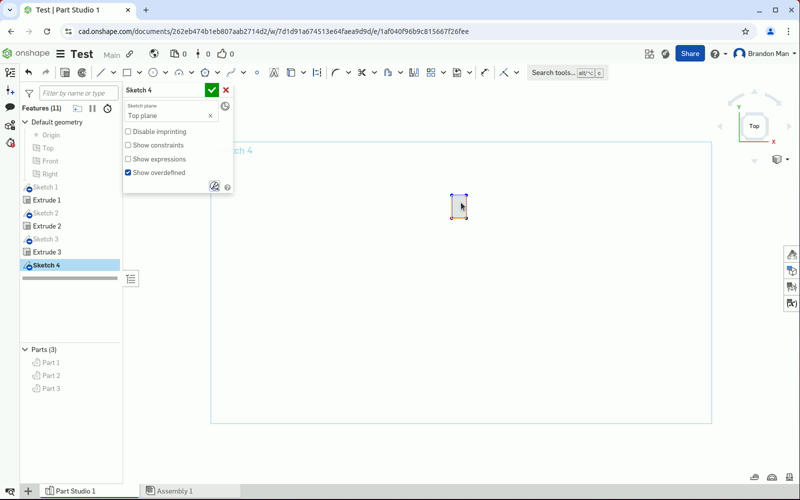
scroll(6)
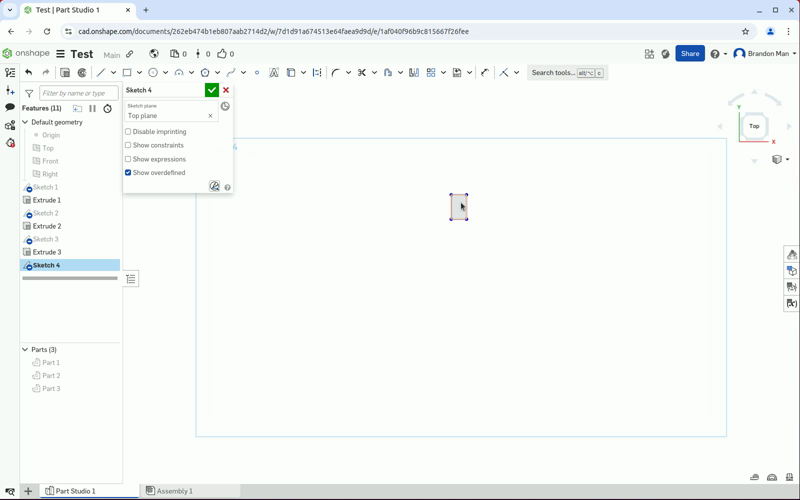
scroll(6)
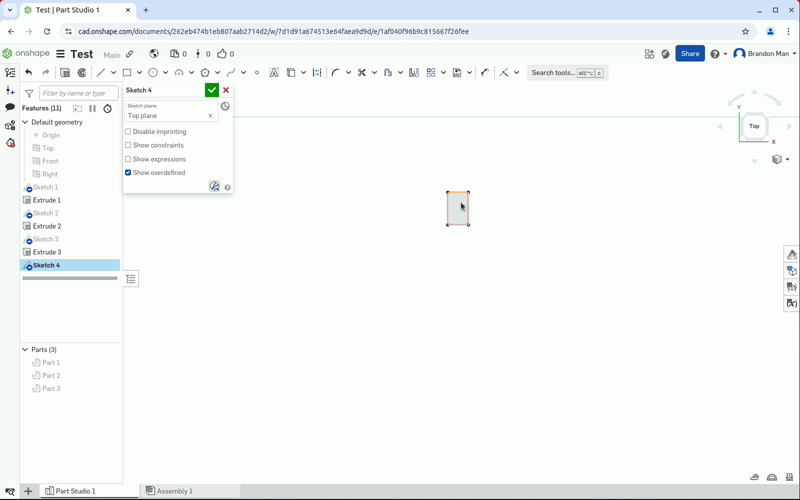
scroll(6)
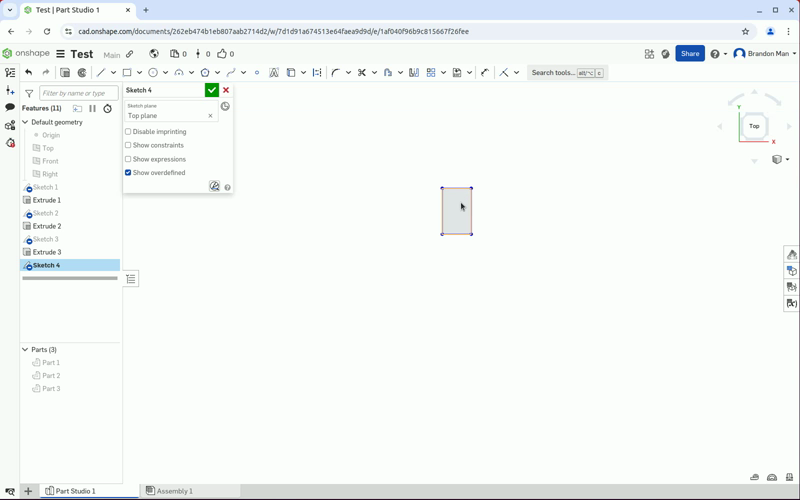
scroll(6)
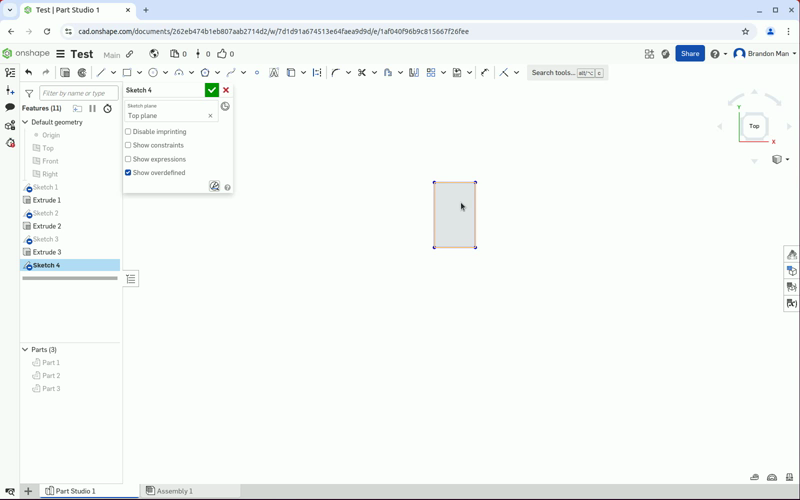
scroll(6)
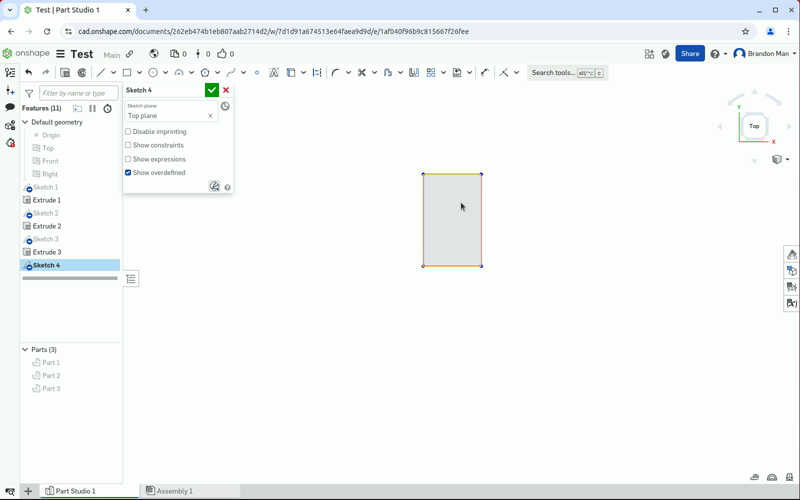
scroll(6)
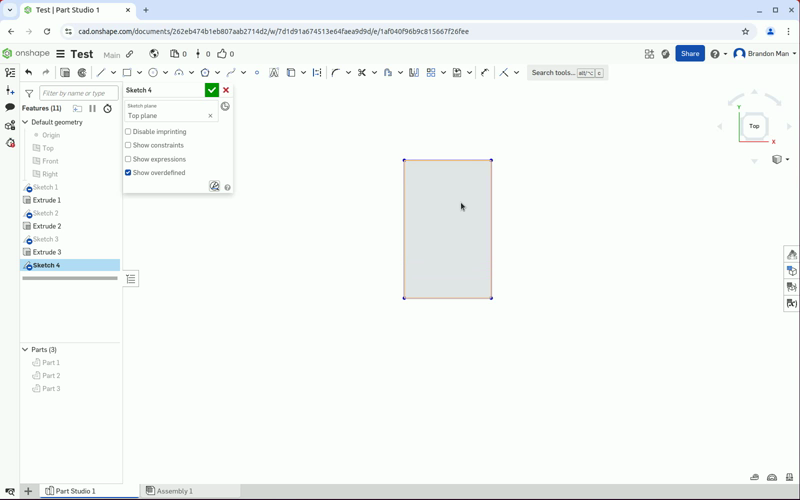
scroll(6)
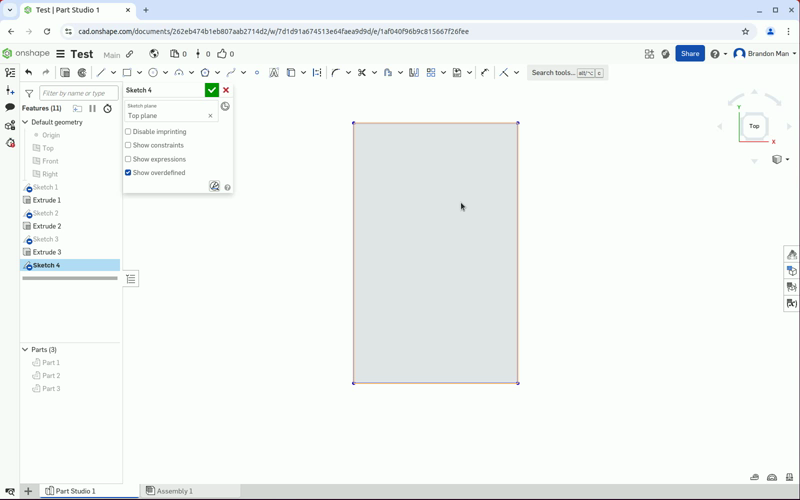
click(461, 202)
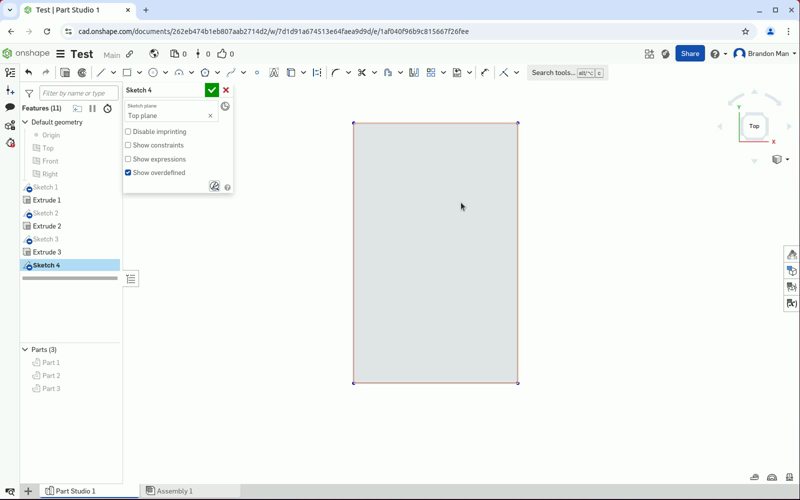
scroll(-6)
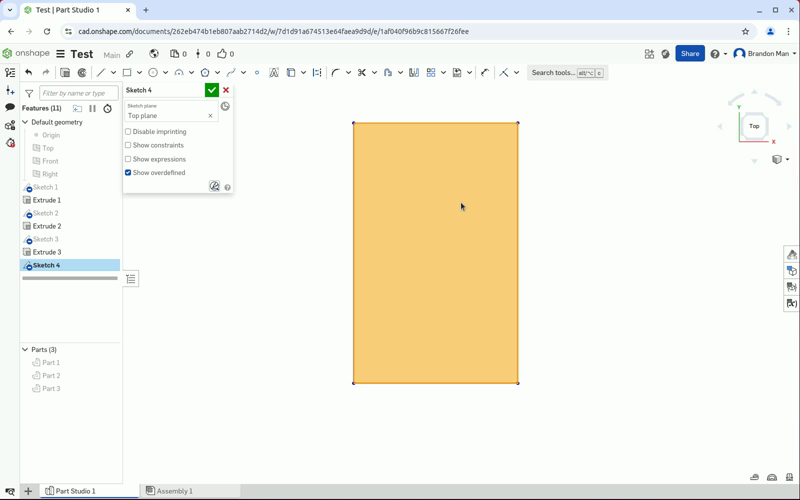
scroll(-6)
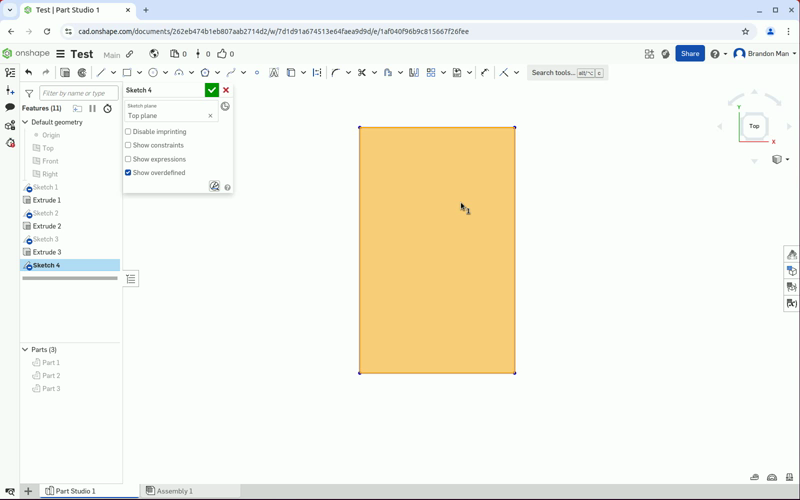
scroll(-6)
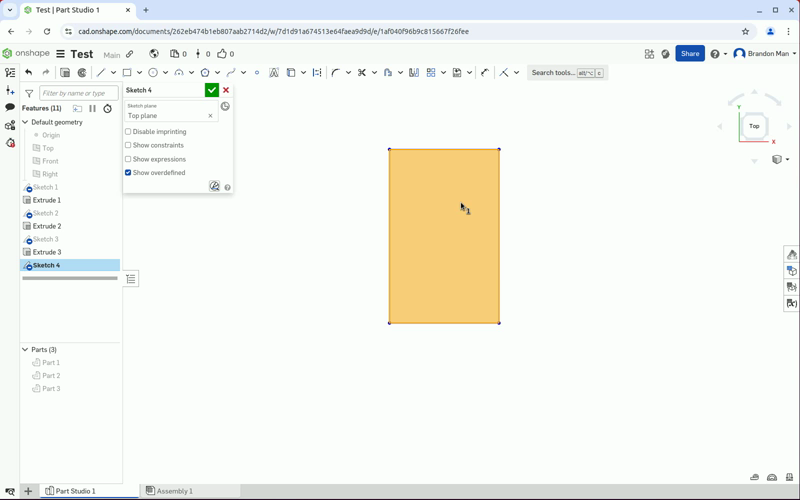
scroll(-6)
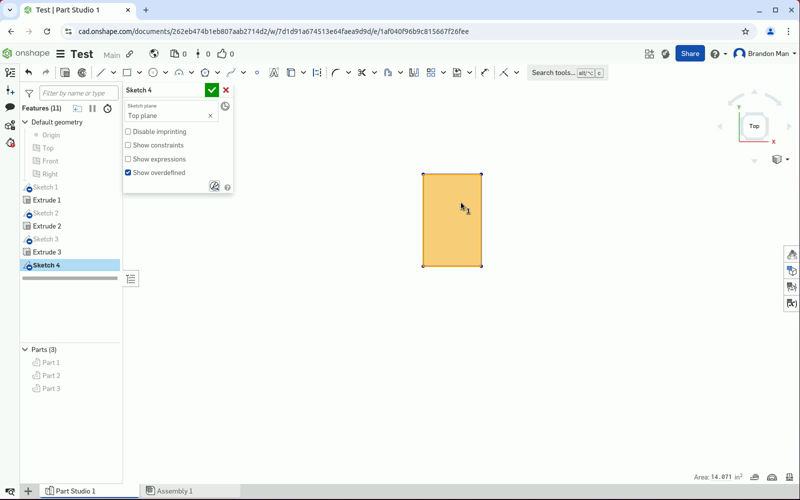
scroll(-6)
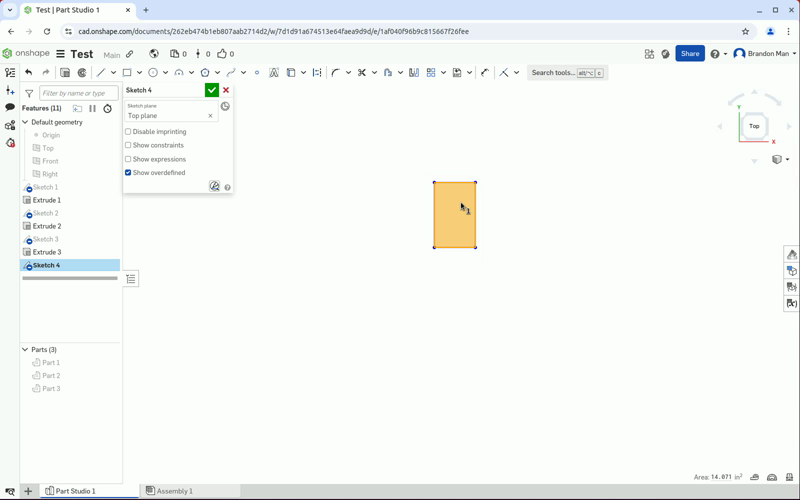
scroll(-6)
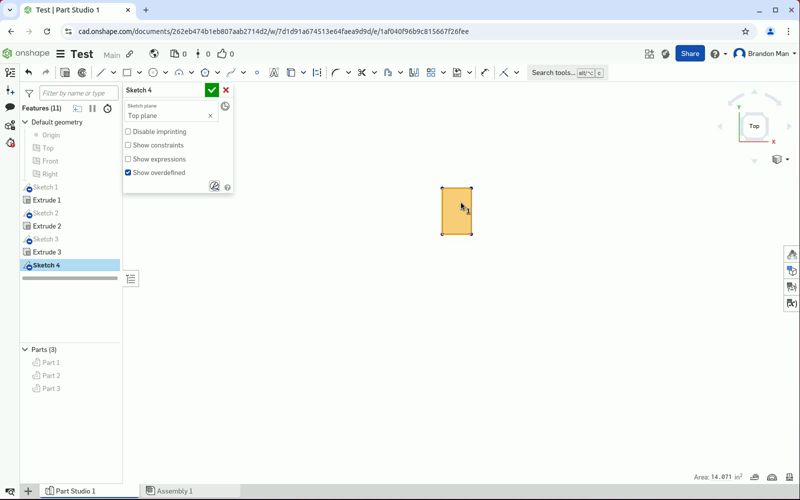
scroll(-6)
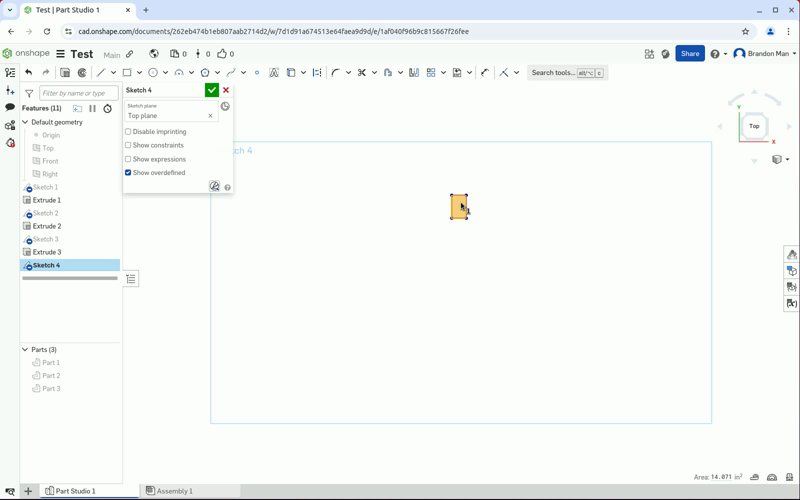
mouse_move(73, 352)
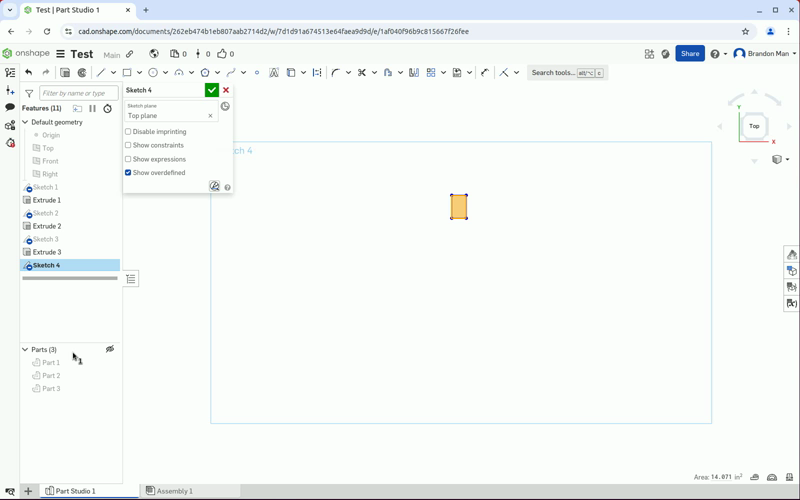
key(shift+y)
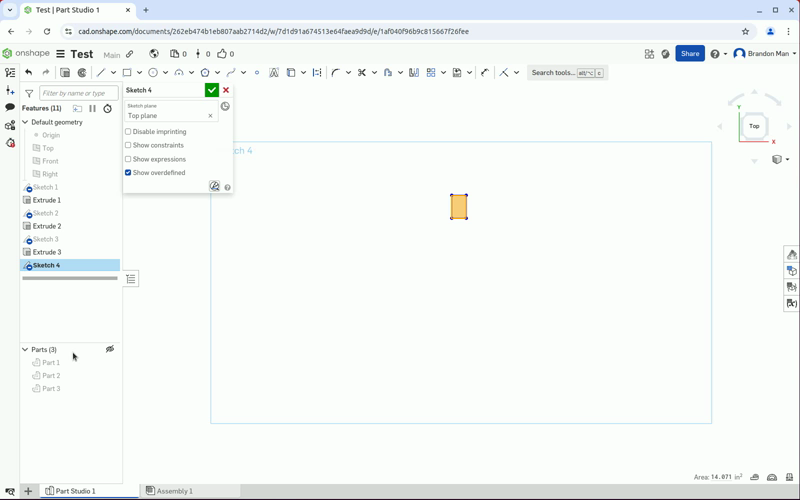
key(shift+e)
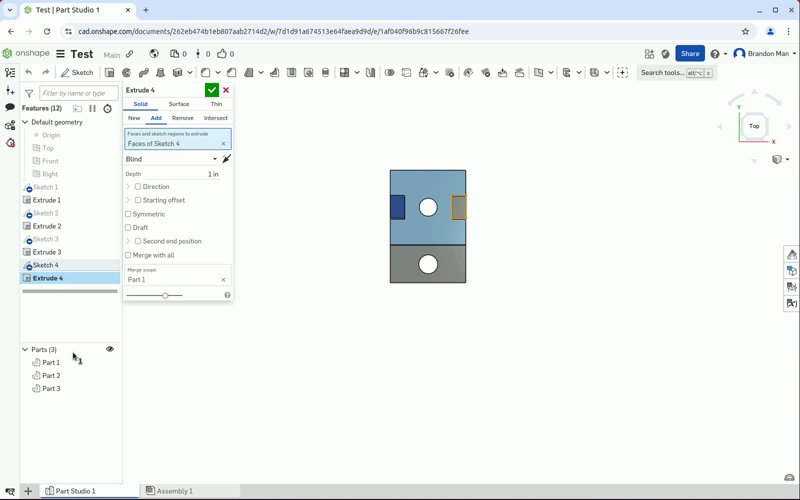
mouse_move(143, 106)
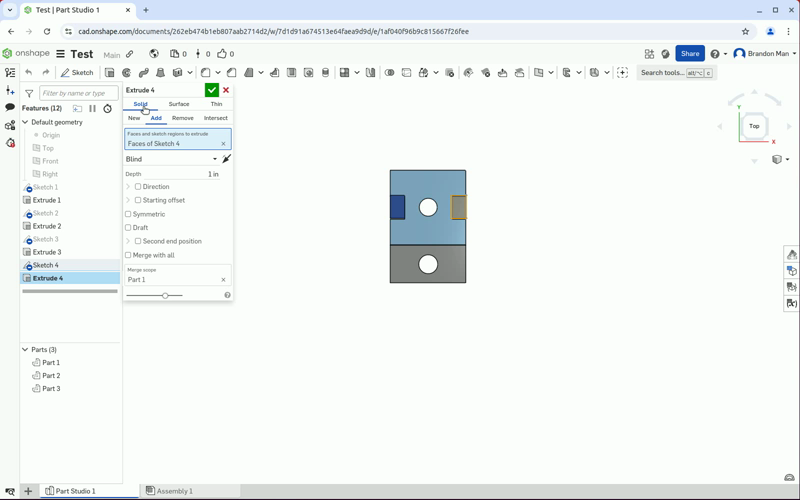
click(143, 106)
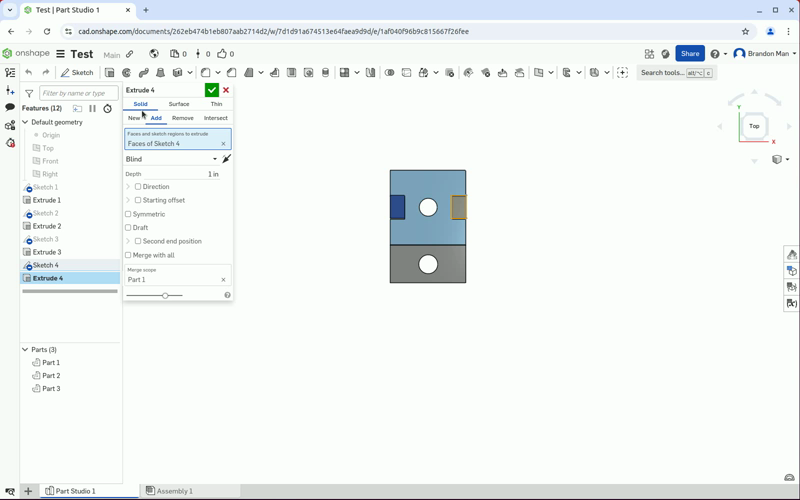
mouse_move(137, 120)
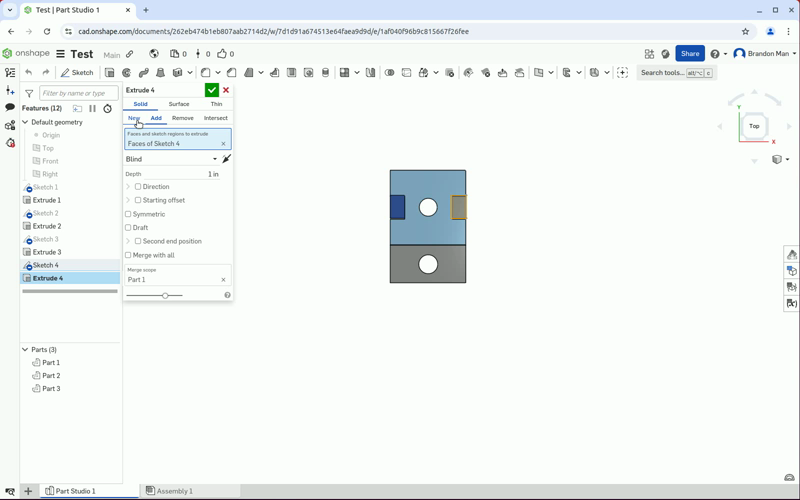
click(137, 120)
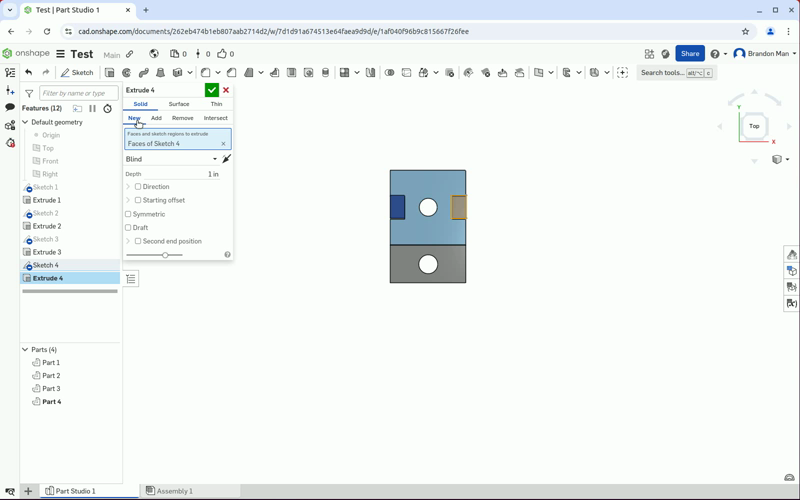
key(tab, 4)
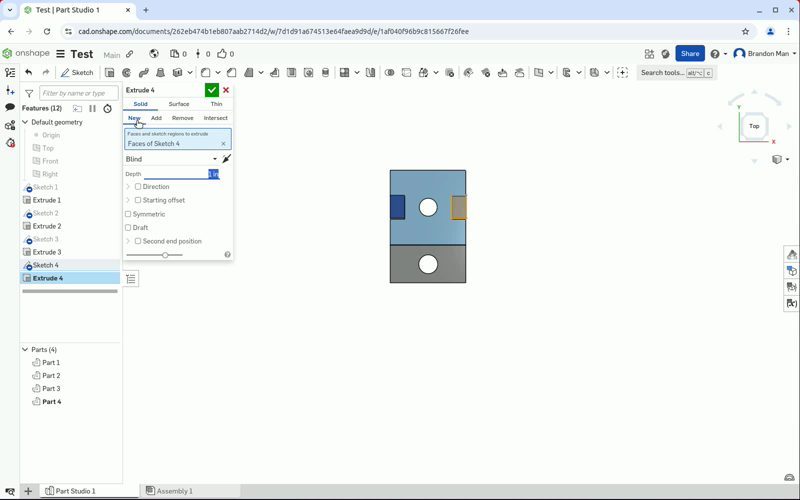
text(7.703)
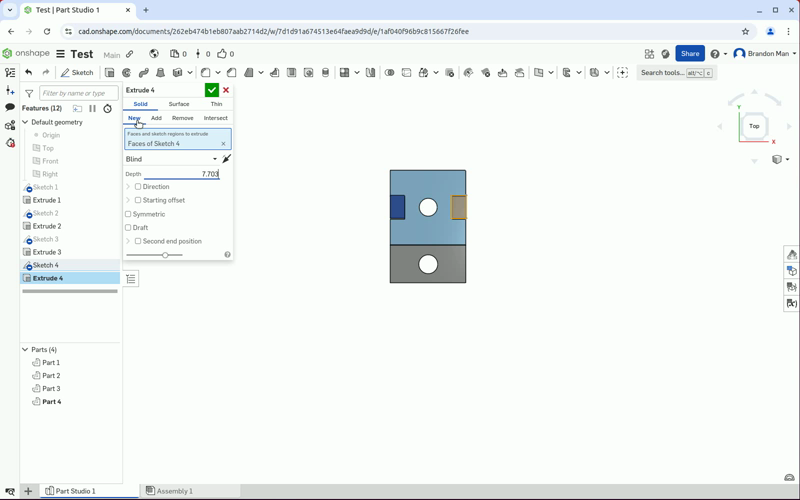
key(enter)
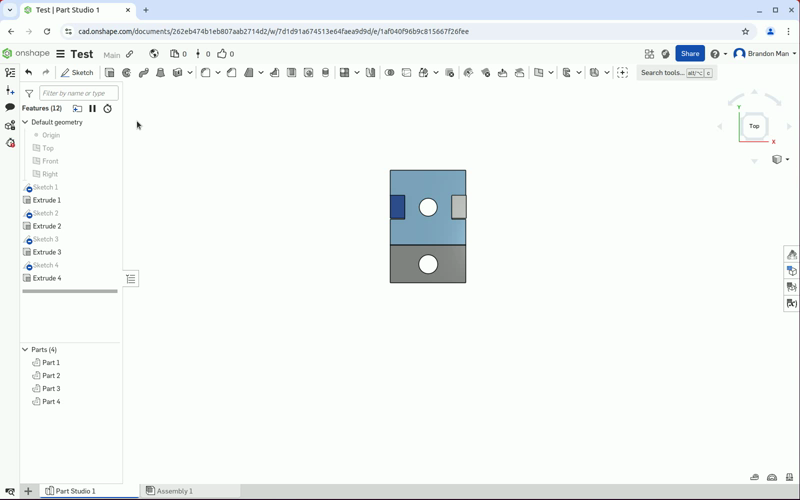
key(shift+h)
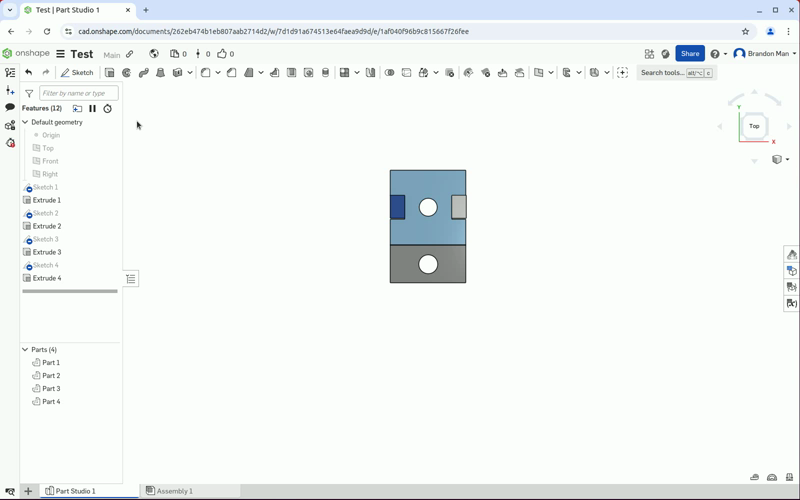
key(shift+h)
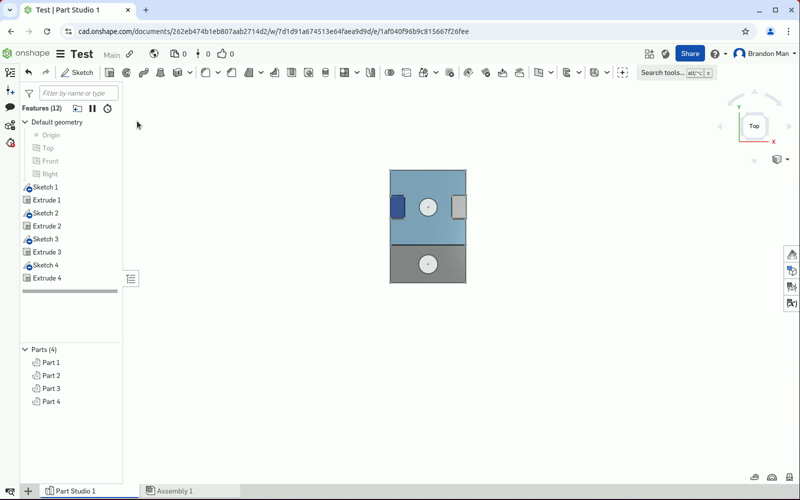
key(shift+7)
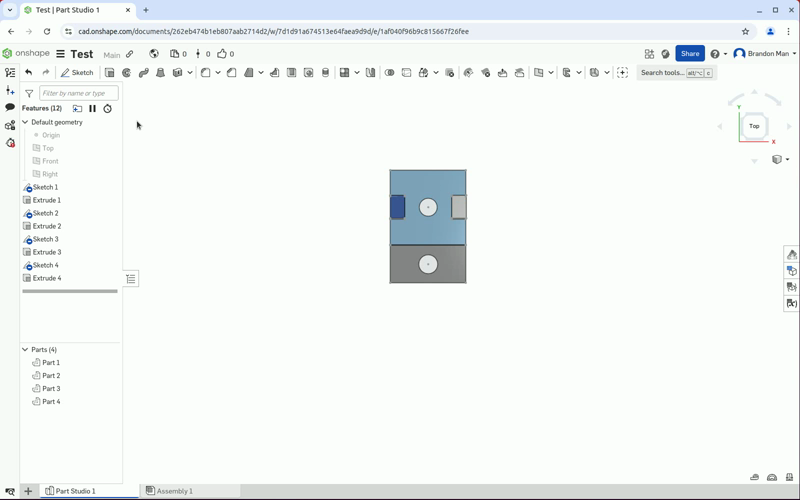
key(up, 3)
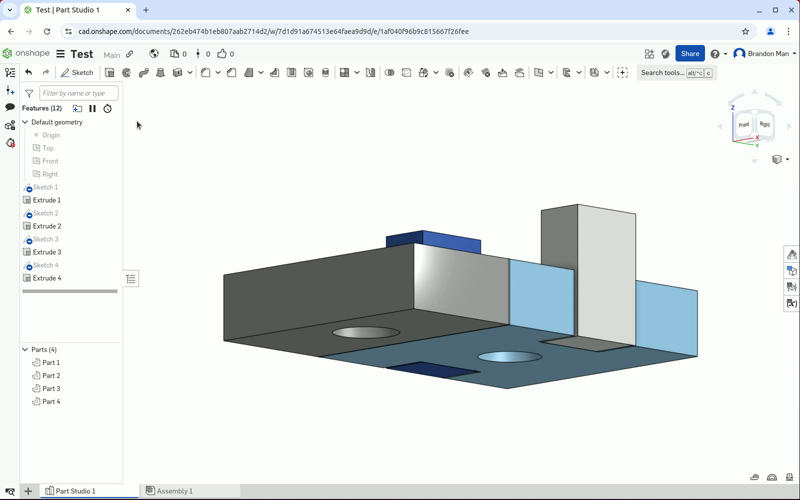
key(left, 3)
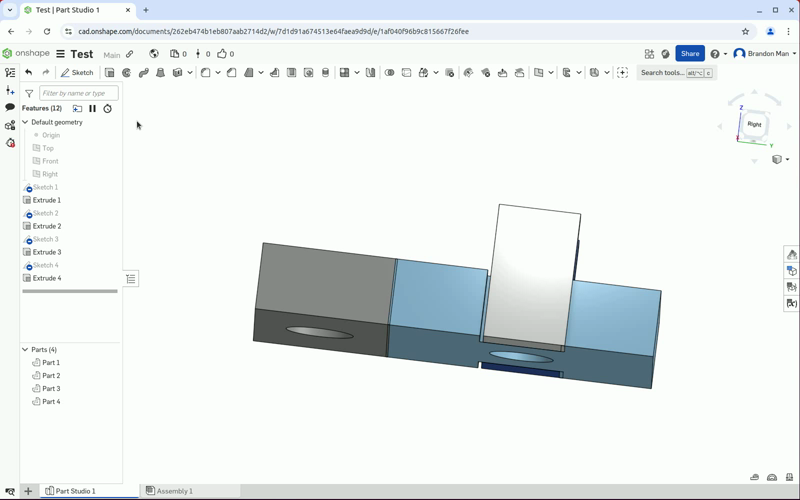
key(right, 3)
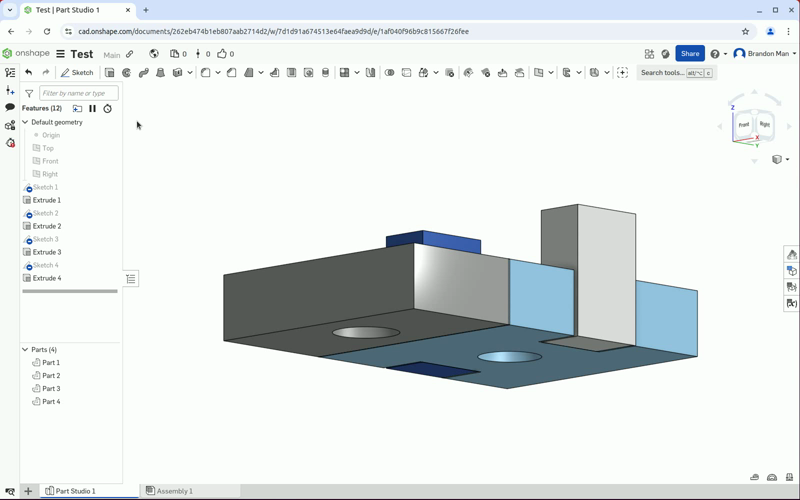
key(down, 3)
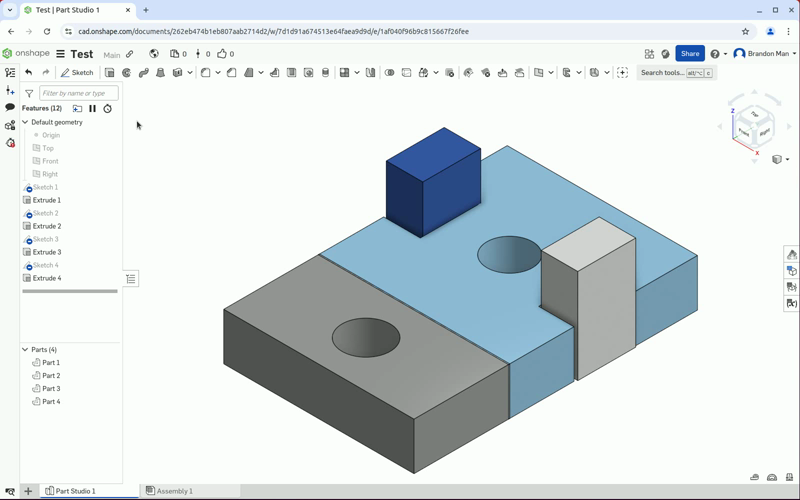
mouse_move(73, 189)
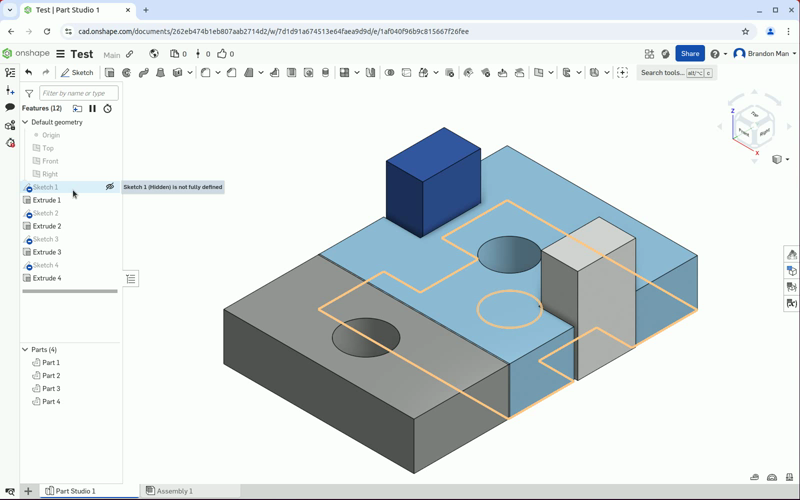
click(73, 189)